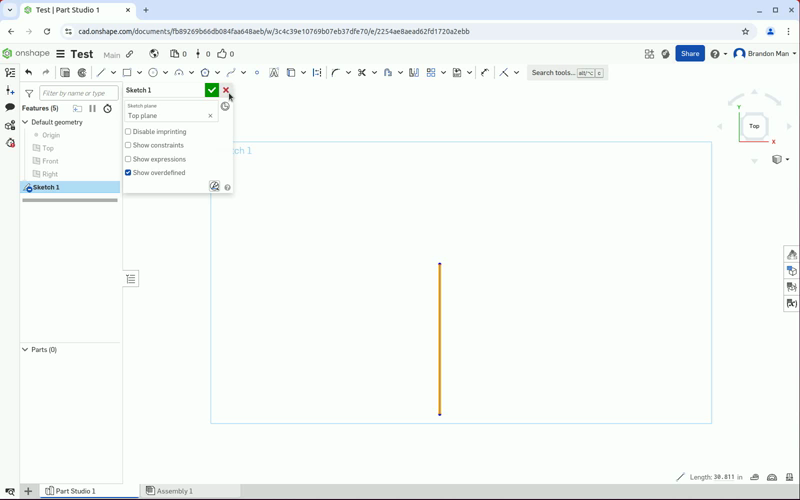
key(shift+h)
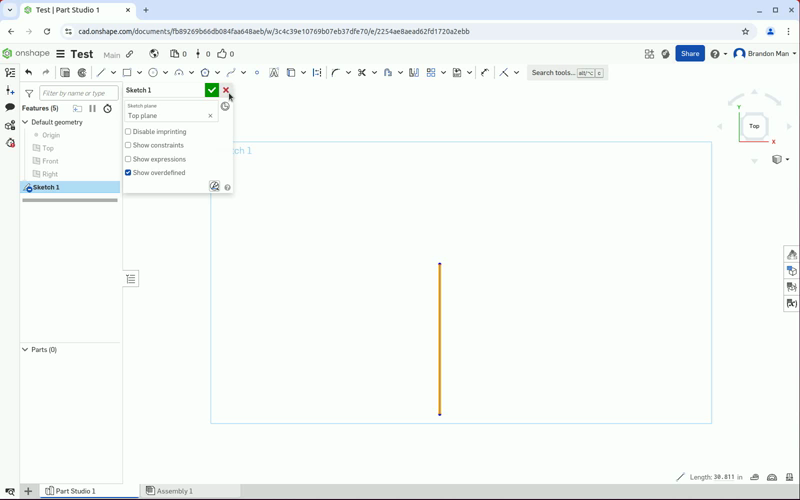
key(shift+s)
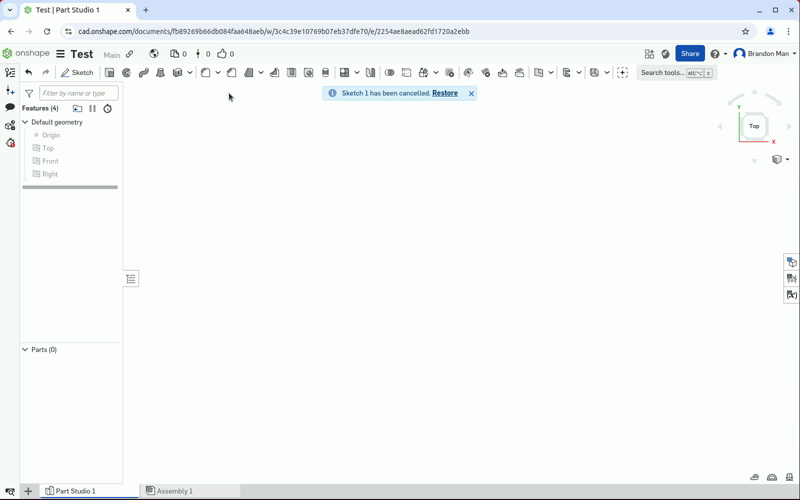
mouse_move(73, 150)
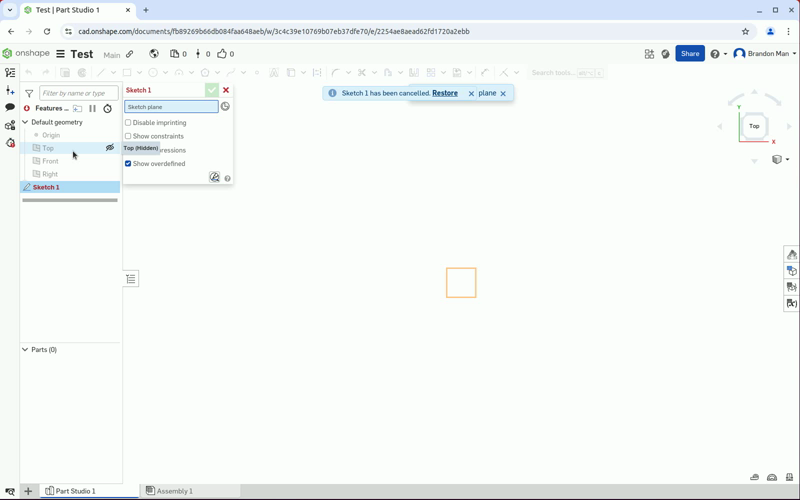
click(73, 150)
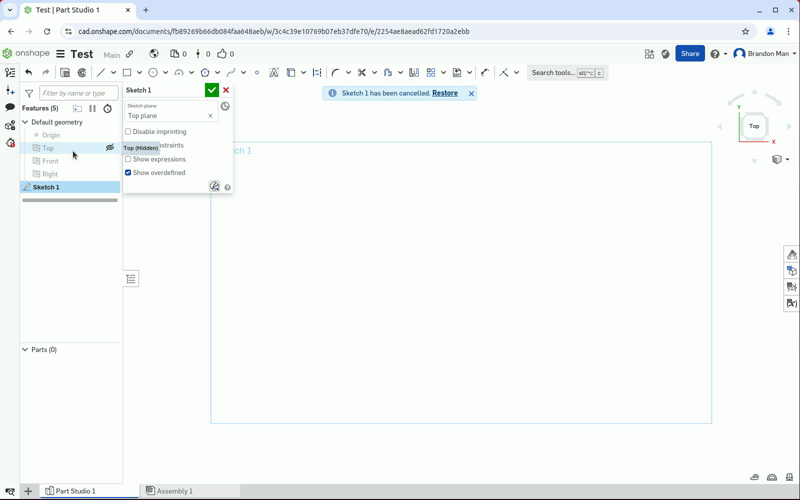
mouse_move(73, 352)
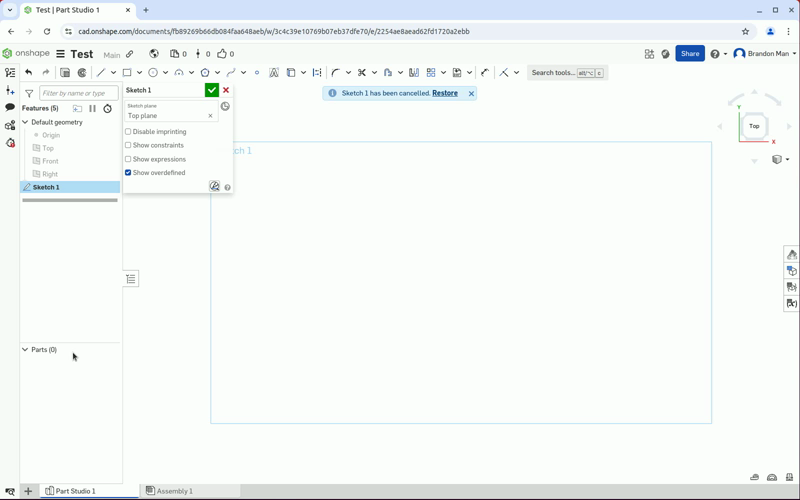
key(y)
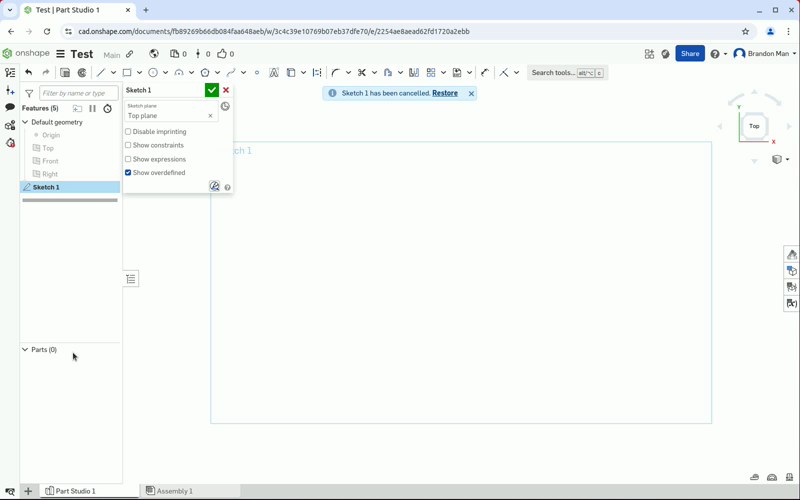
key(l)
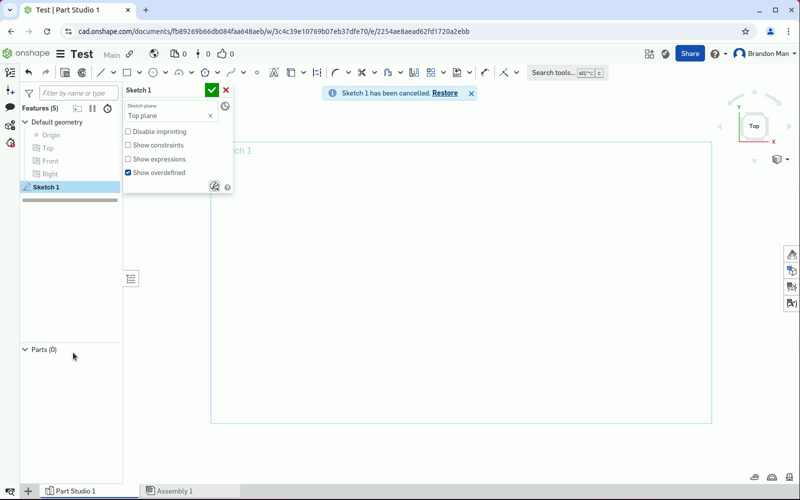
key_down(shift)
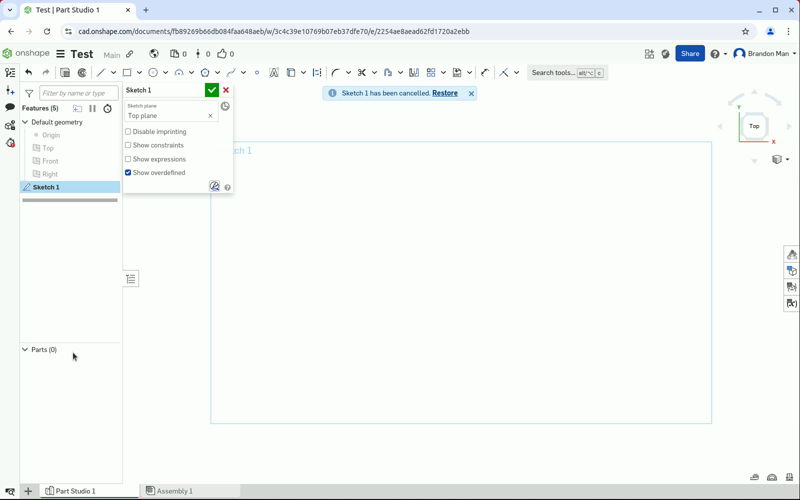
mouse_move(348, 282)
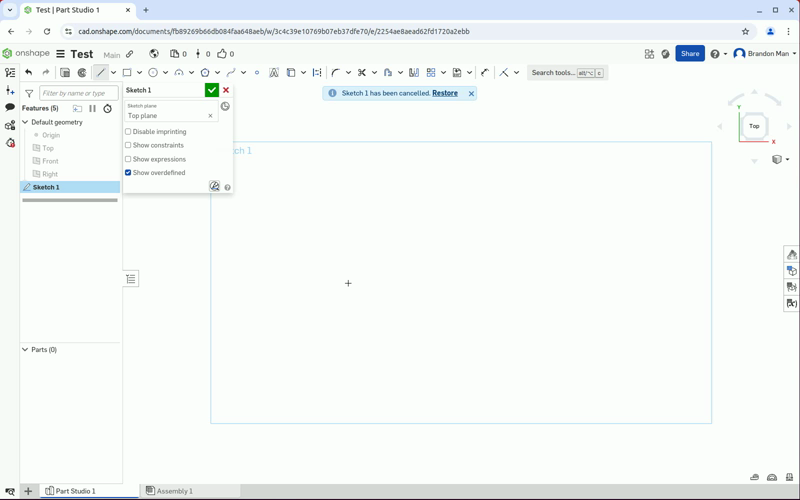
click(348, 282)
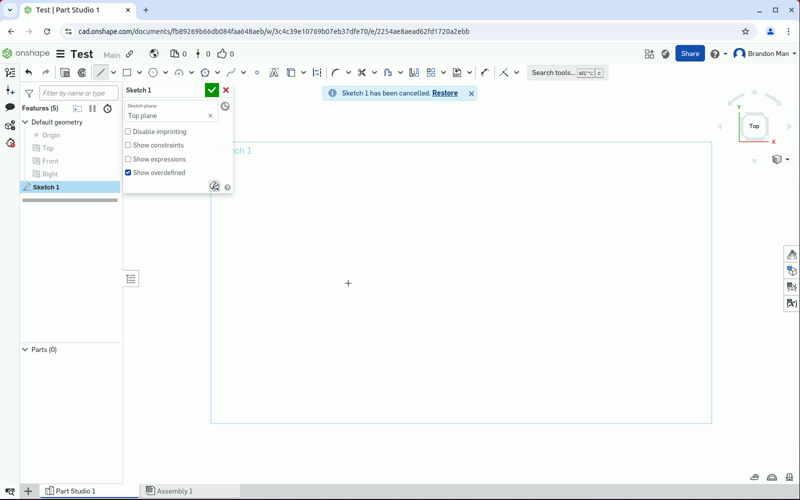
key_up(shift)
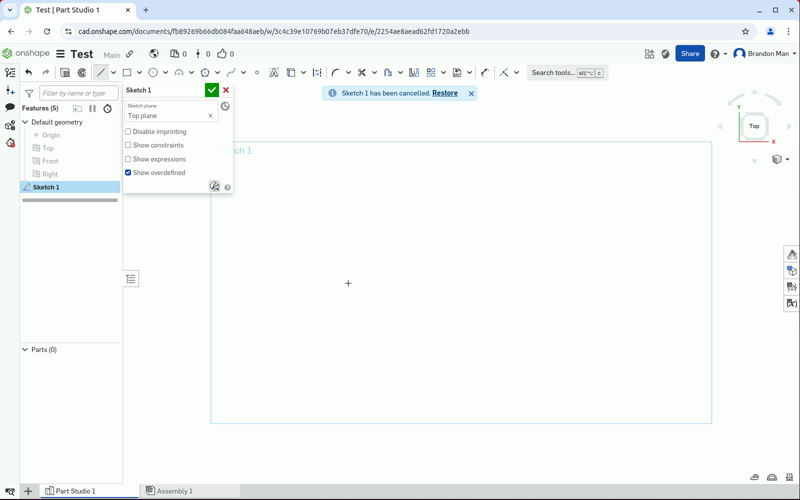
key_down(shift)
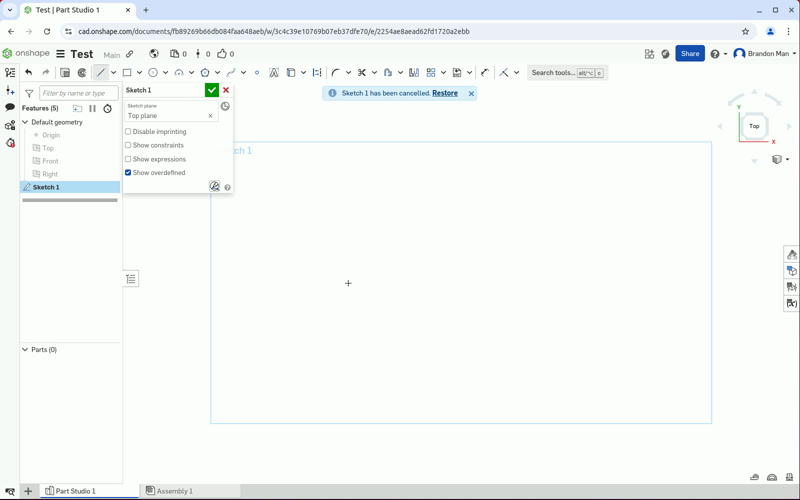
mouse_move(378, 282)
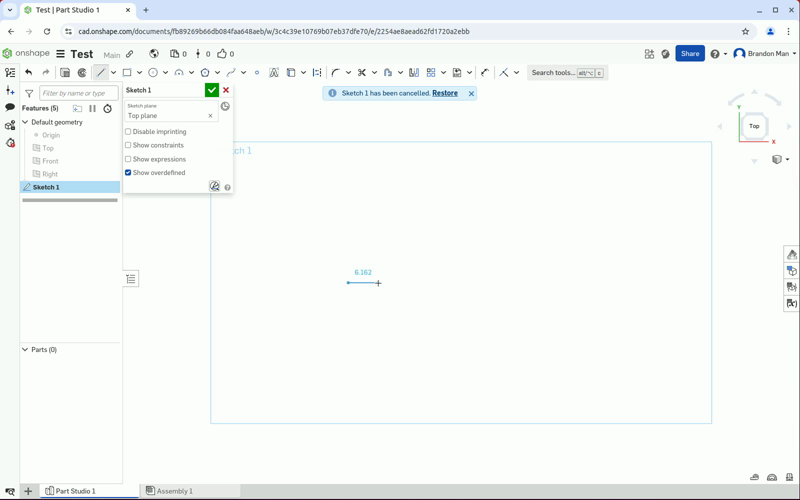
mouse_move(394, 282)
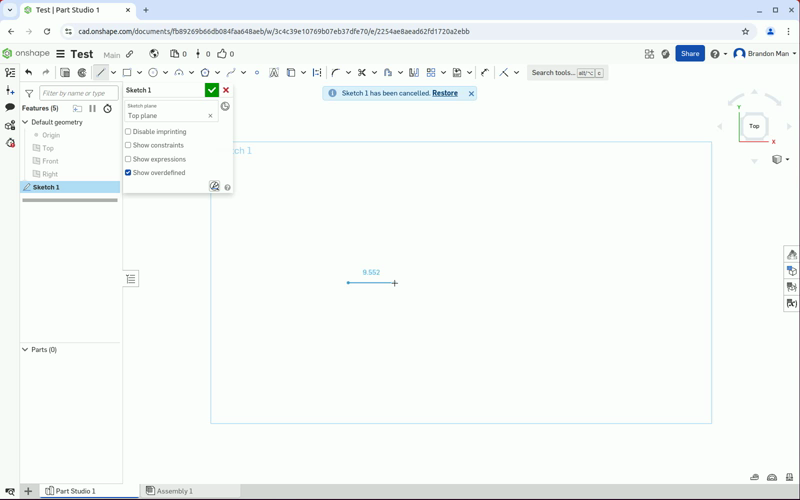
click(394, 282)
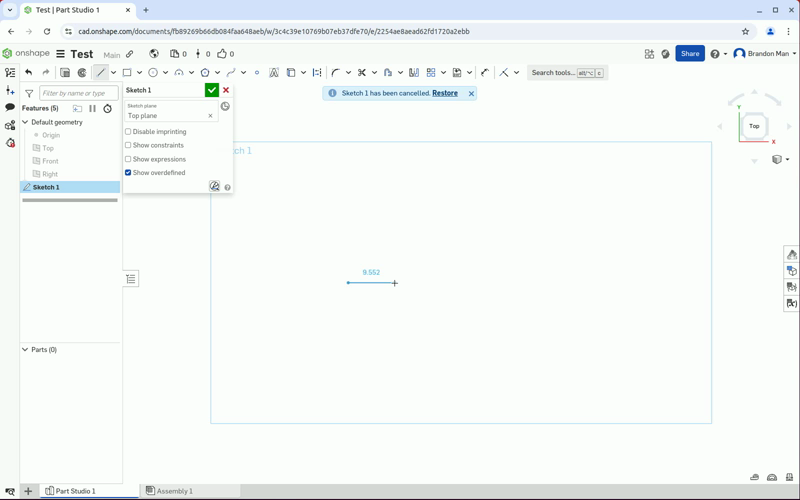
key_up(shift)
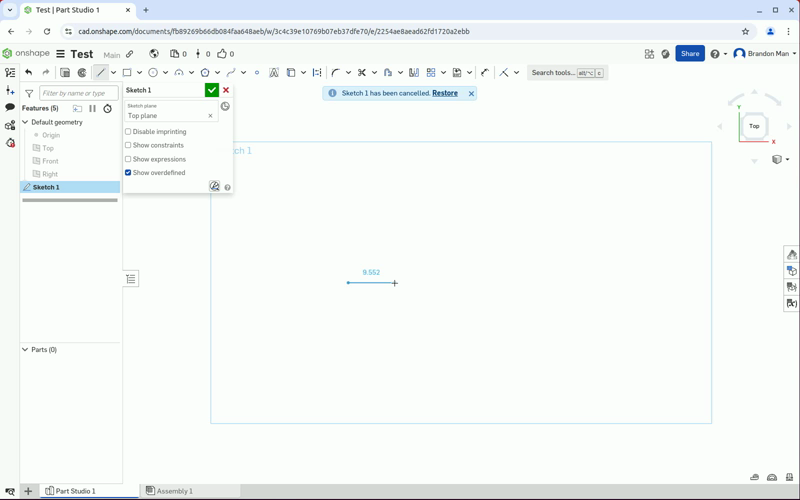
key_down(shift)
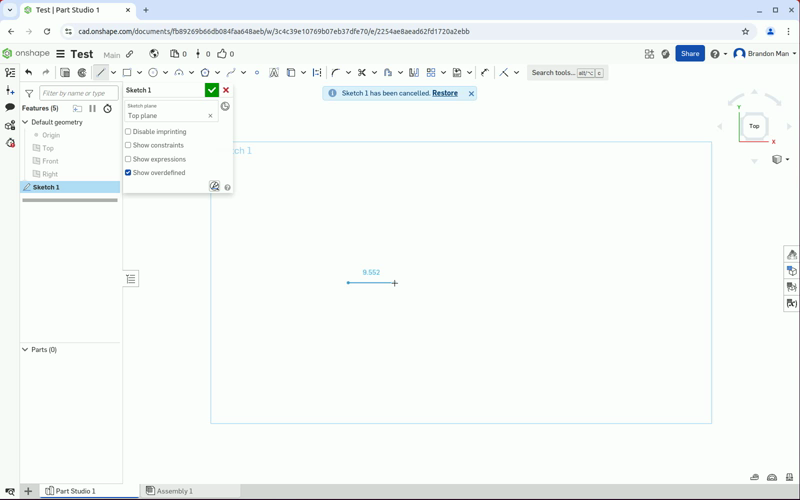
mouse_move(424, 282)
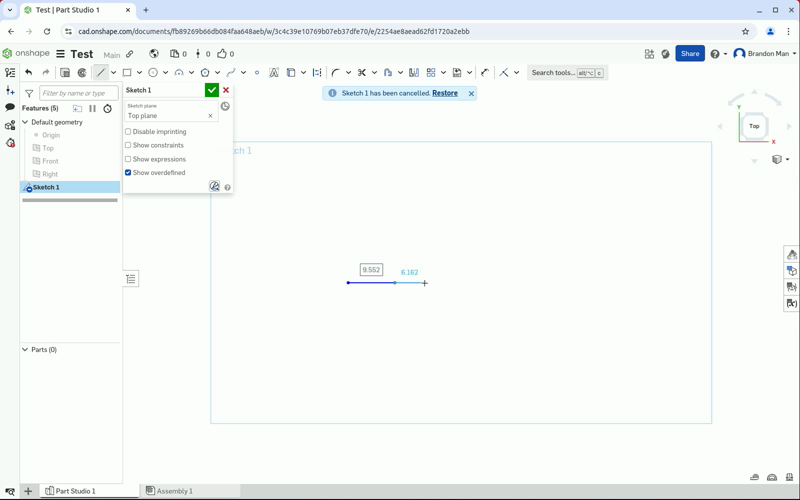
mouse_move(394, 258)
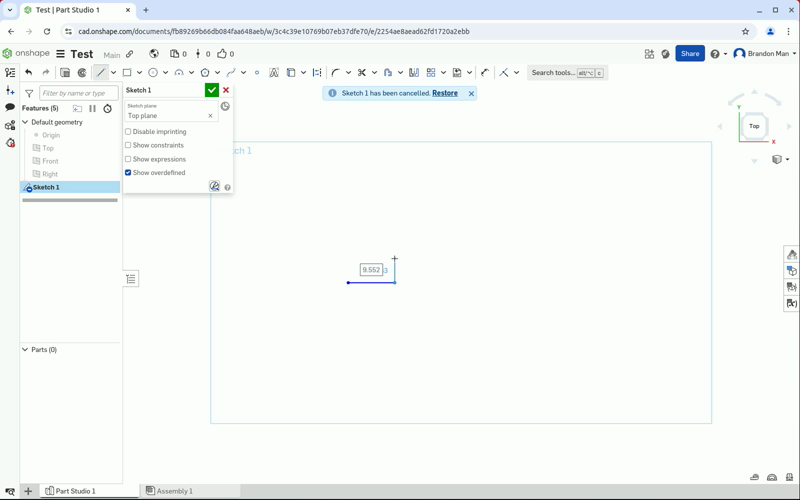
click(394, 258)
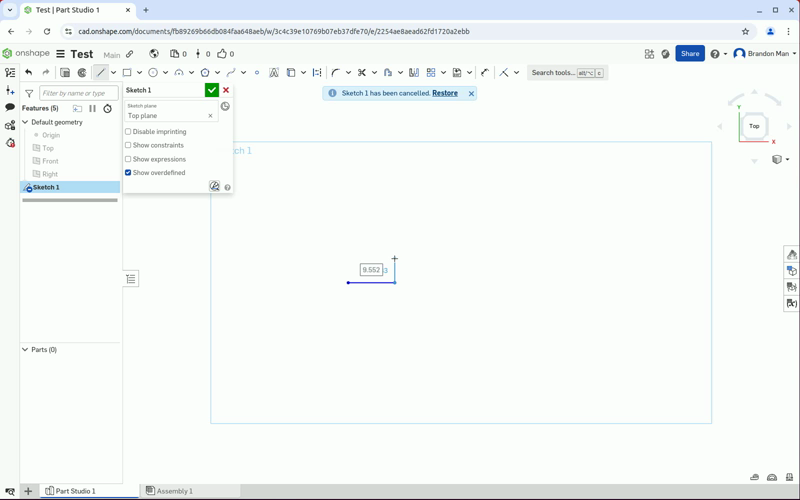
key_up(shift)
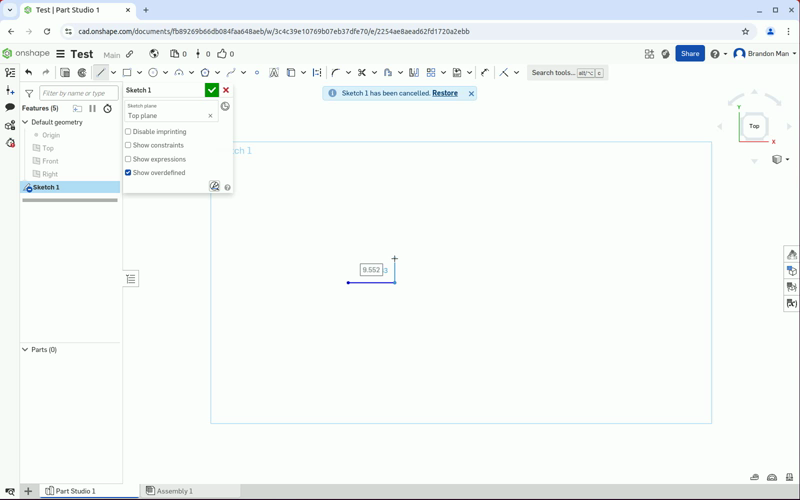
key_down(shift)
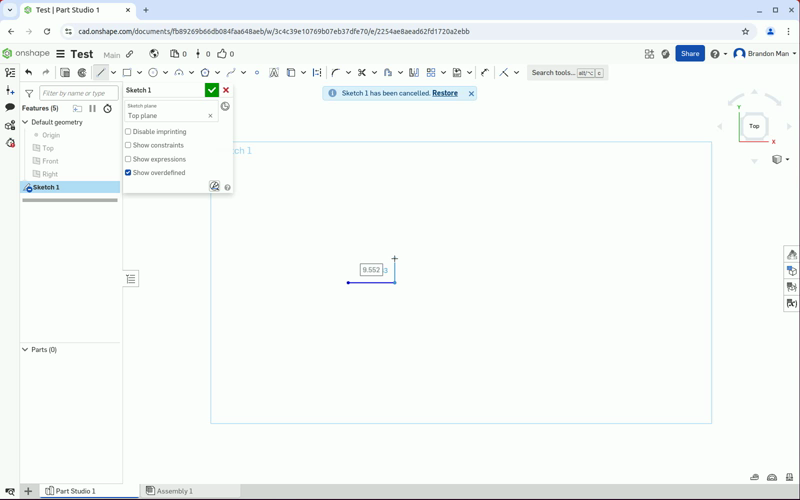
mouse_move(424, 258)
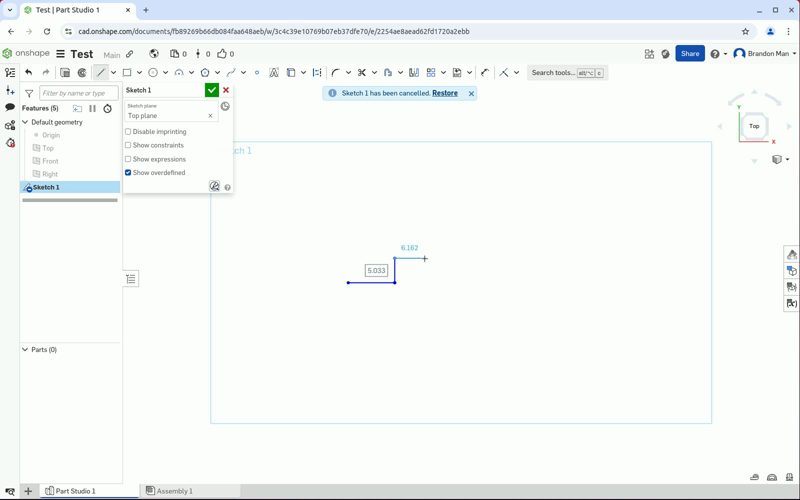
mouse_move(348, 258)
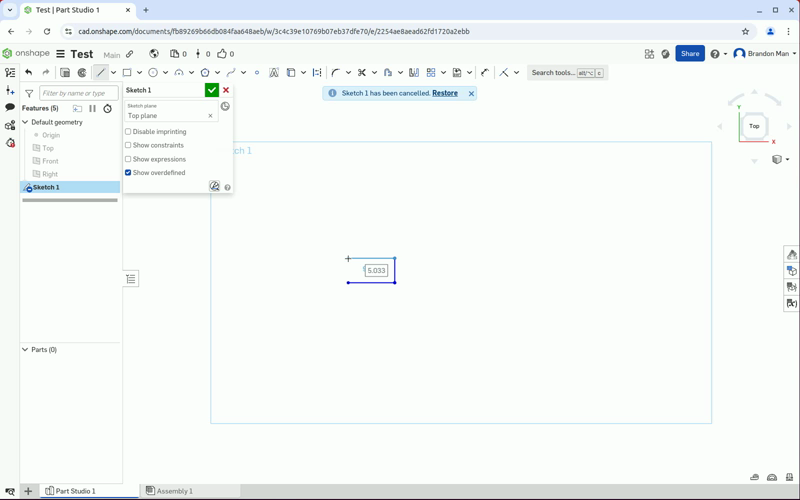
click(348, 258)
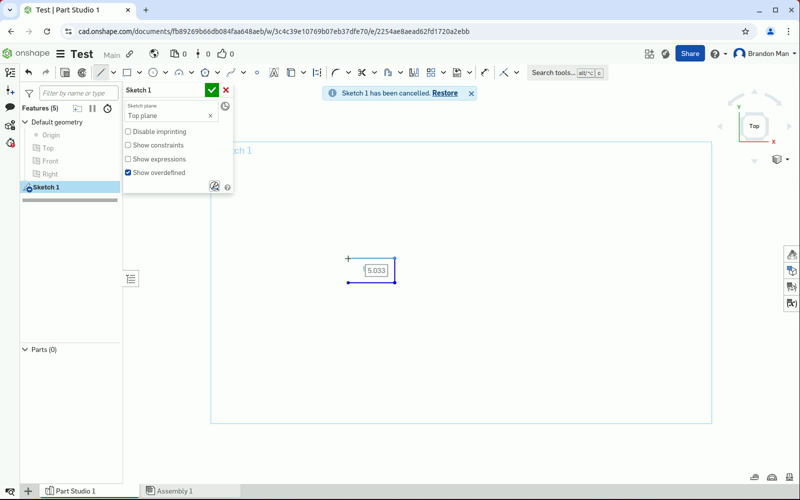
key_up(shift)
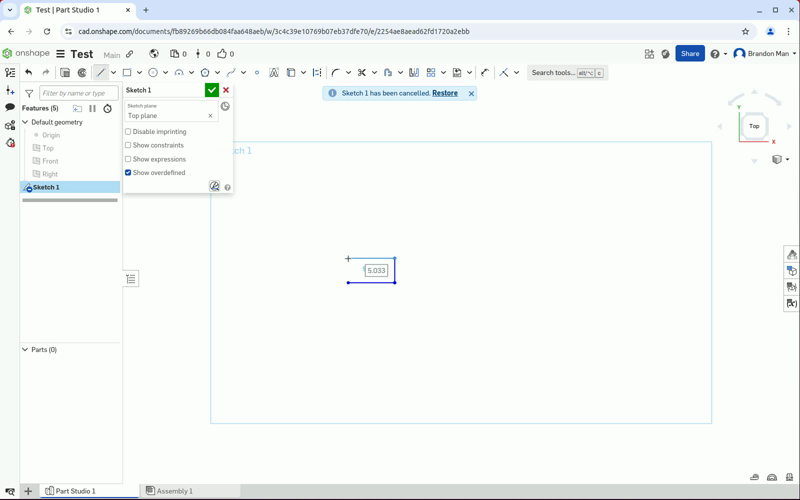
mouse_move(378, 258)
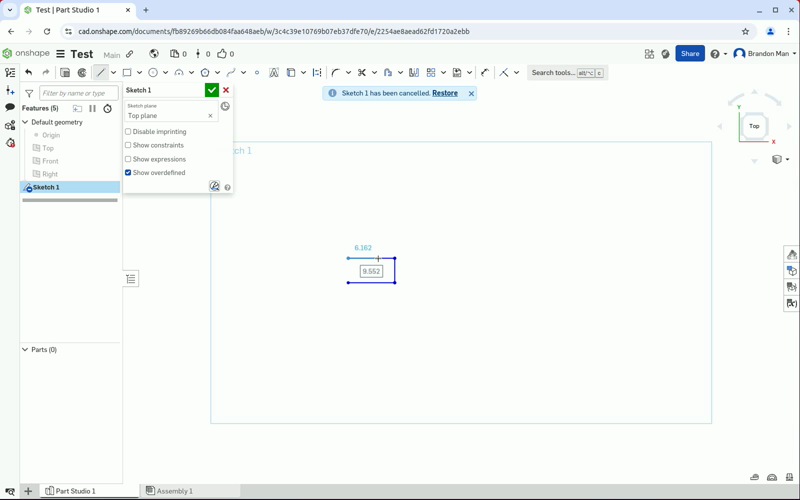
key_down(shift)
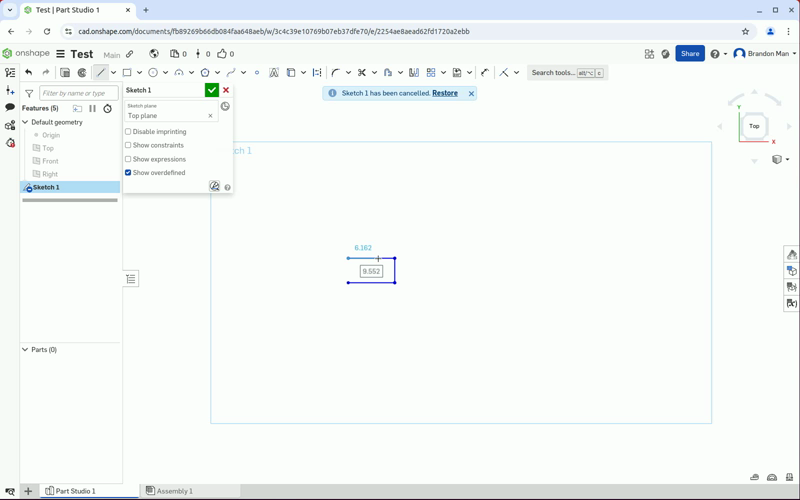
mouse_move(348, 282)
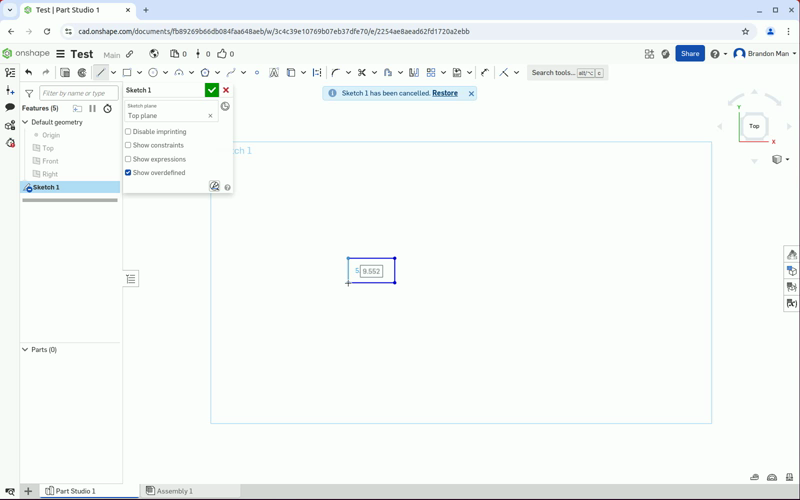
key_up(shift)
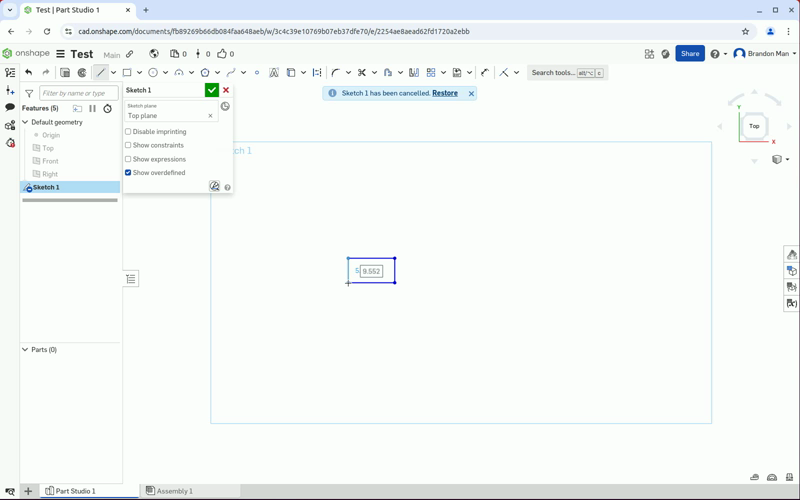
click(348, 282)
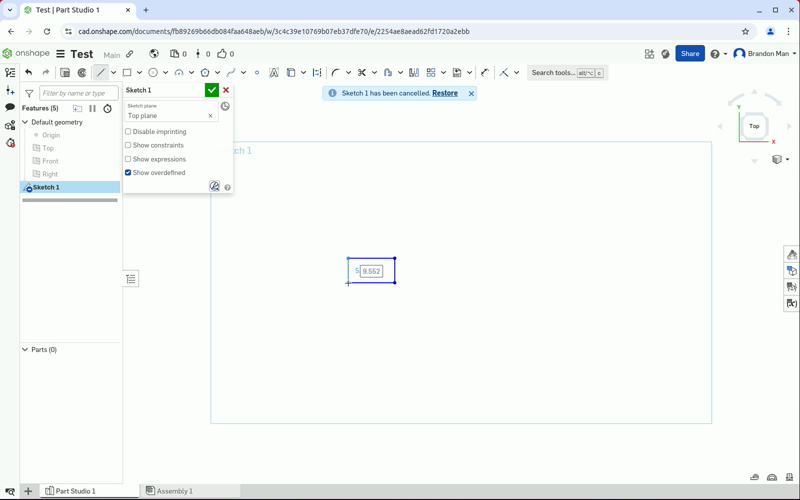
key(esc)
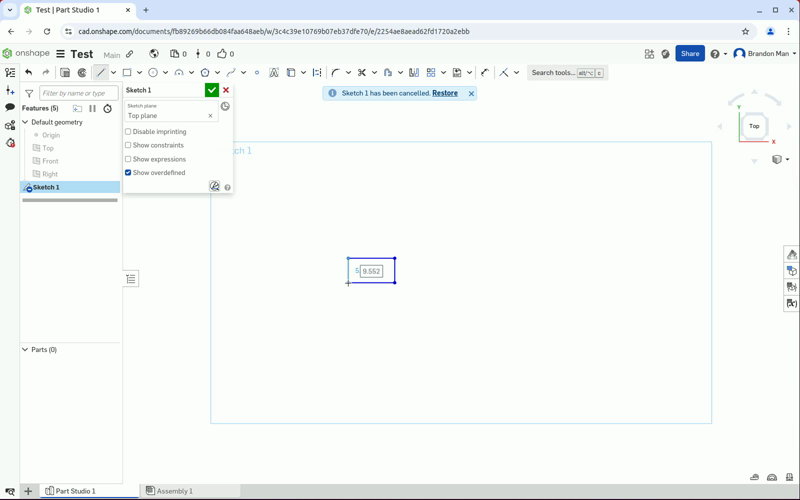
mouse_move(393, 274)
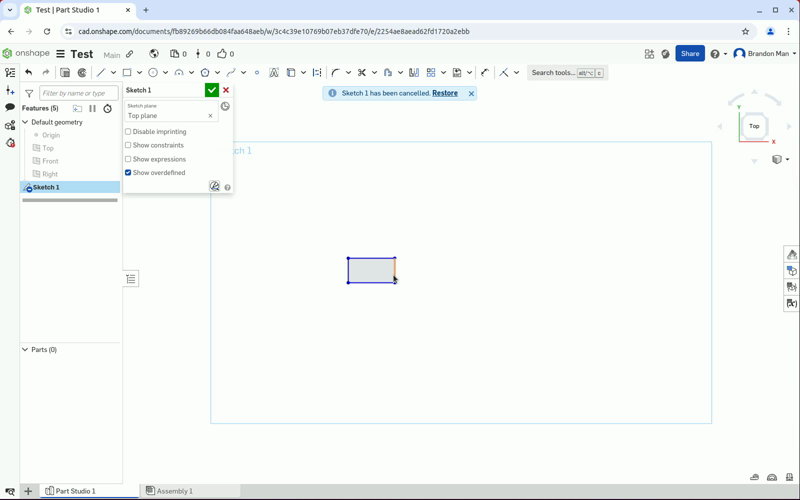
scroll(6)
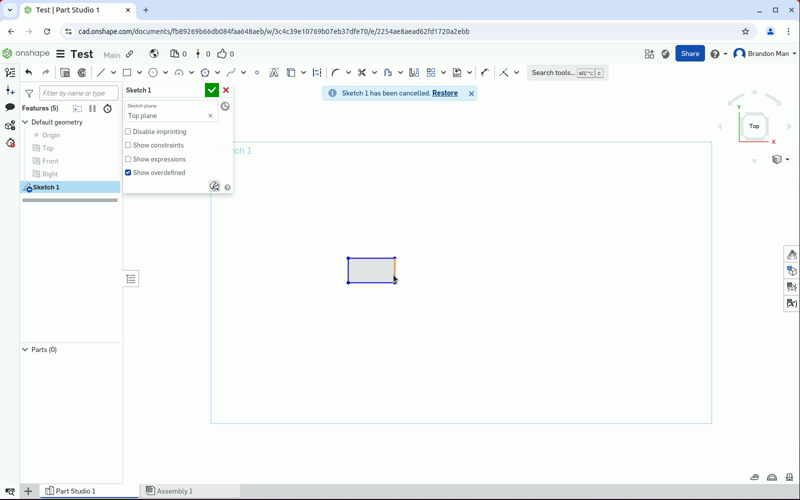
scroll(6)
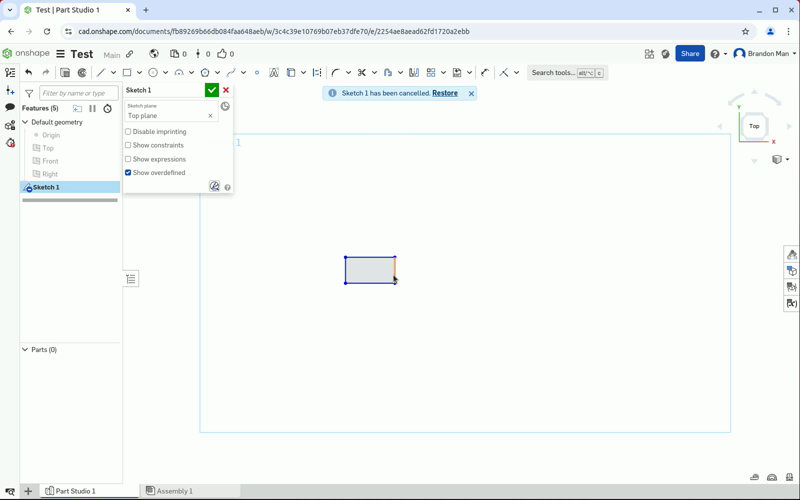
scroll(6)
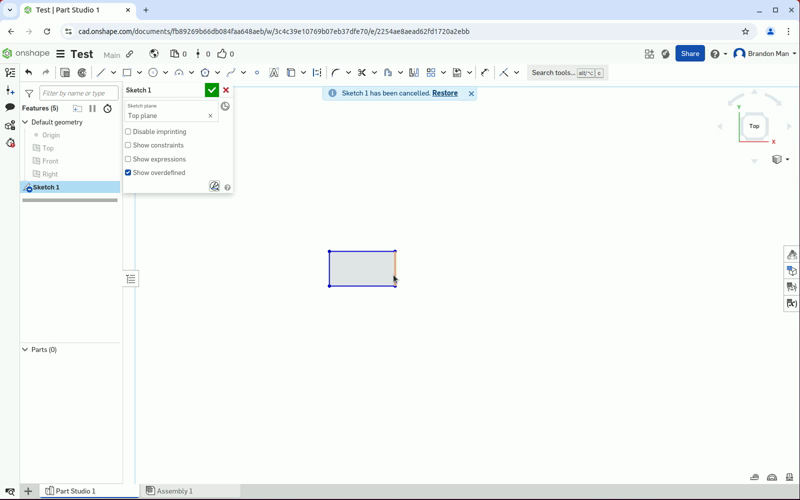
scroll(6)
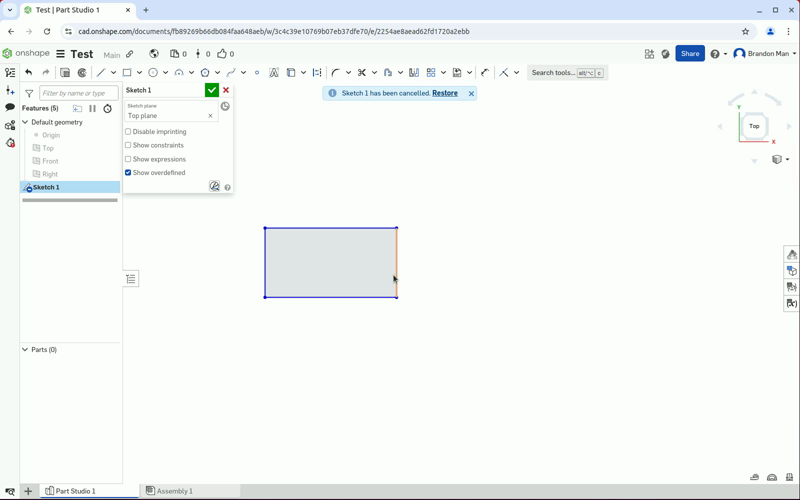
scroll(6)
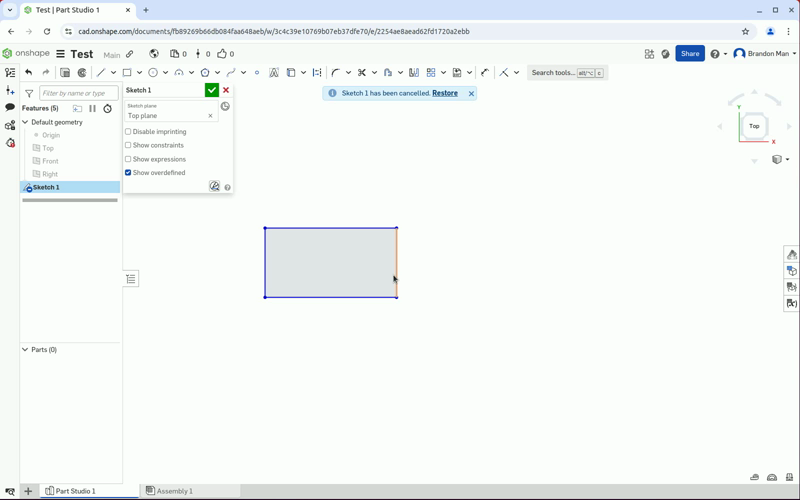
scroll(6)
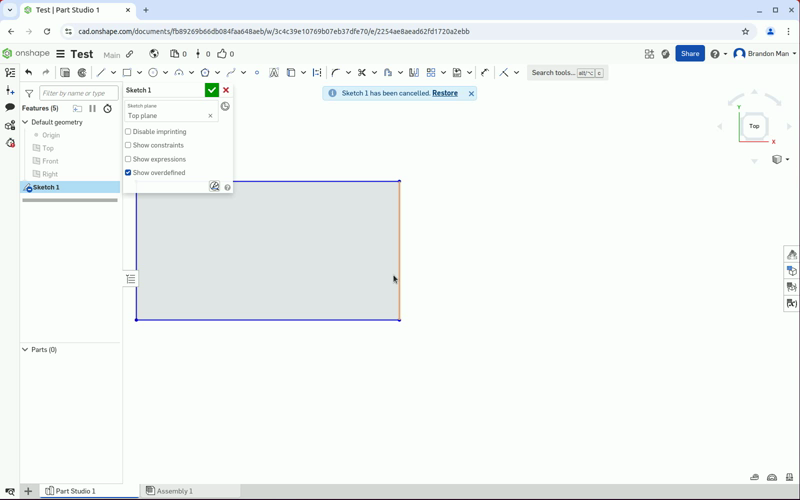
scroll(6)
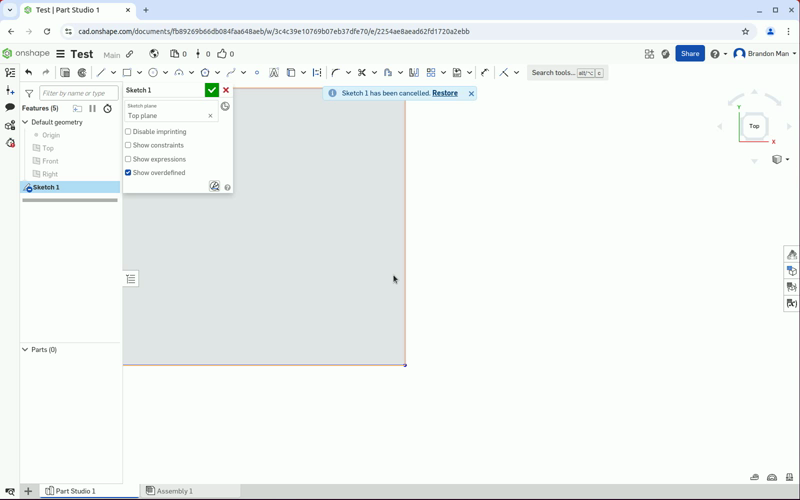
click(393, 274)
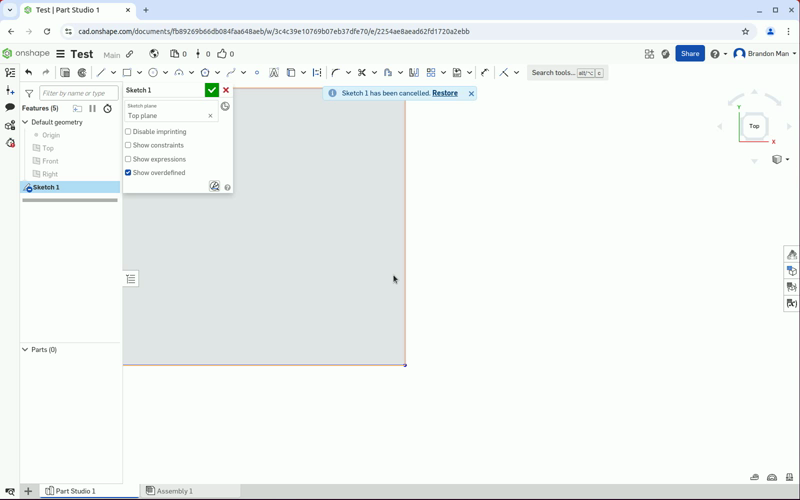
scroll(-6)
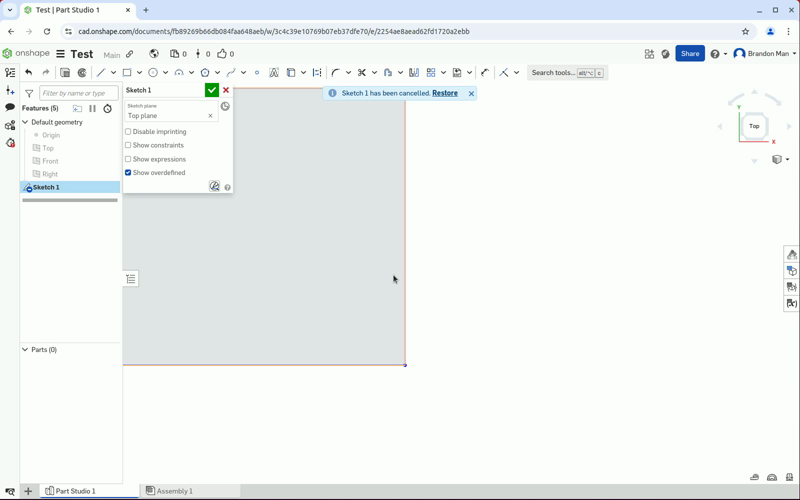
scroll(-6)
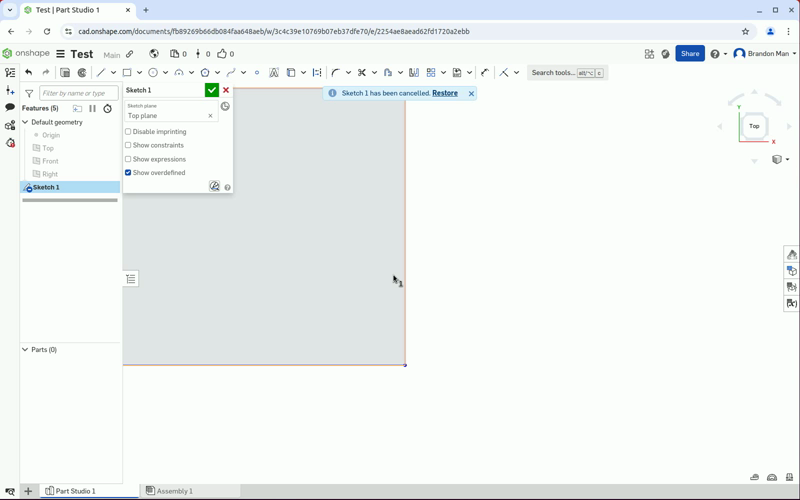
scroll(-6)
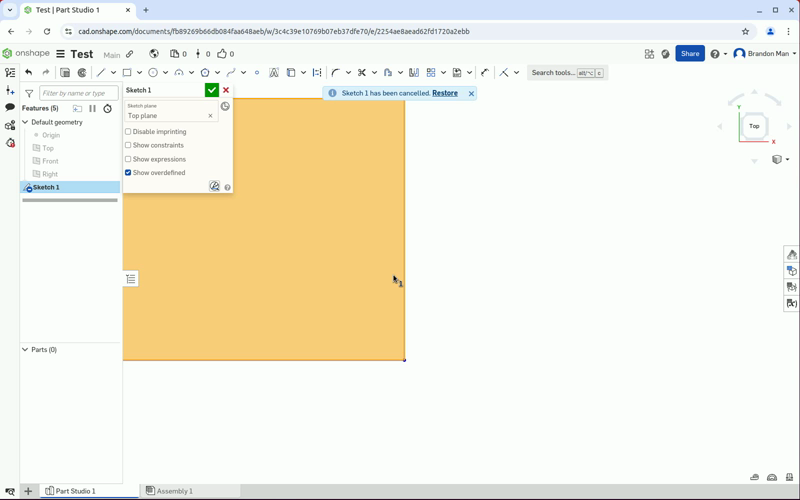
scroll(-6)
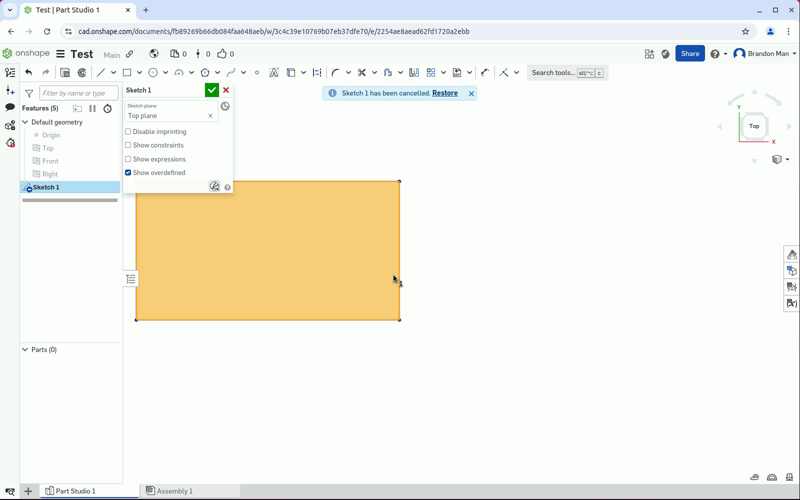
scroll(-6)
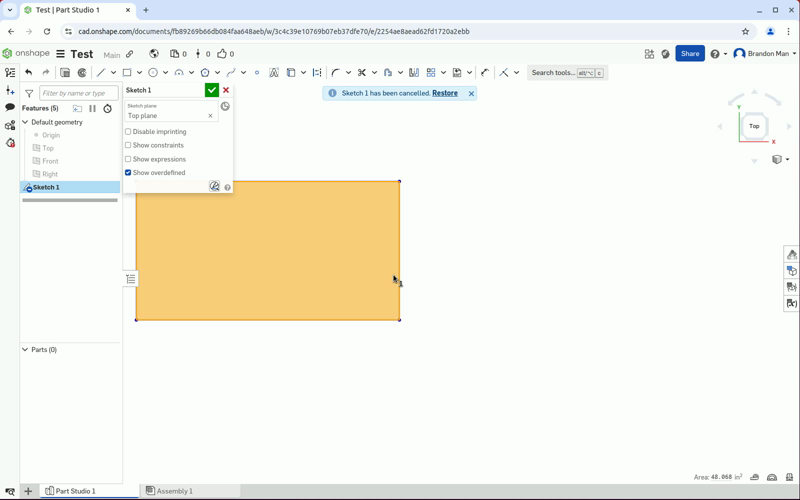
scroll(-6)
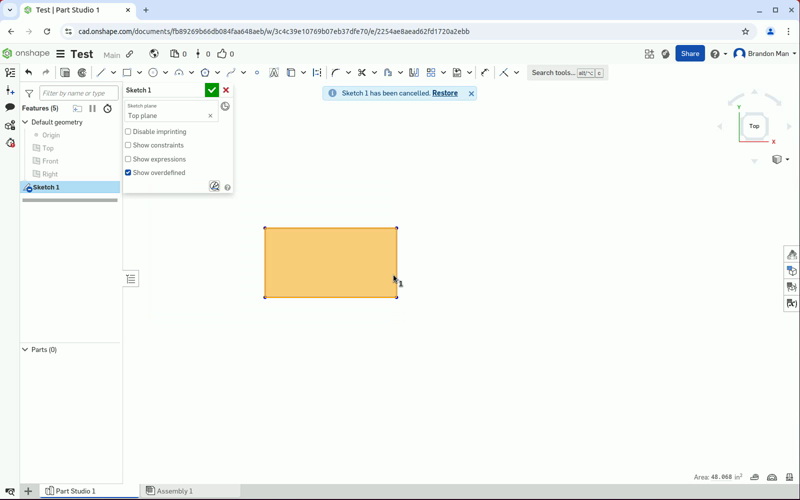
scroll(-6)
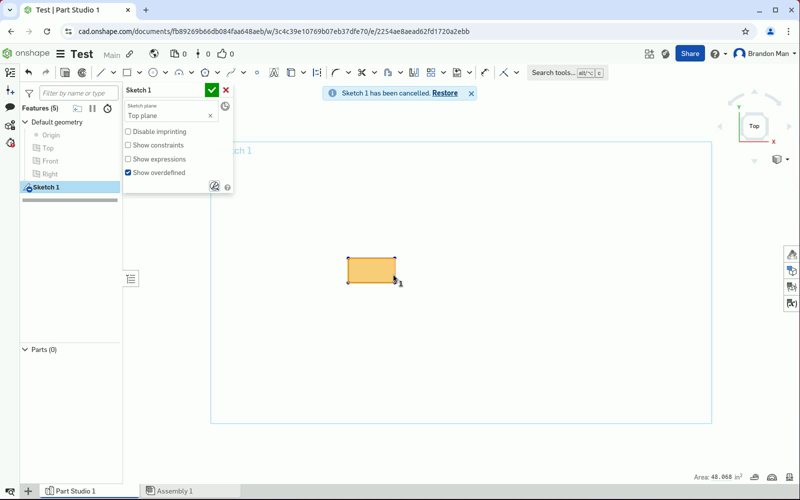
mouse_move(73, 352)
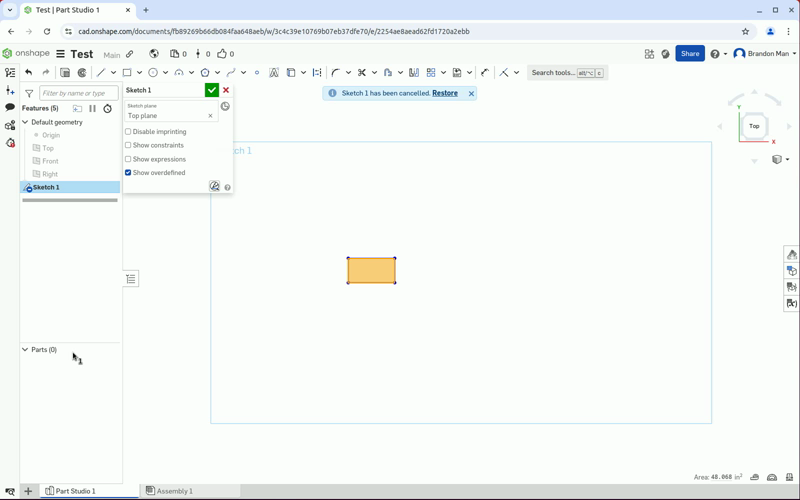
key(shift+y)
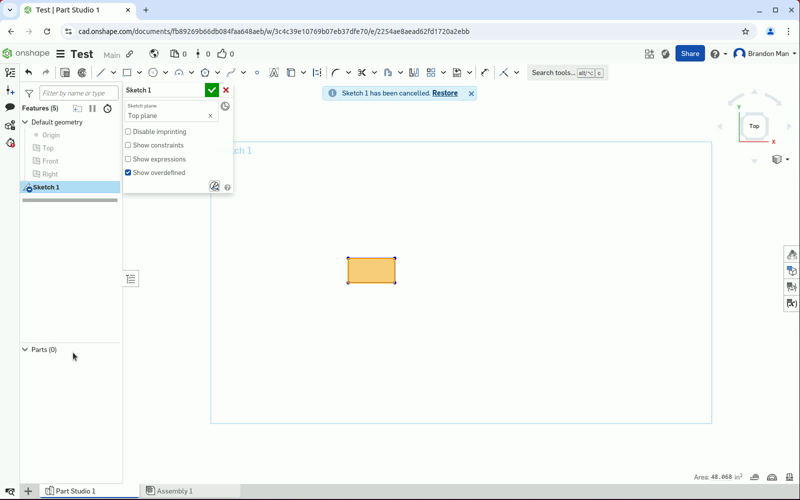
key(shift+e)
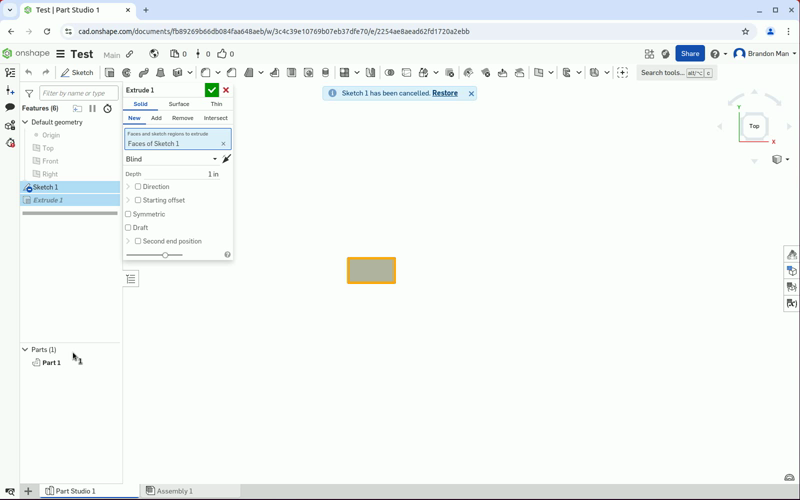
mouse_move(143, 106)
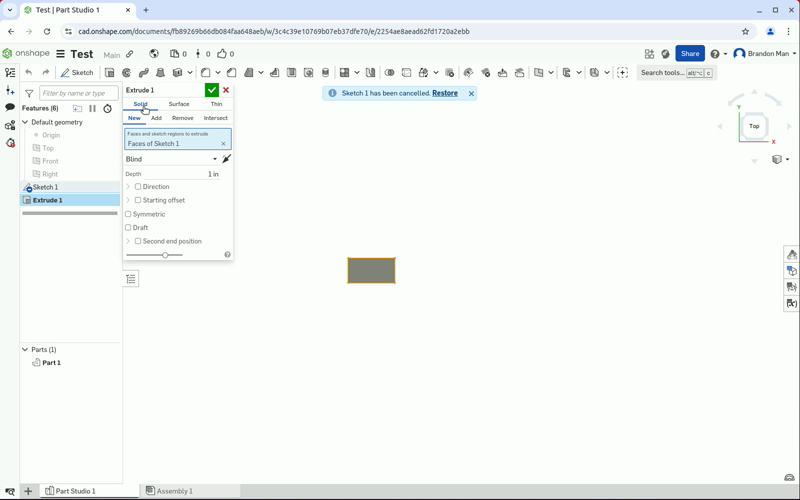
click(143, 106)
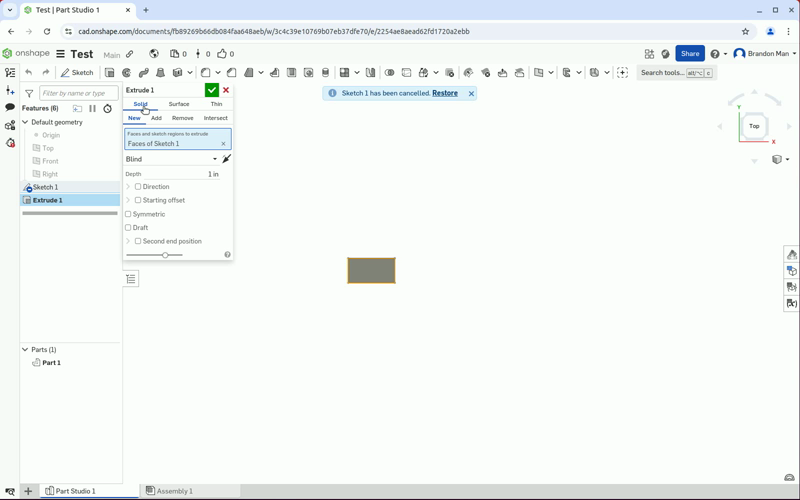
mouse_move(137, 120)
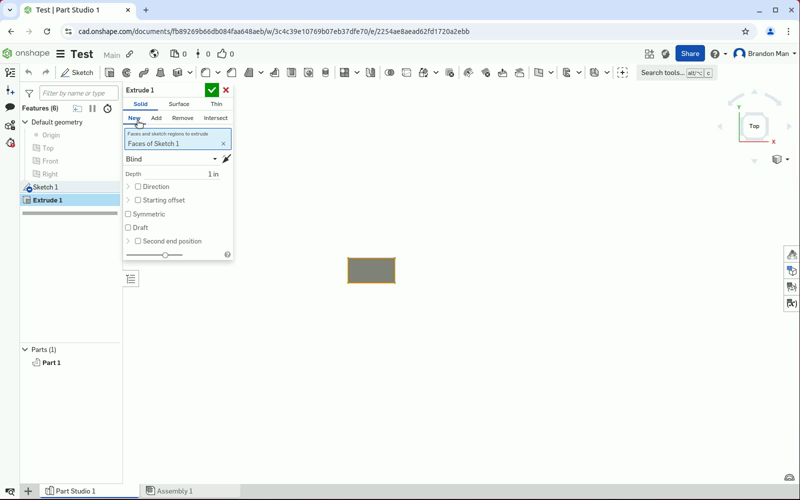
click(137, 120)
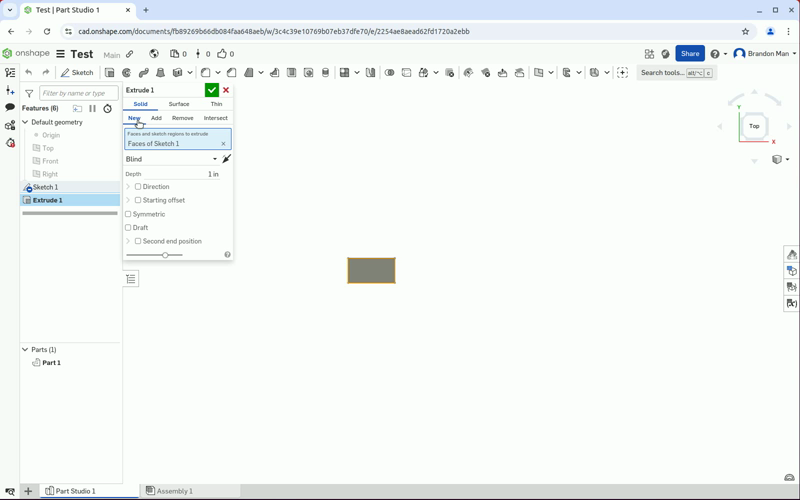
key(tab, 4)
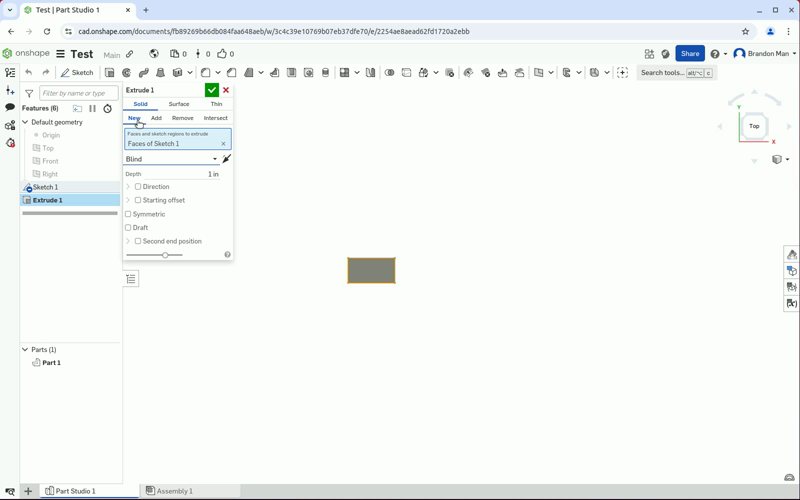
text(9.388)
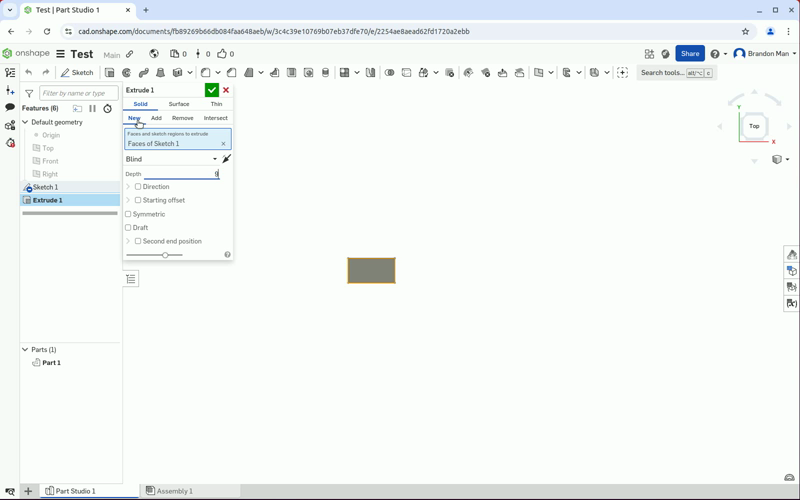
key(enter)
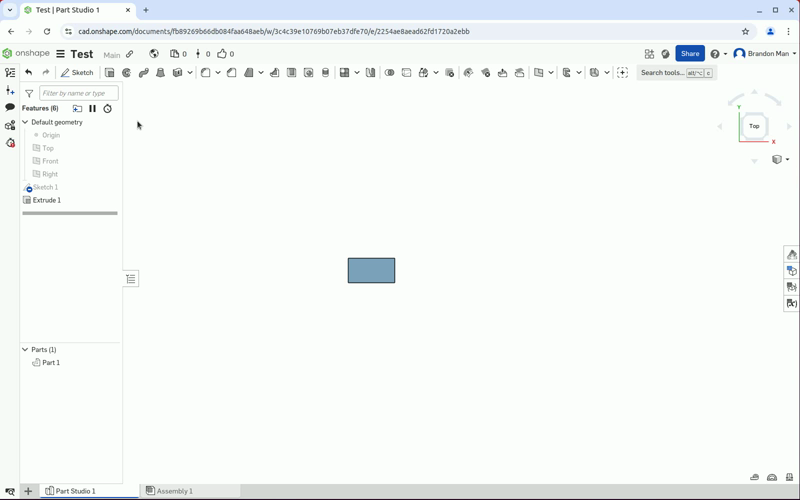
key(shift+h)
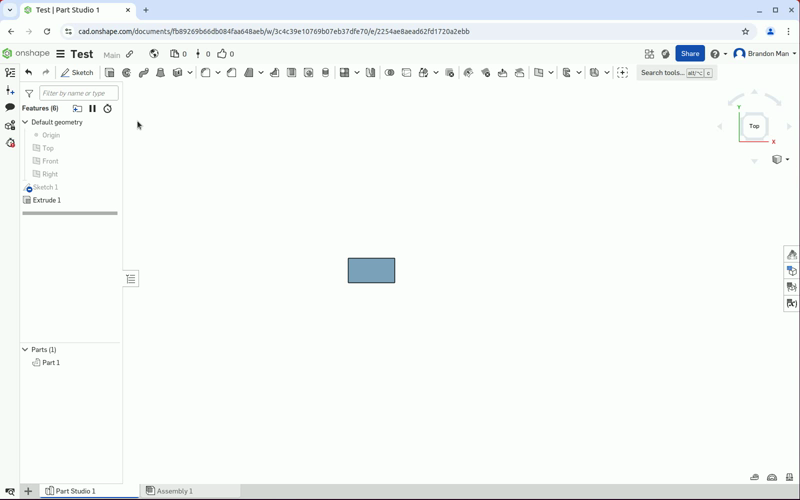
key(shift+h)
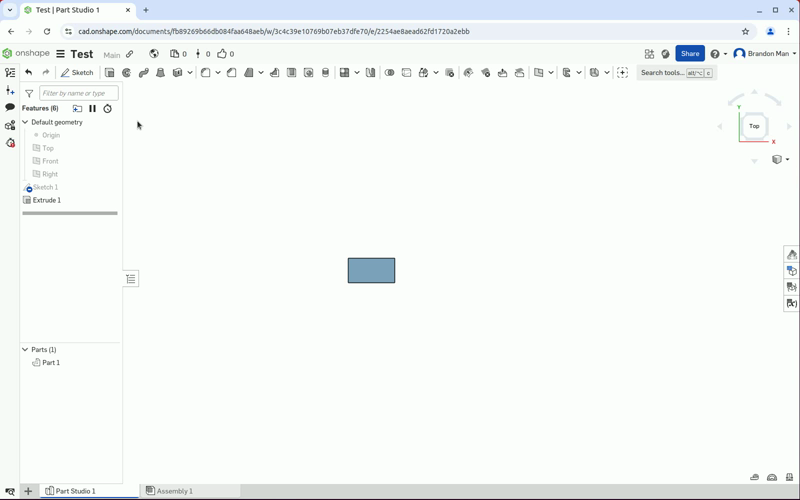
mouse_move(73, 189)
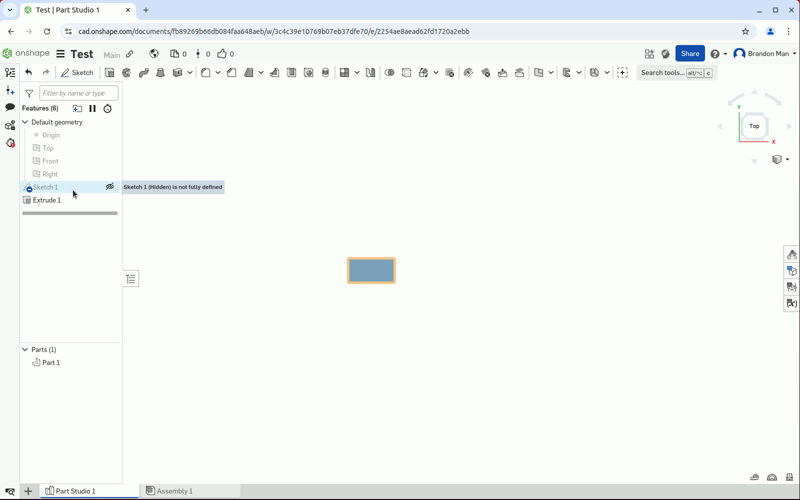
click(73, 189)
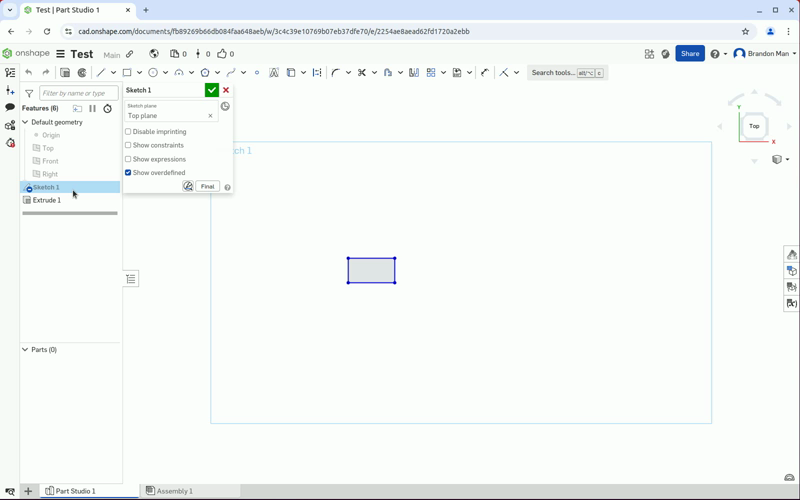
mouse_move(229, 92)
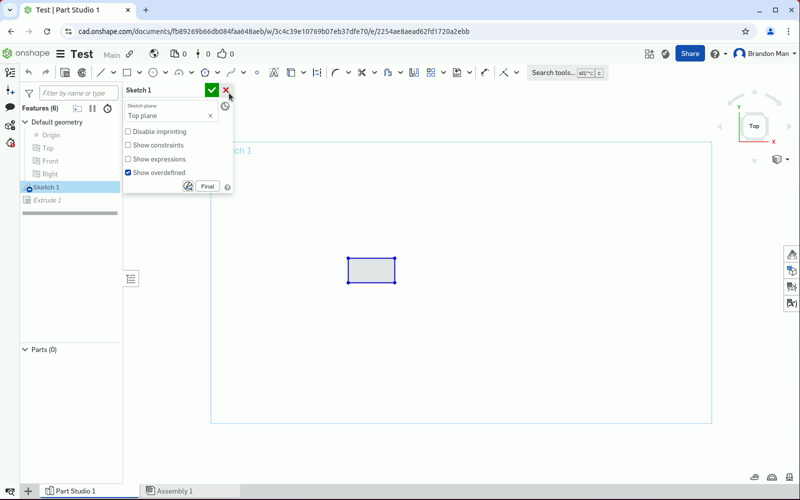
click(229, 92)
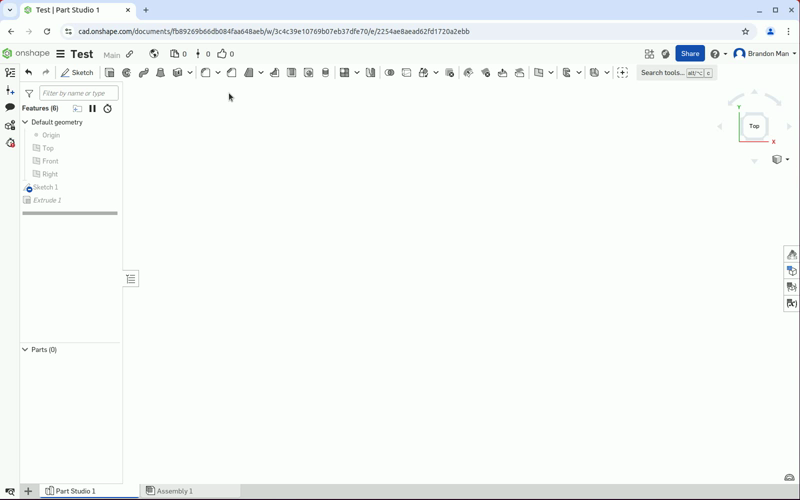
mouse_move(73, 352)
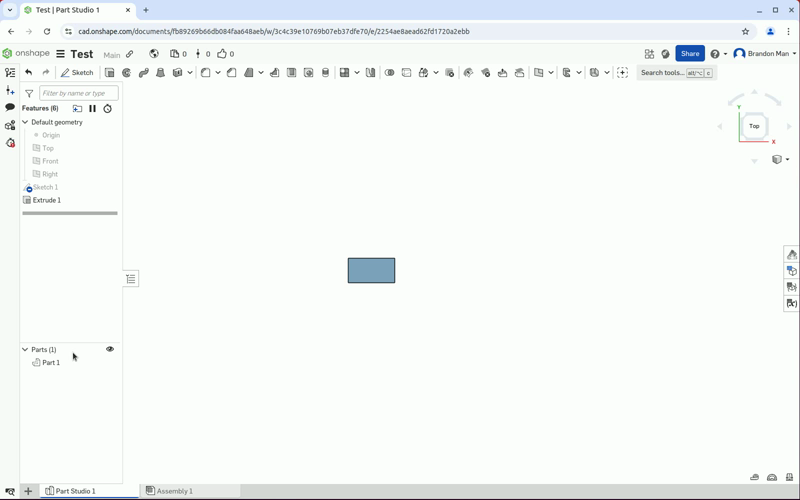
key(y)
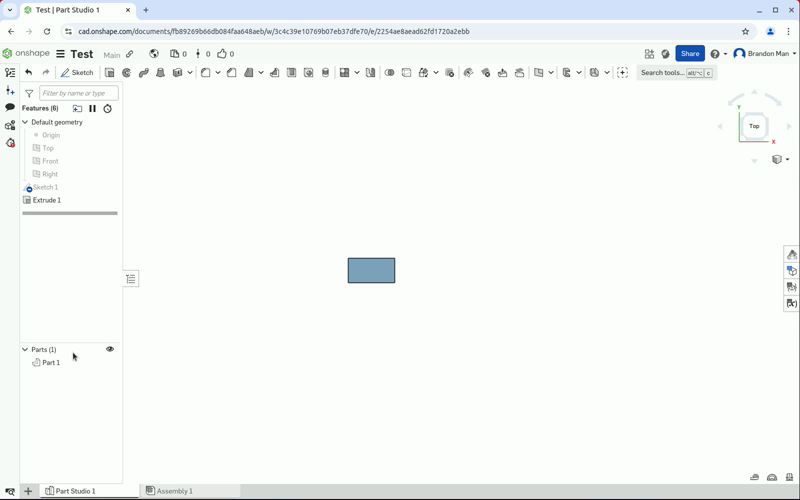
key(shift+p)
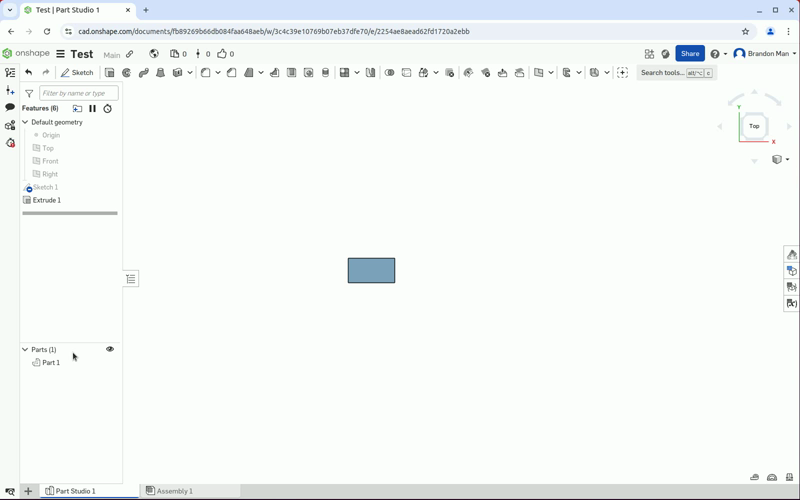
key(space)
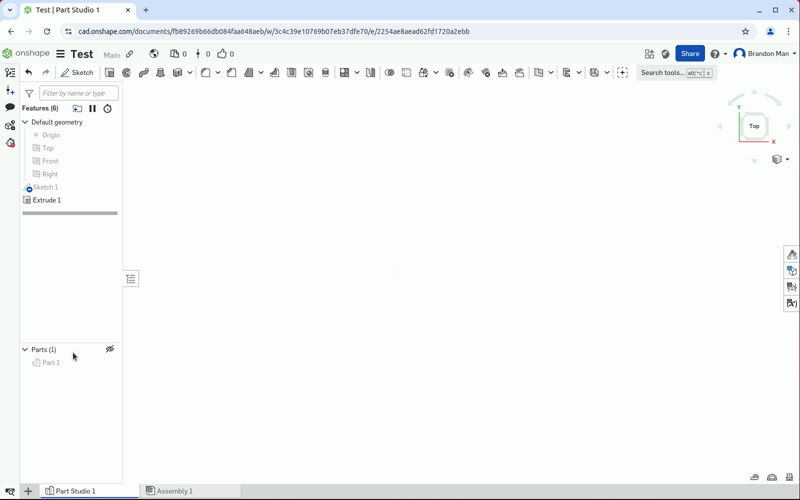
key_down(shift)
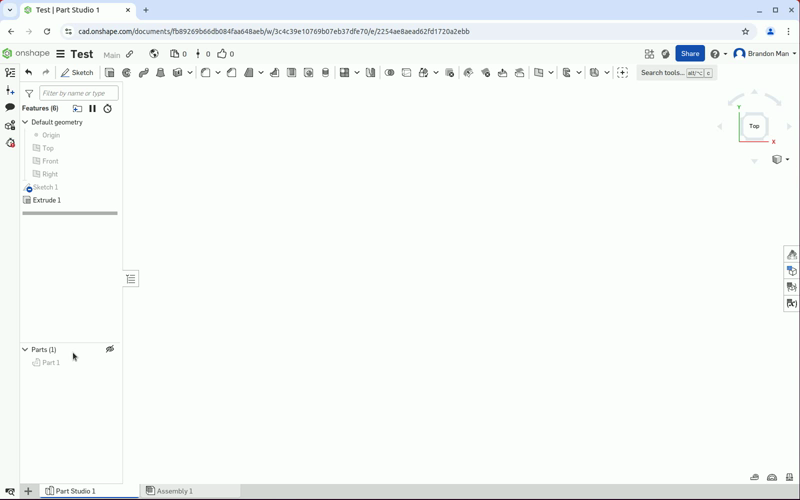
key(up)
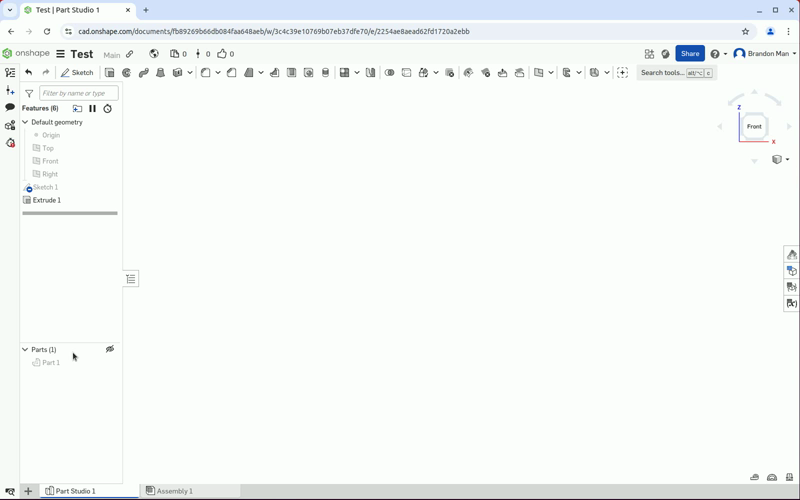
key_up(shift)
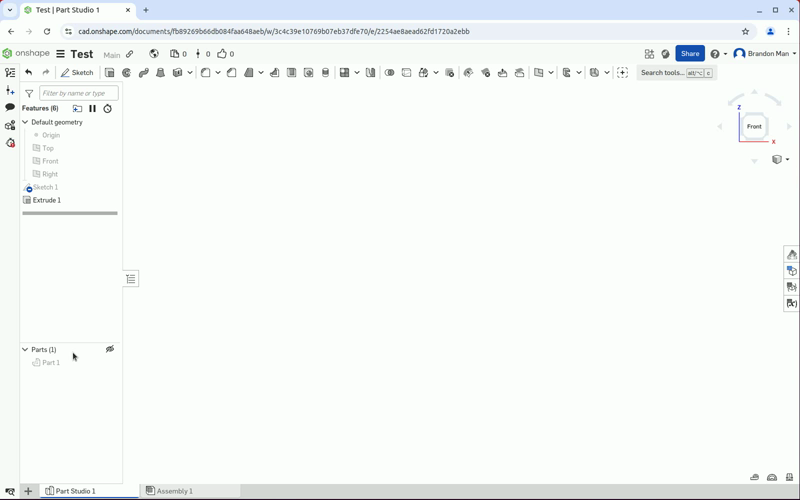
key(space)
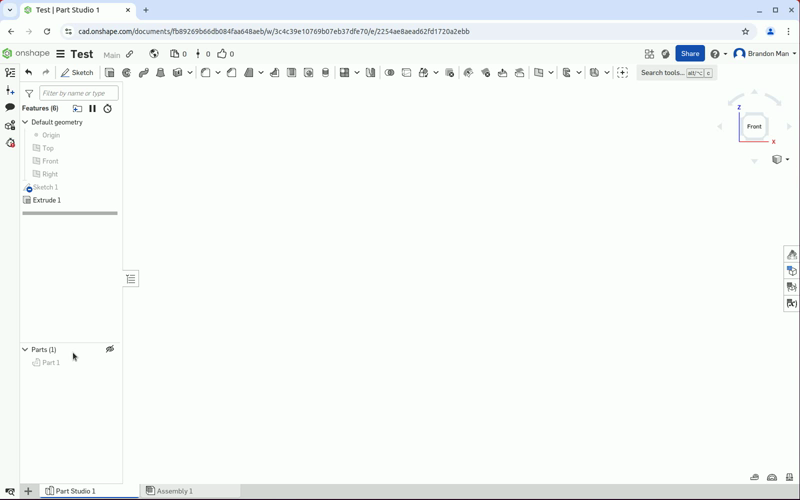
key_down(shift)
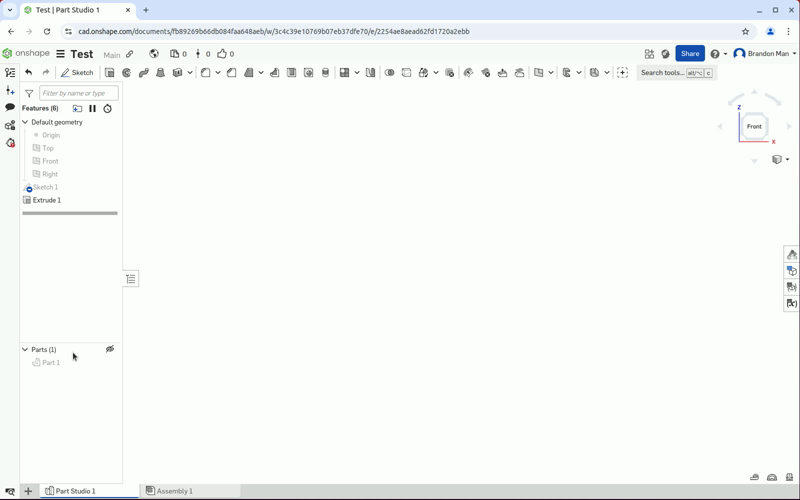
key(left)
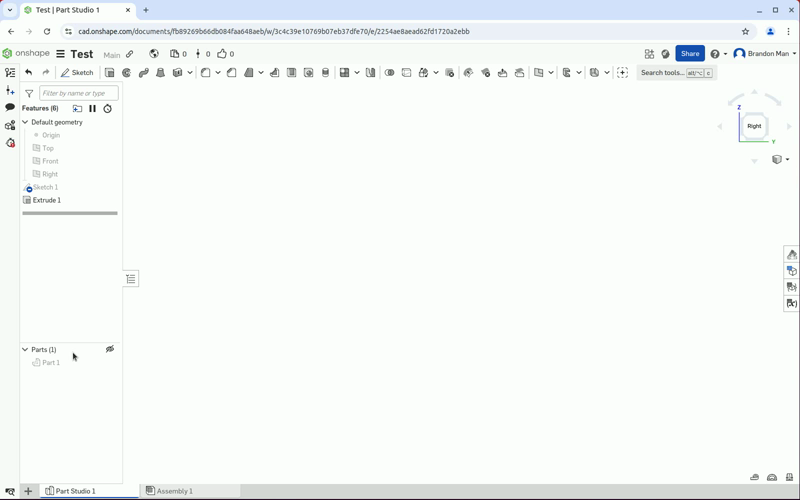
key_up(shift)
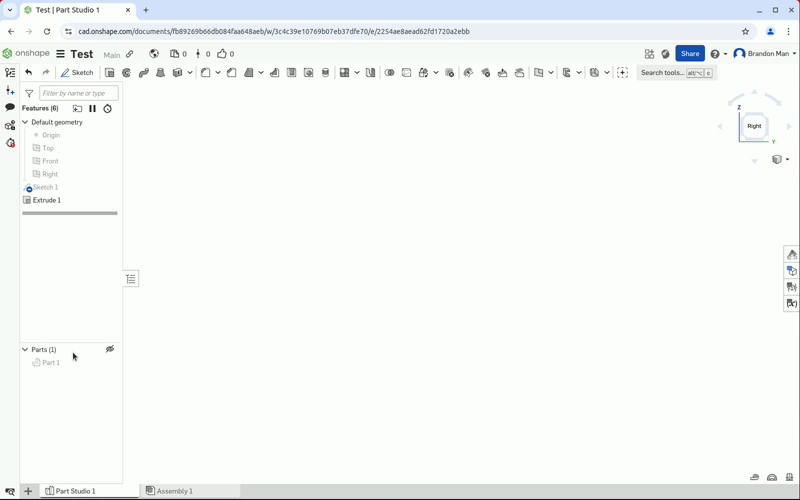
mouse_move(73, 352)
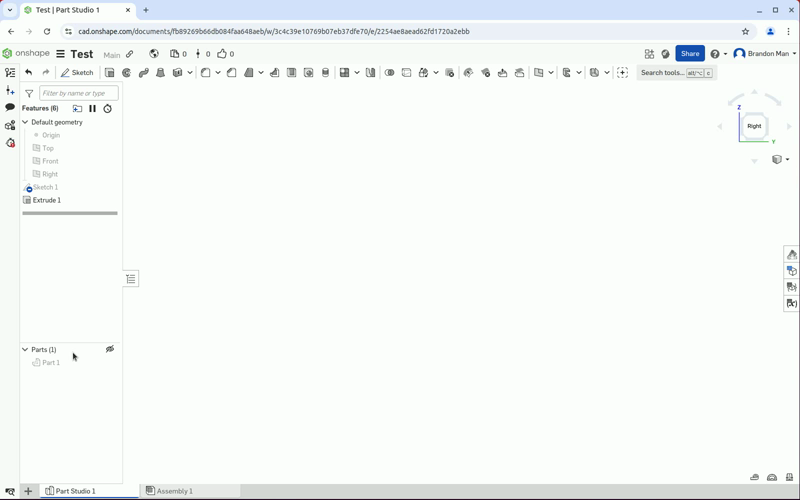
key(shift+y)
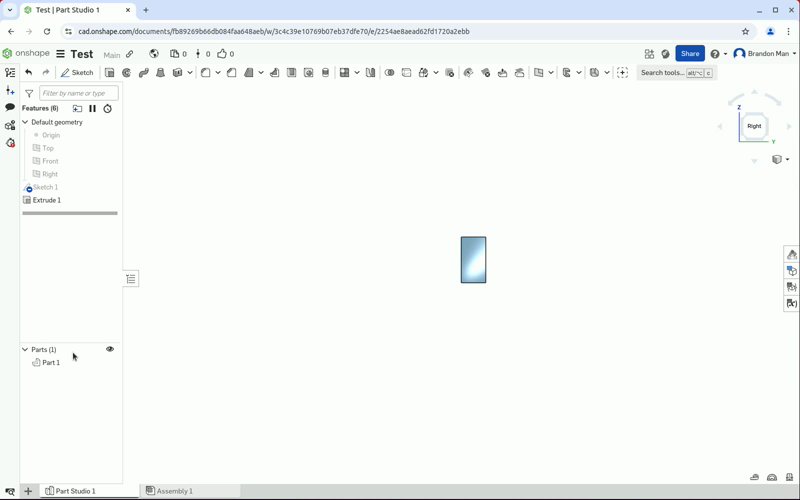
mouse_move(541, 75)
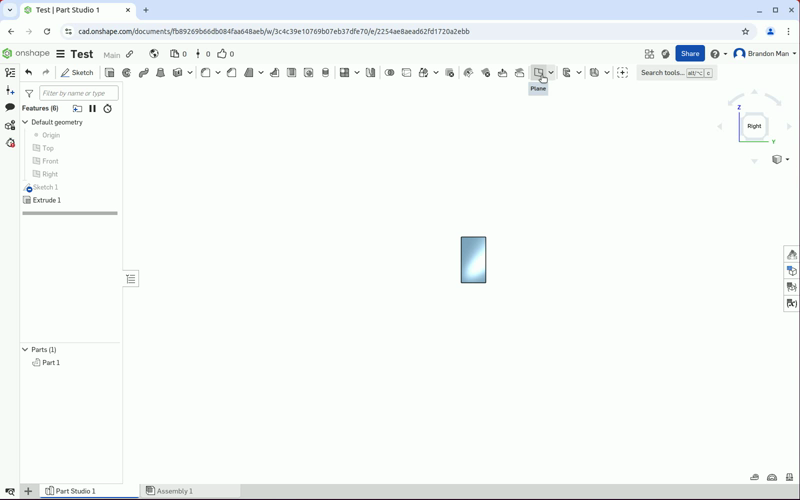
click(541, 75)
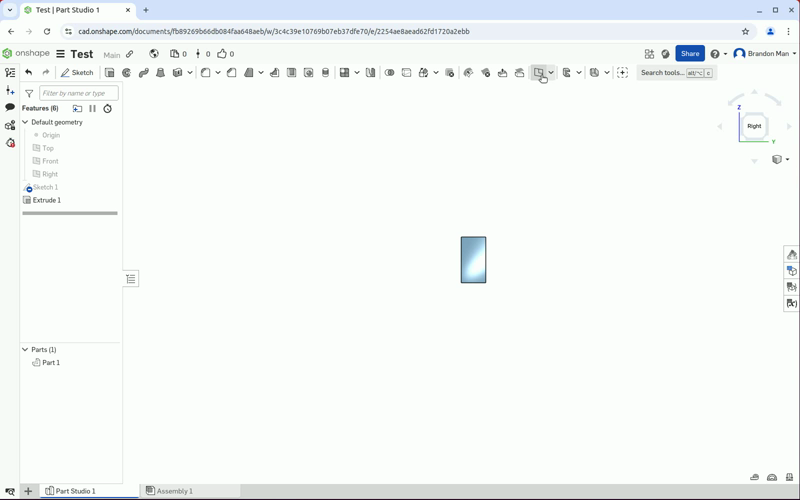
mouse_move(73, 176)
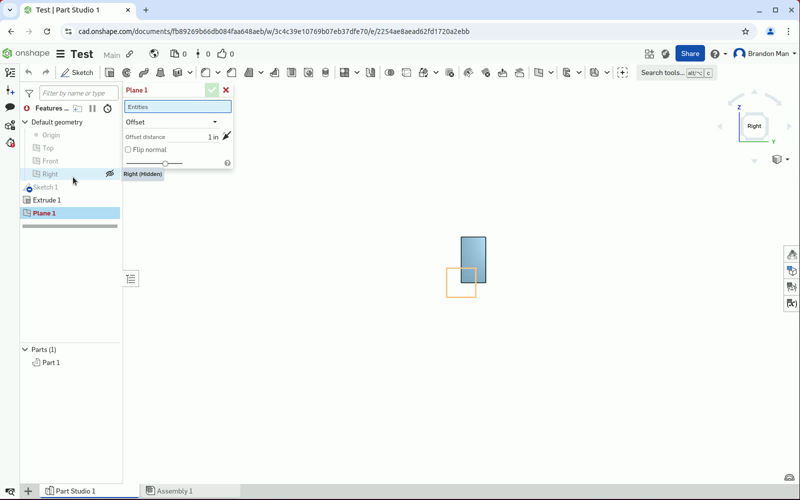
click(73, 176)
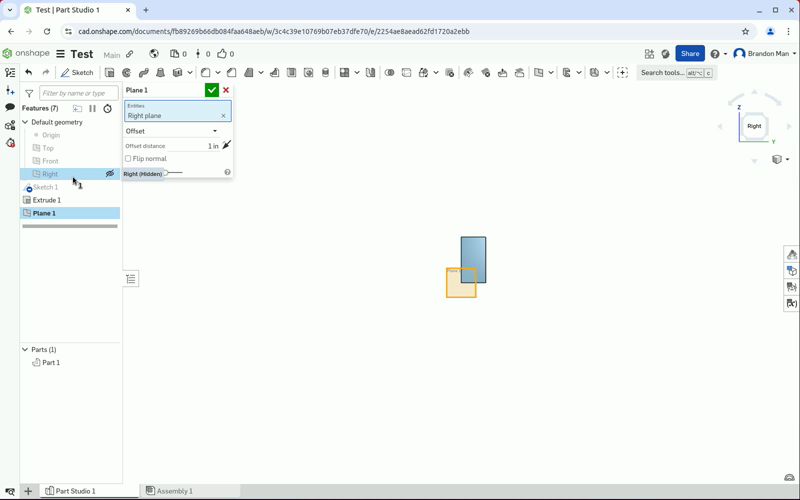
key(tab, 2)
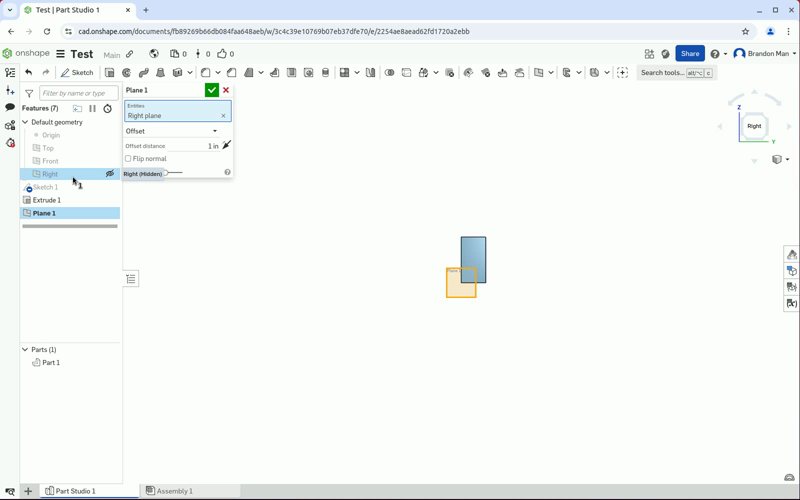
text(23.108)
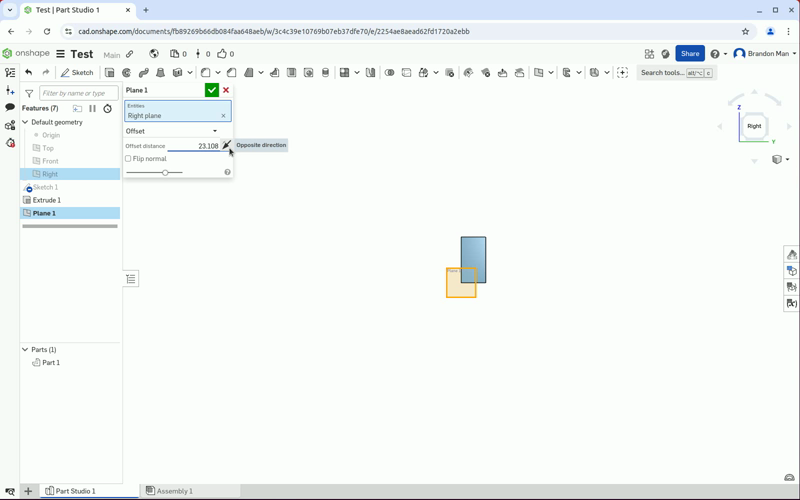
mouse_move(229, 147)
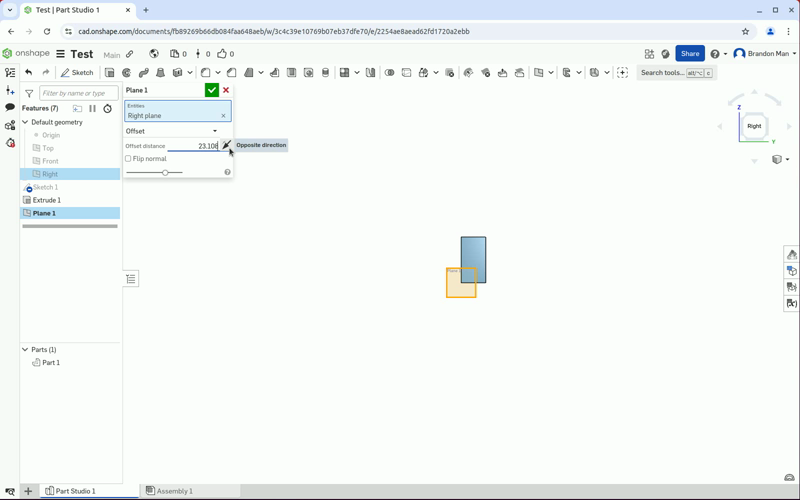
click(229, 147)
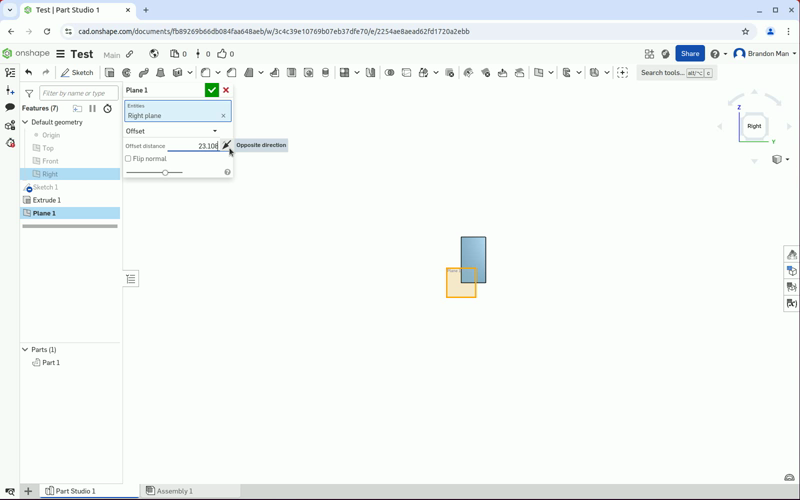
key(enter, 2)
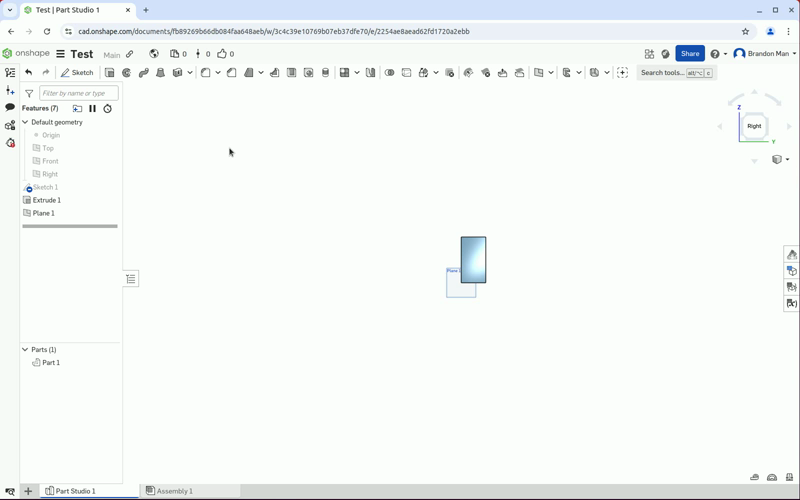
key(shift+s)
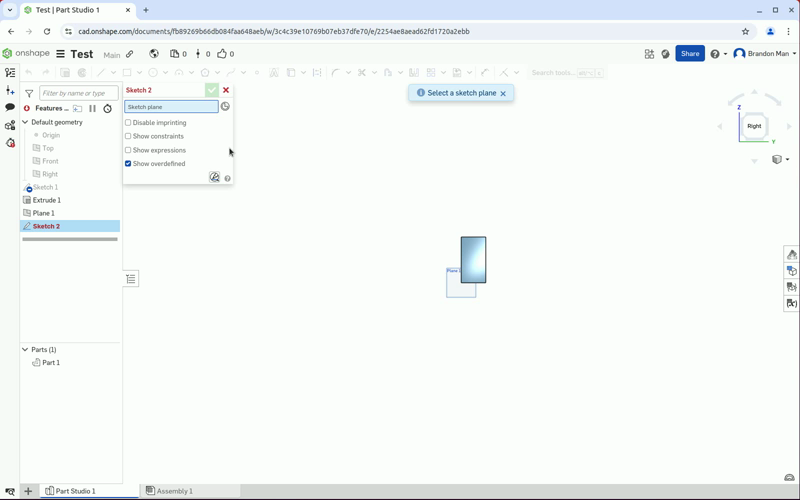
mouse_move(73, 215)
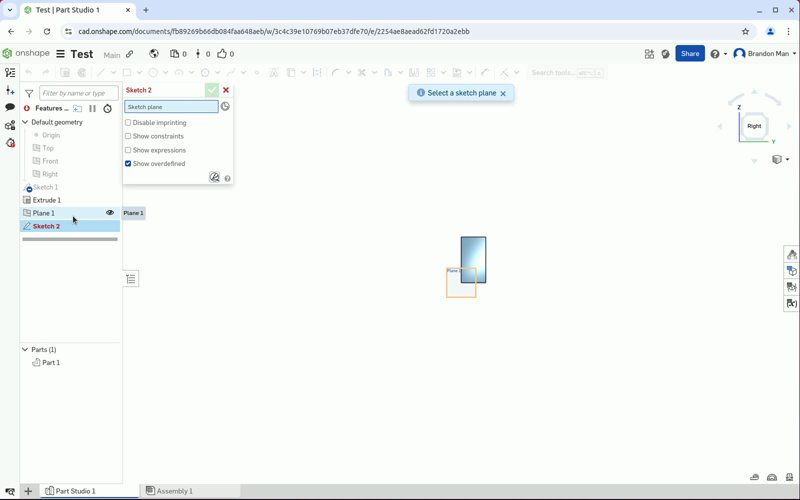
click(73, 215)
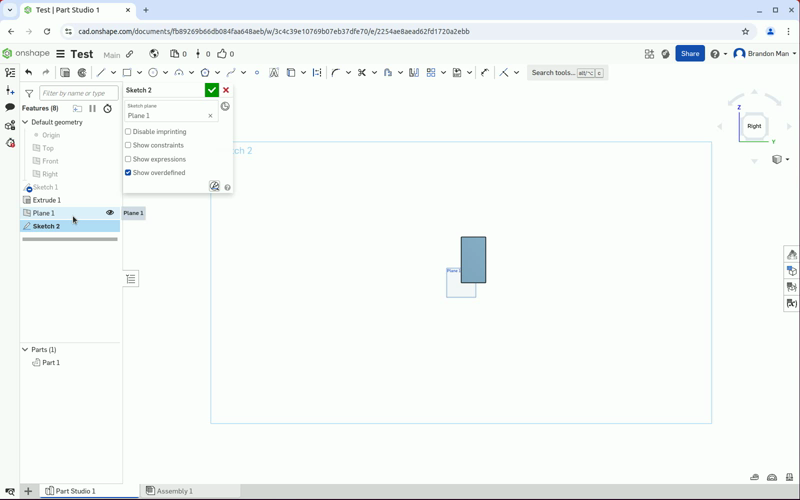
mouse_move(73, 352)
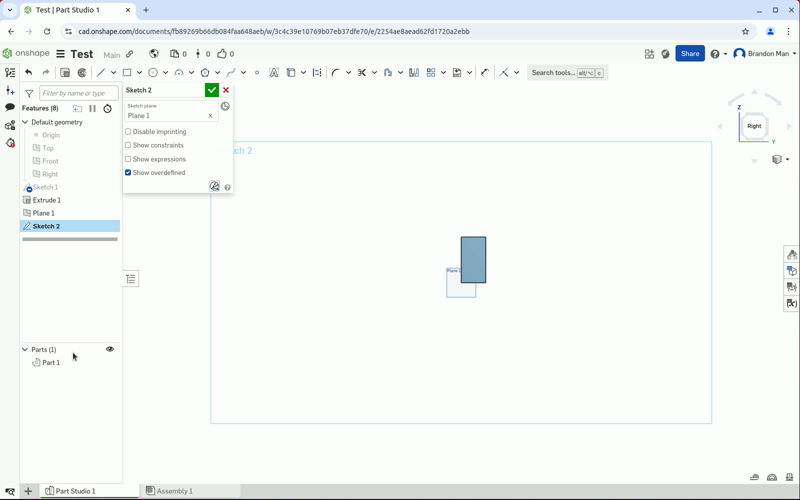
key(y)
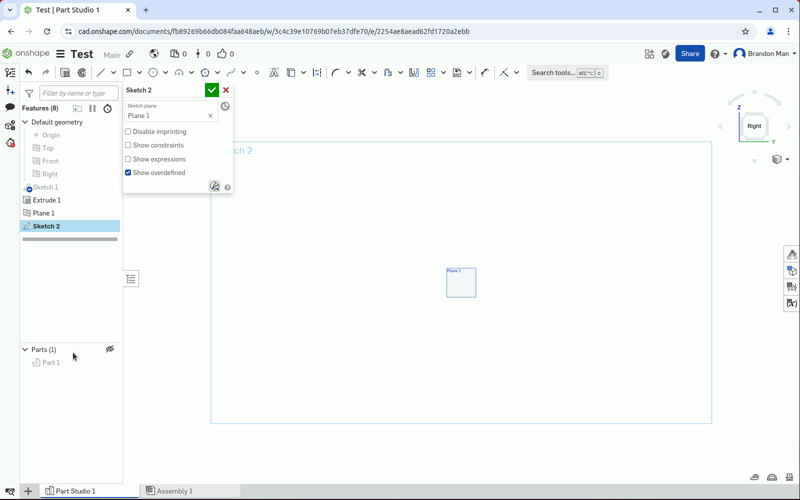
key(l)
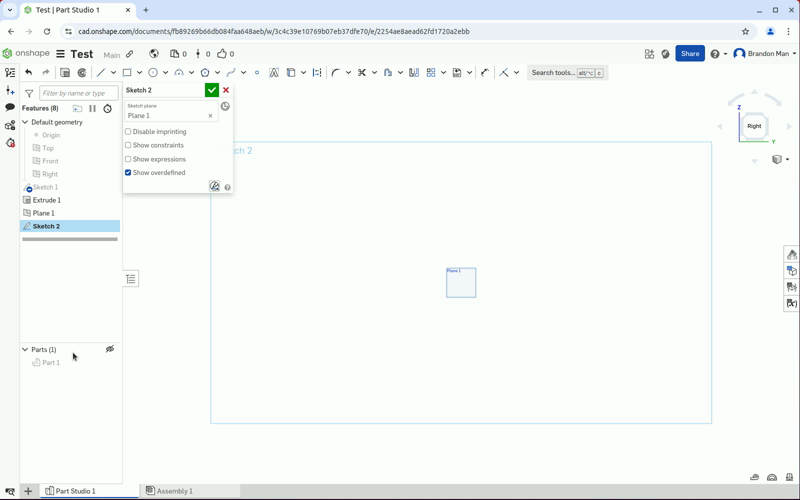
key_down(shift)
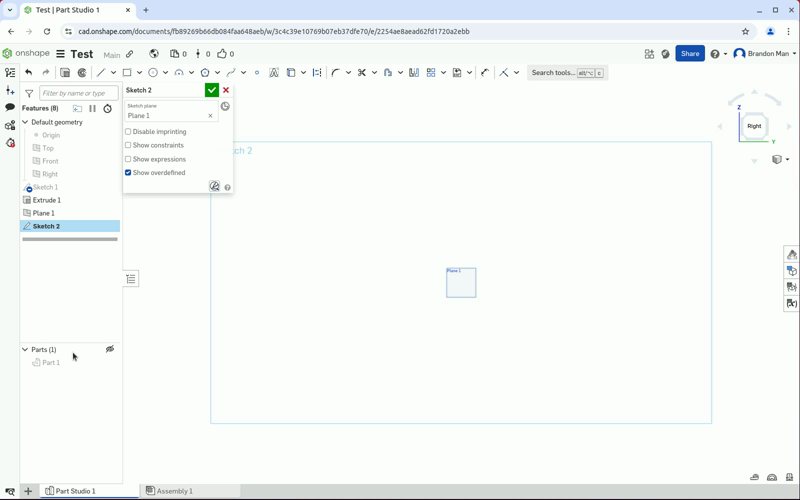
mouse_move(489, 272)
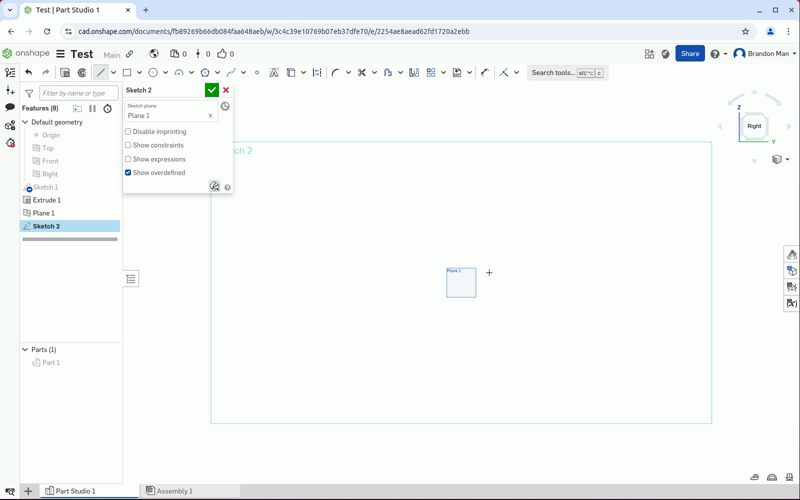
click(489, 272)
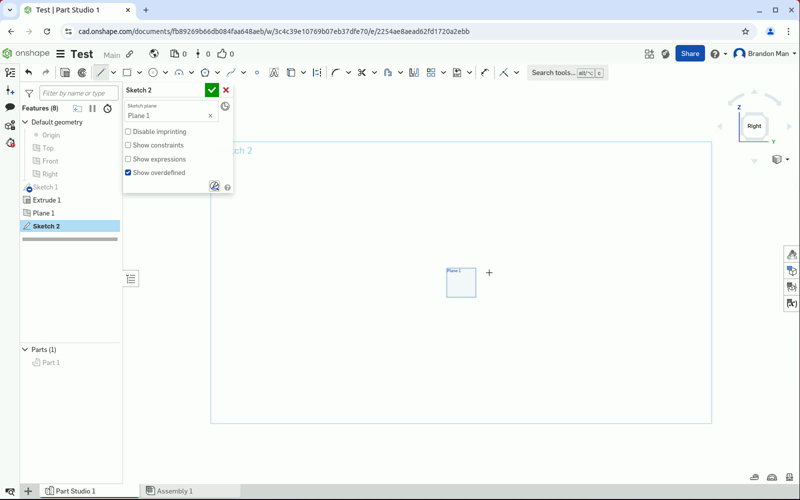
key_up(shift)
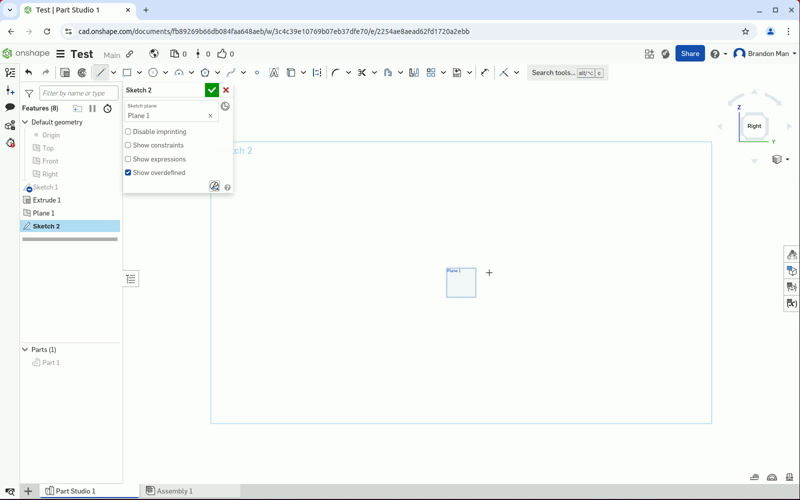
key_down(shift)
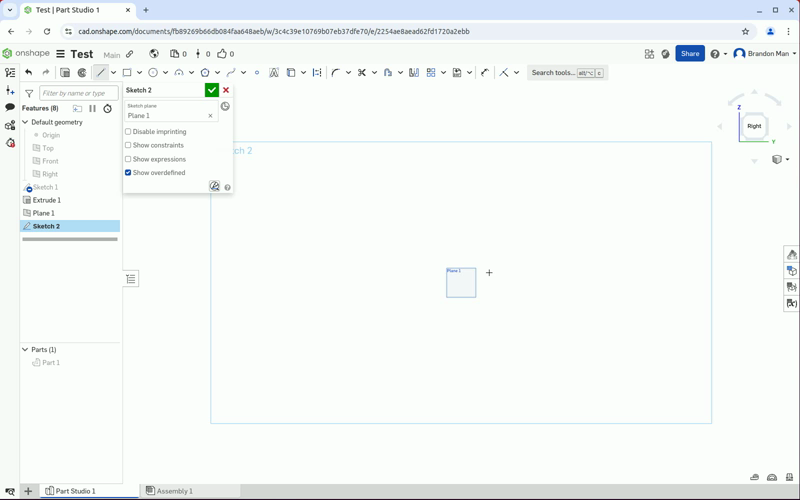
mouse_move(519, 272)
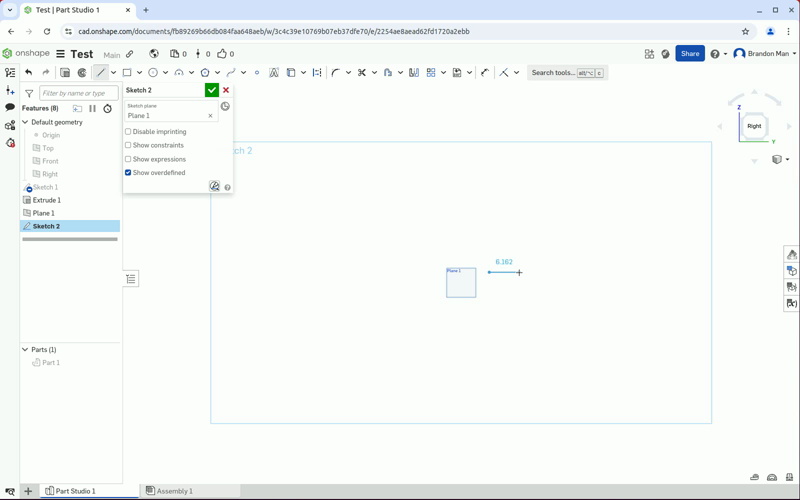
mouse_move(490, 272)
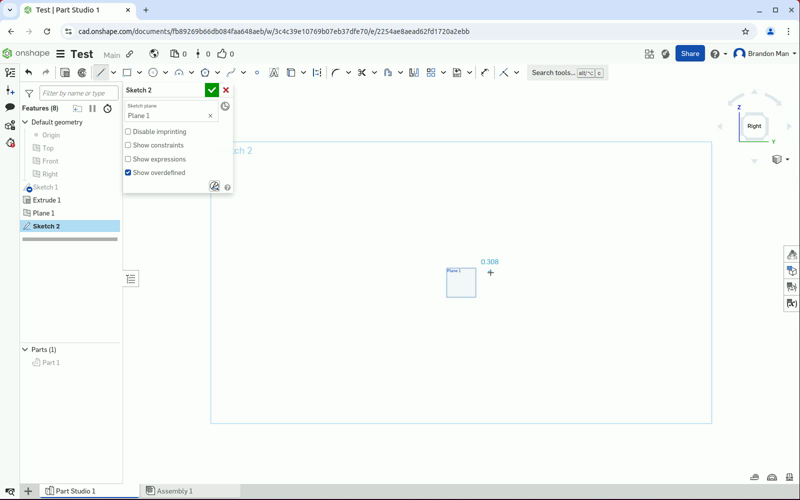
scroll(6)
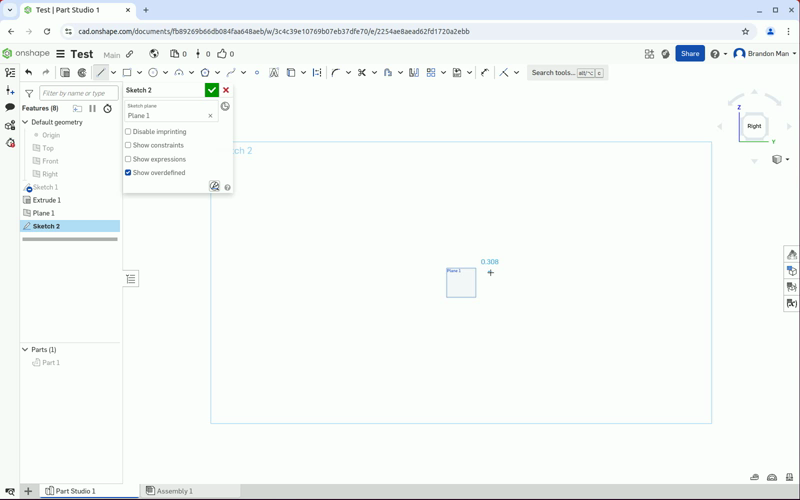
scroll(6)
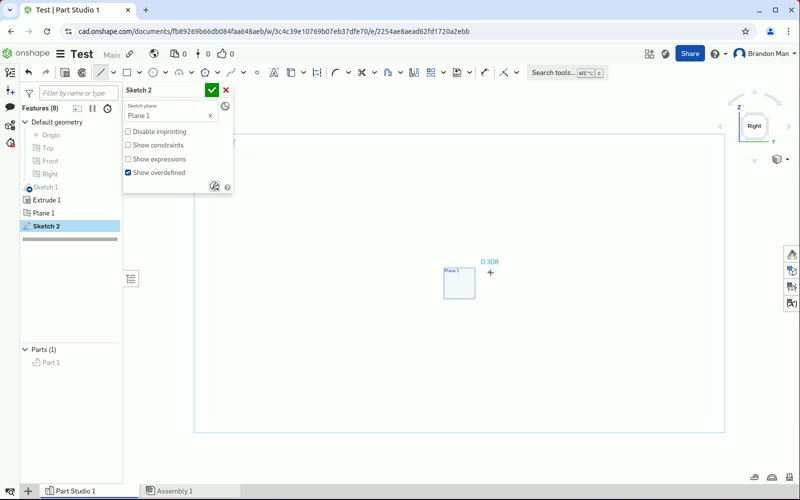
scroll(6)
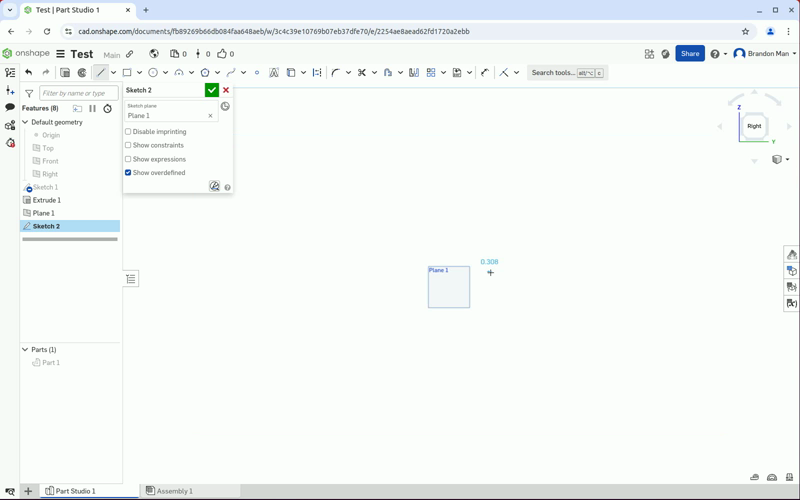
scroll(6)
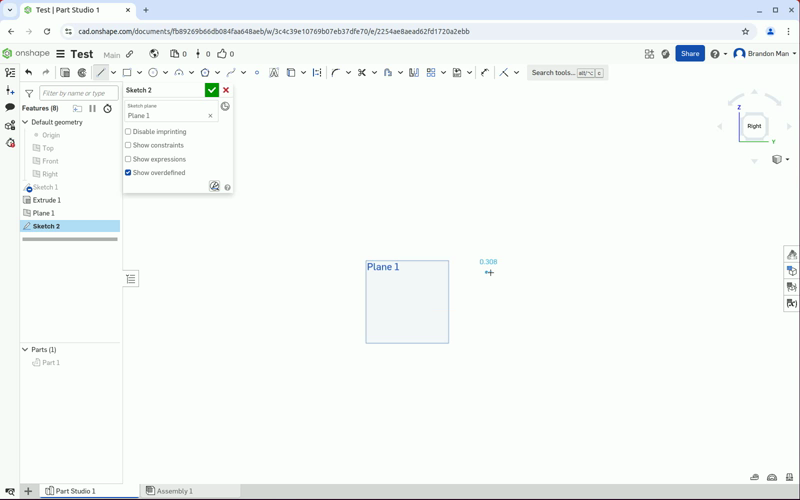
scroll(6)
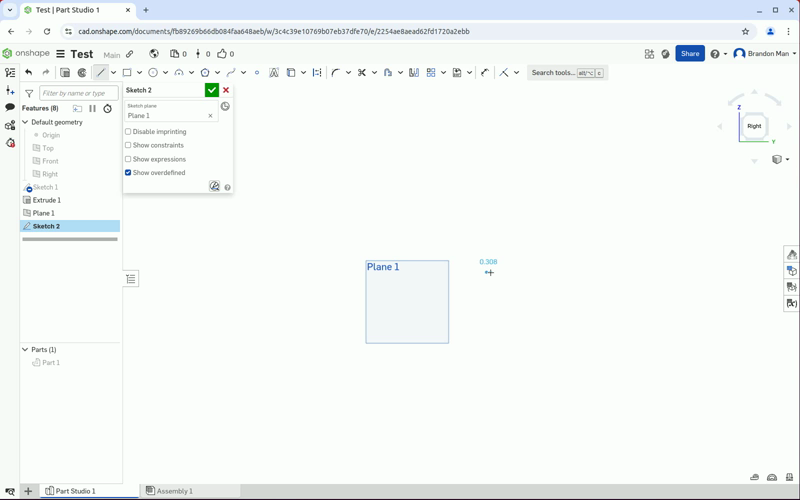
scroll(6)
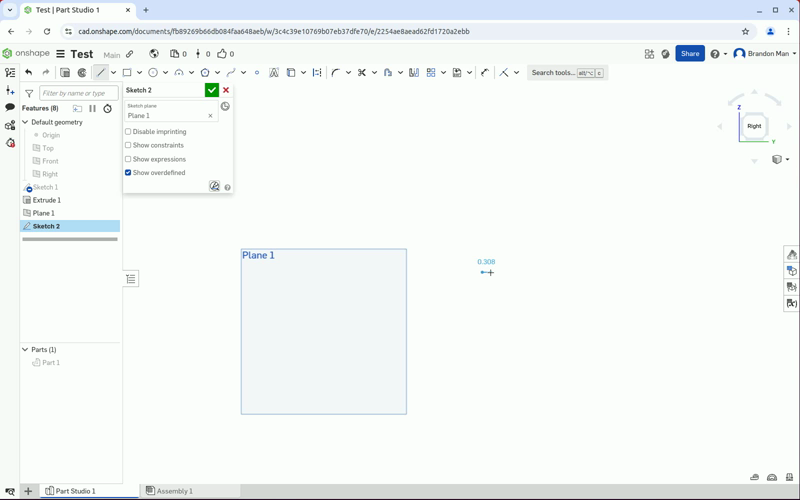
scroll(6)
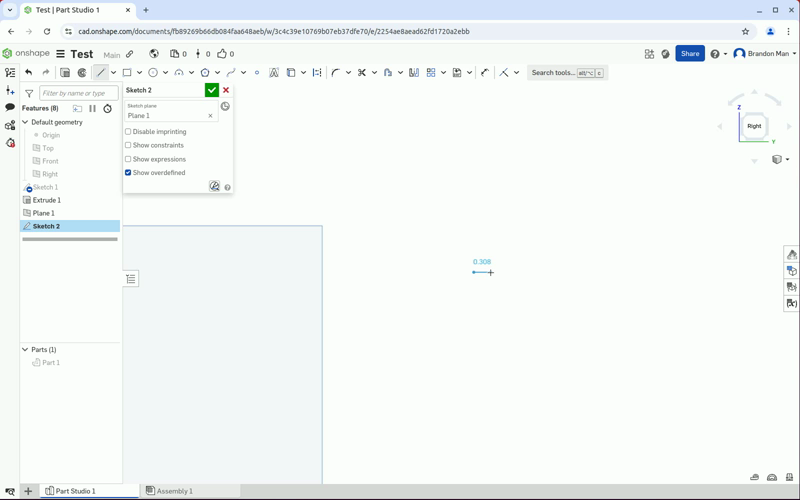
click(490, 272)
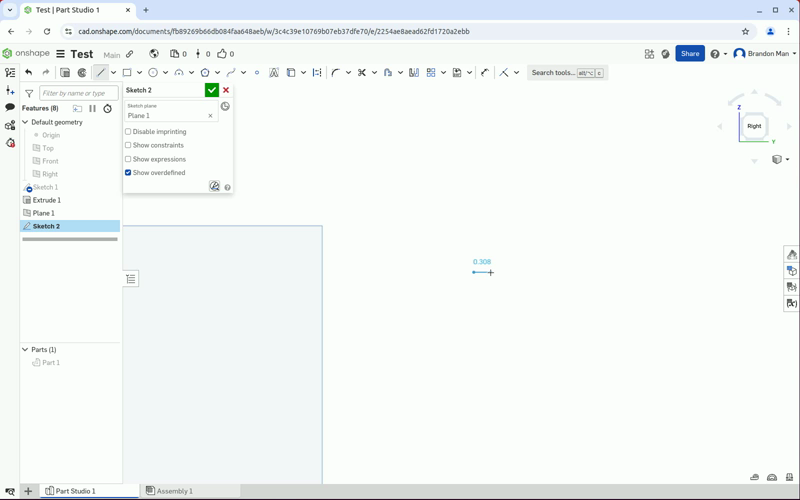
scroll(-6)
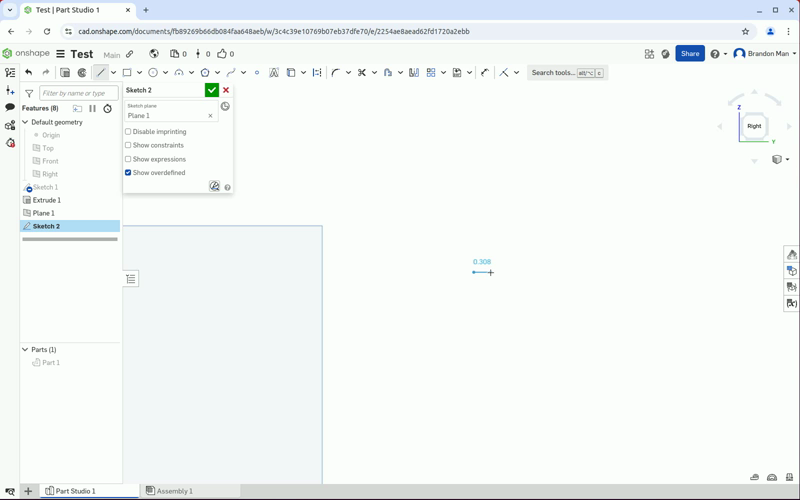
scroll(-6)
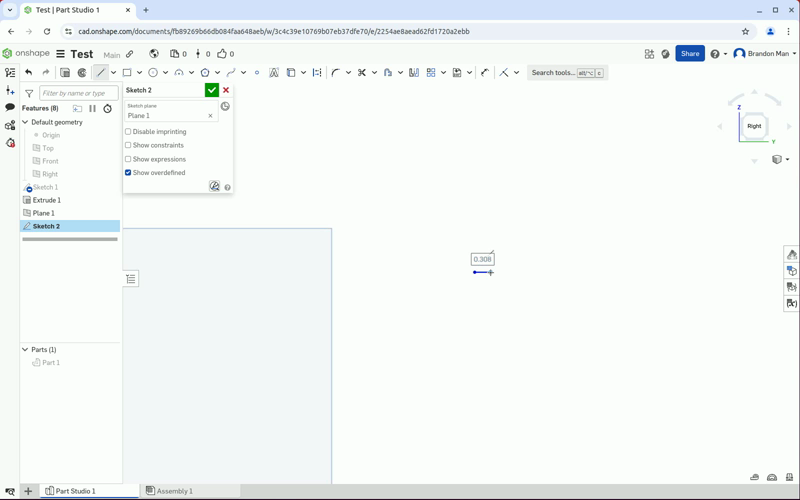
scroll(-6)
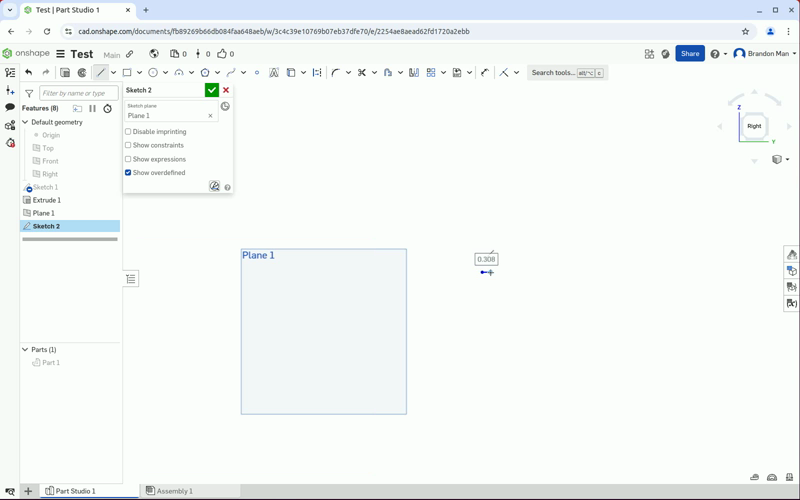
scroll(-6)
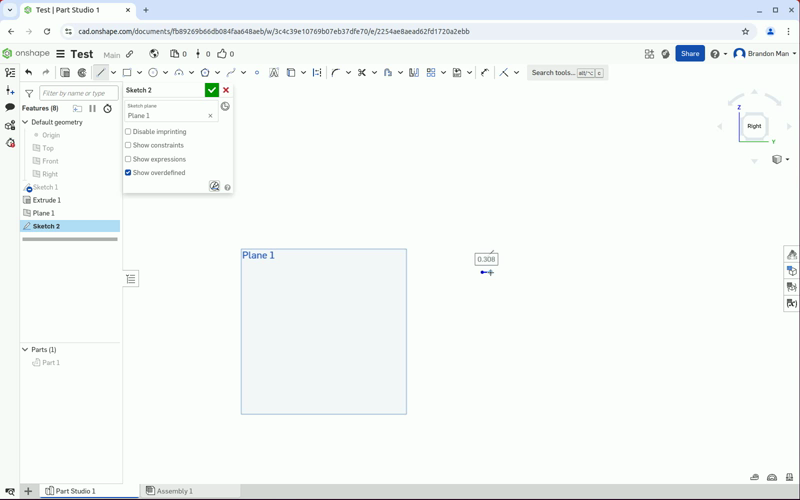
scroll(-6)
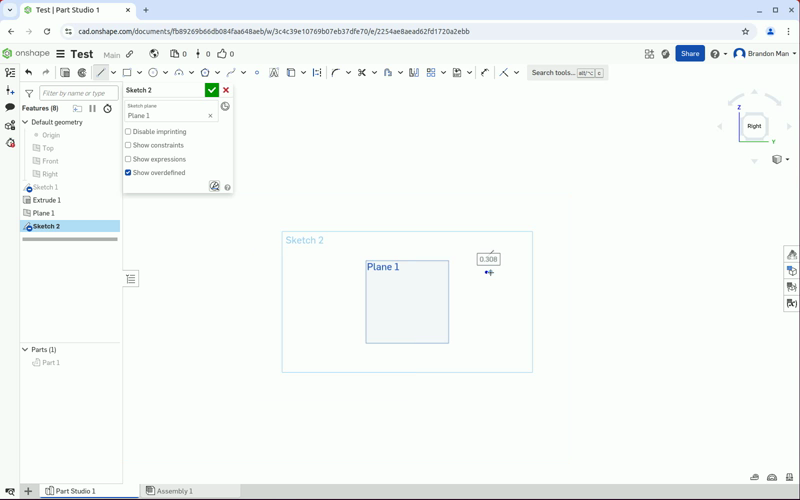
scroll(-6)
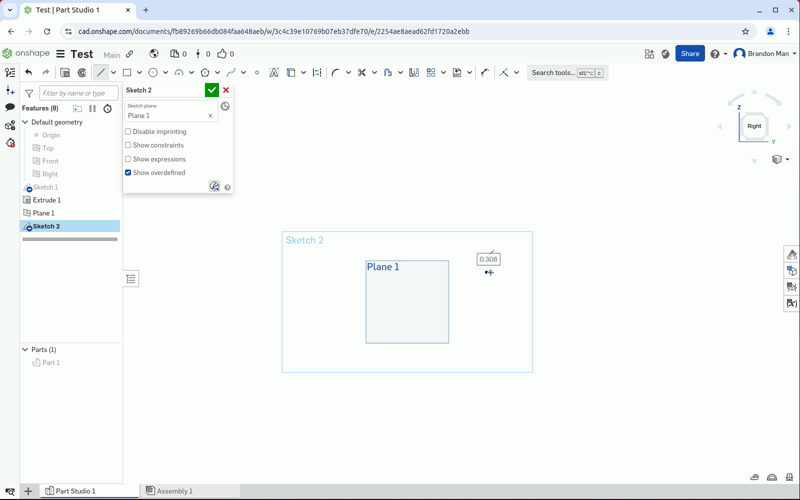
scroll(-6)
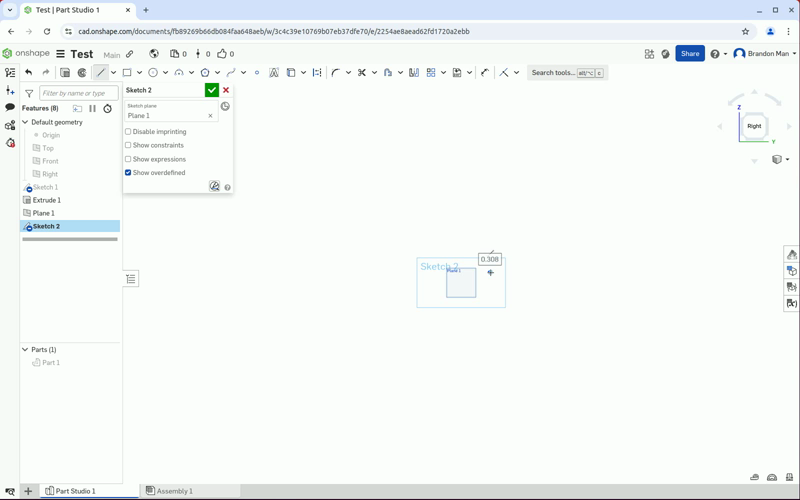
key_up(shift)
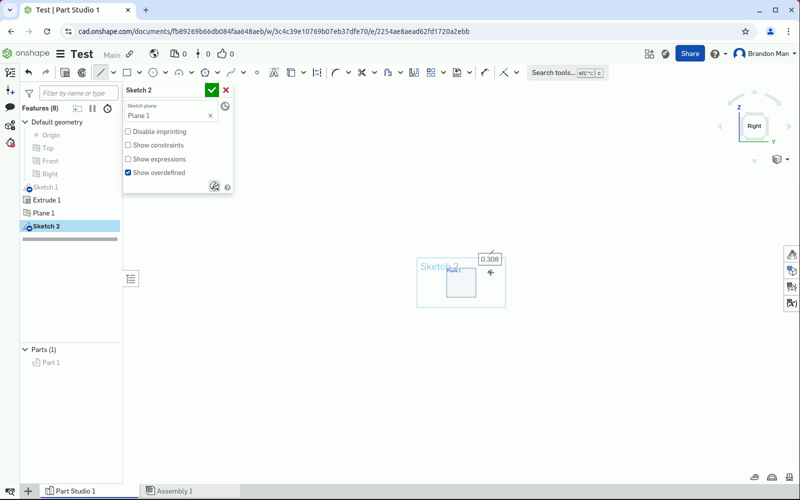
key_down(shift)
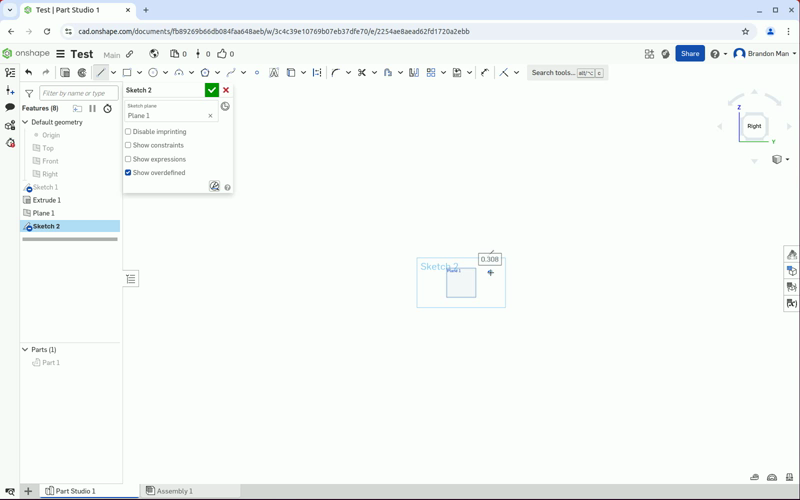
mouse_move(520, 272)
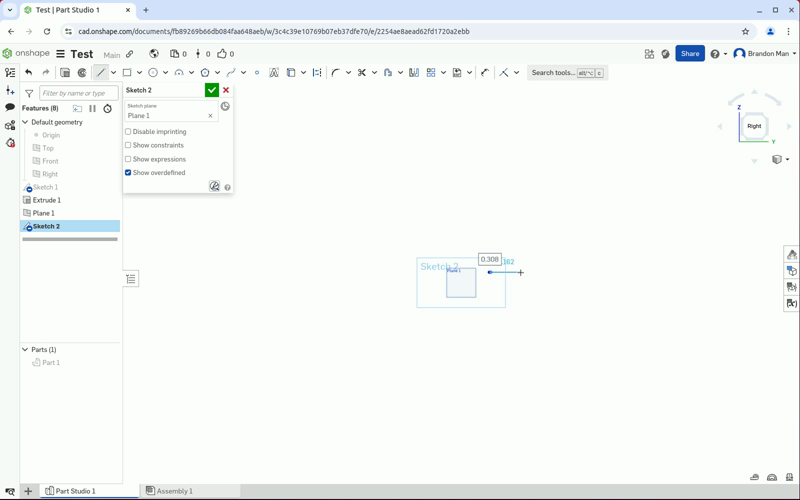
mouse_move(490, 265)
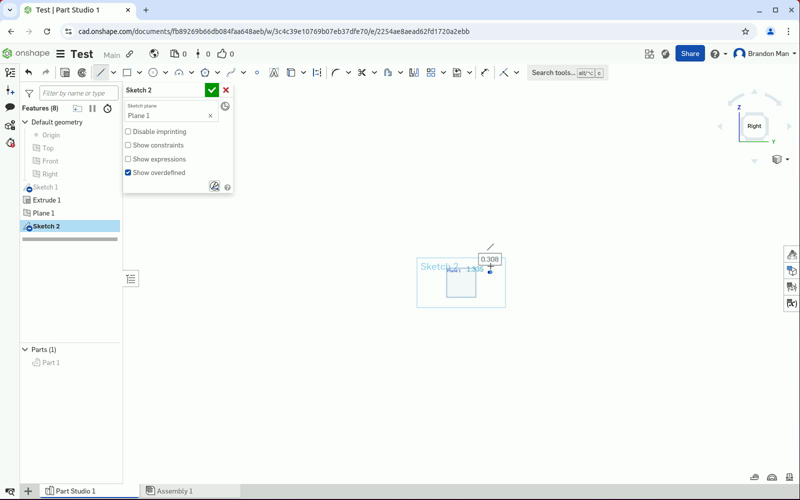
scroll(6)
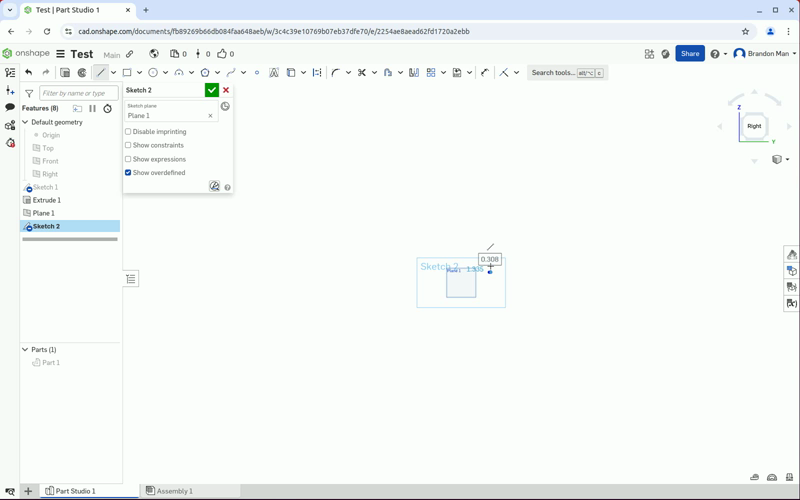
scroll(6)
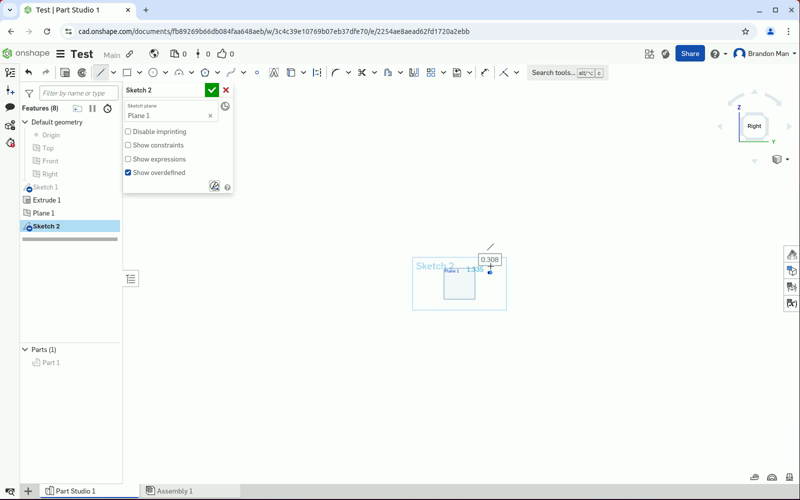
scroll(6)
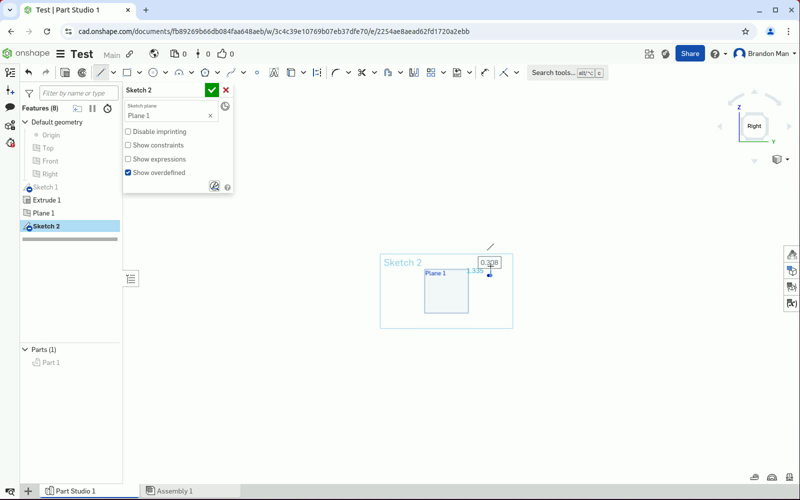
scroll(6)
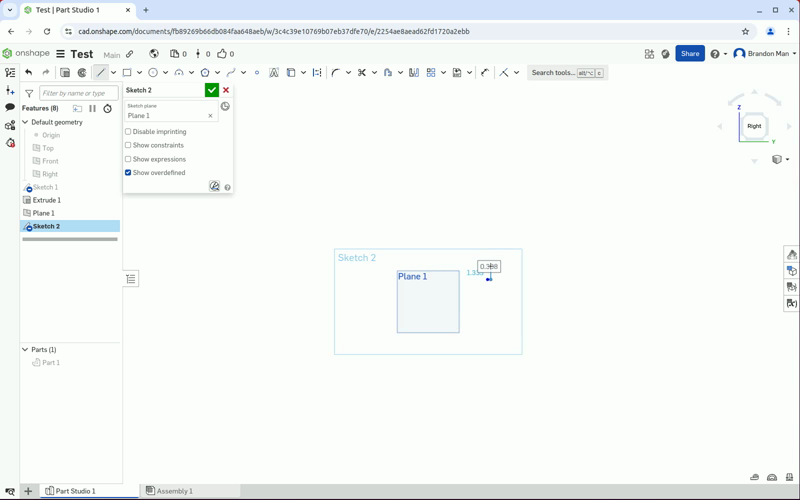
scroll(6)
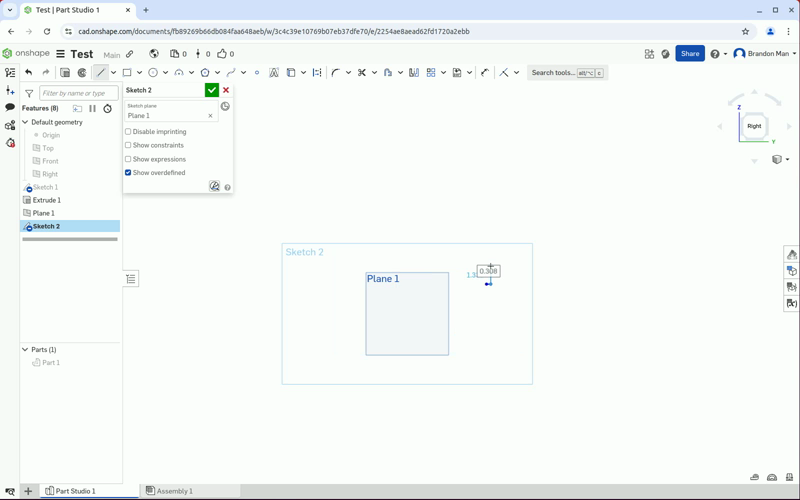
scroll(6)
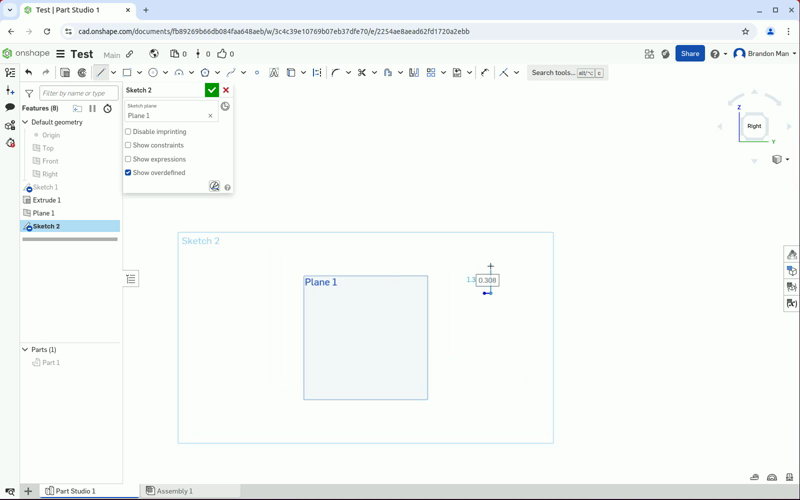
scroll(6)
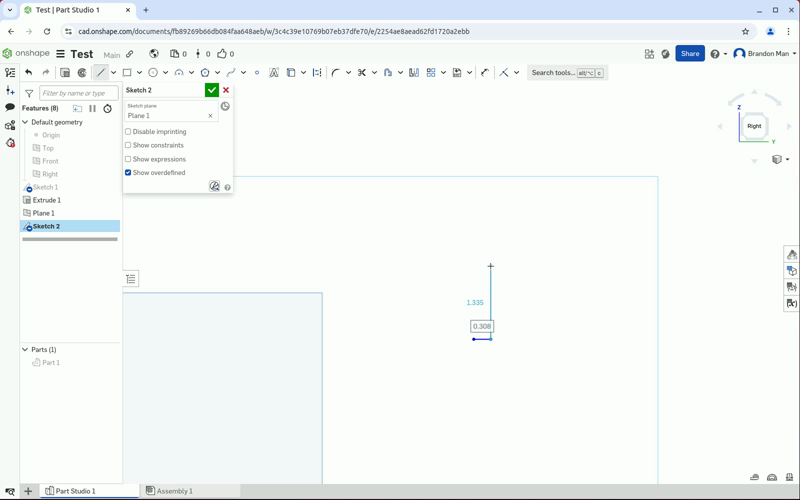
click(490, 265)
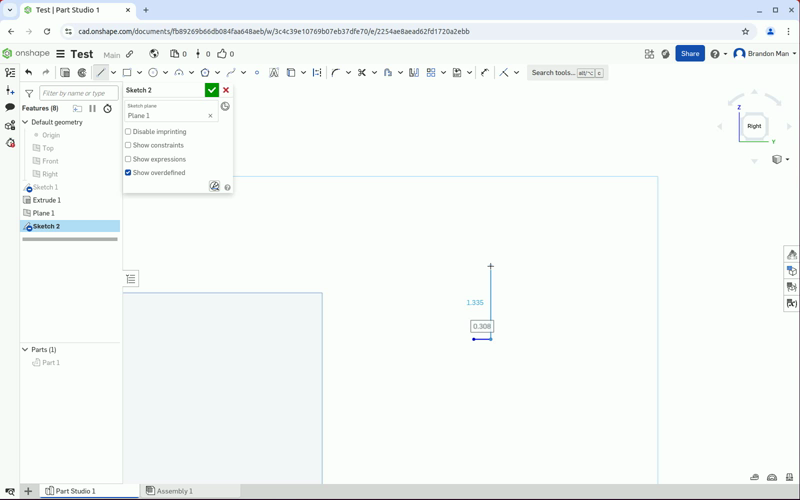
scroll(-6)
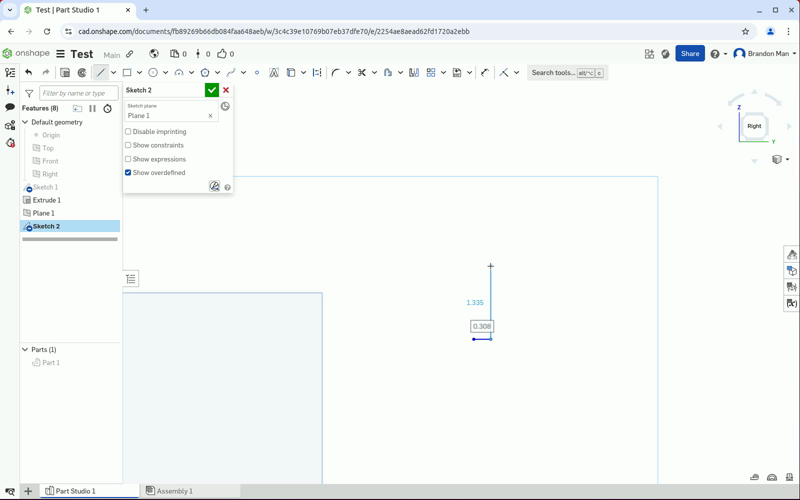
scroll(-6)
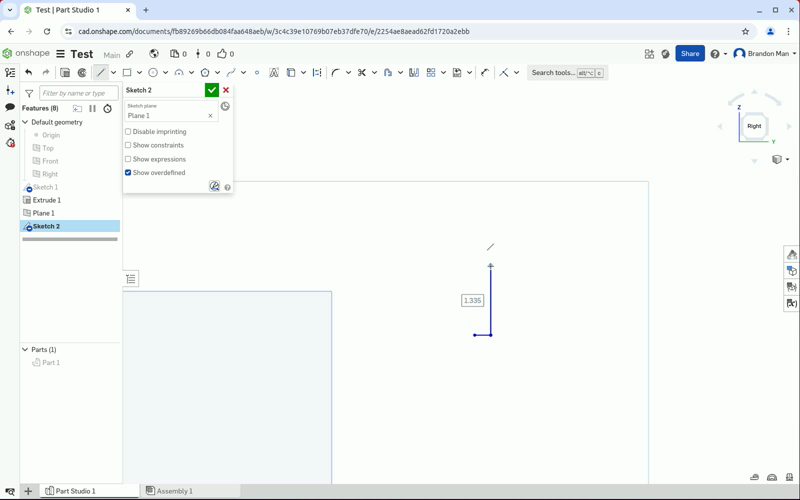
scroll(-6)
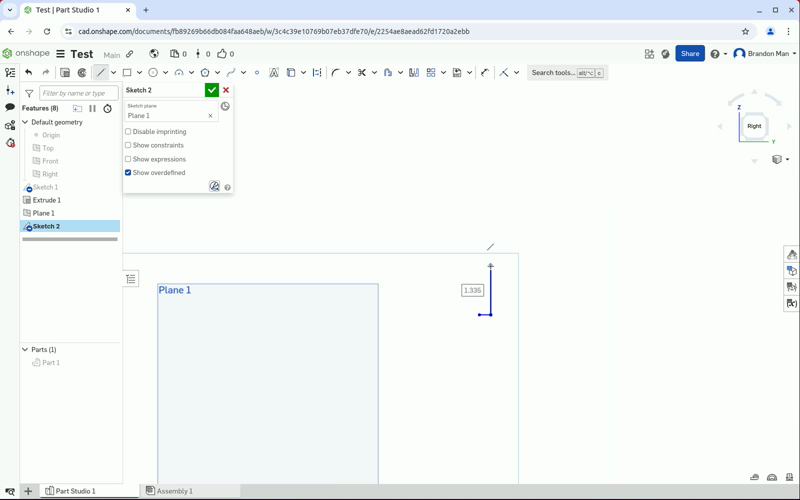
scroll(-6)
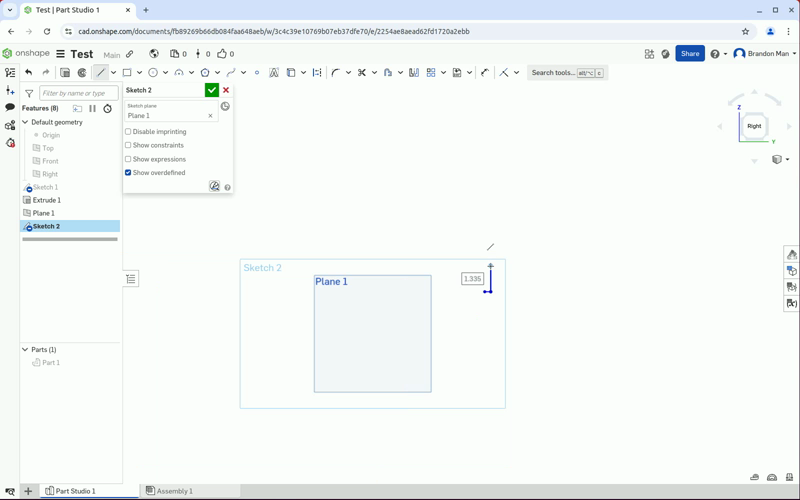
scroll(-6)
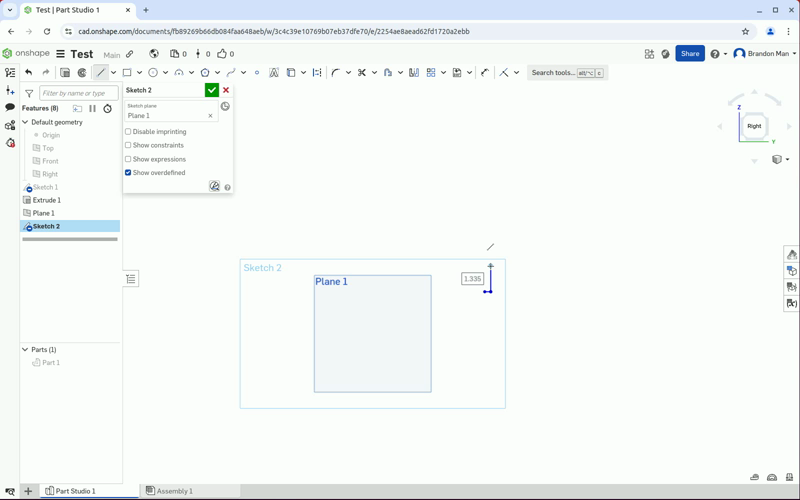
scroll(-6)
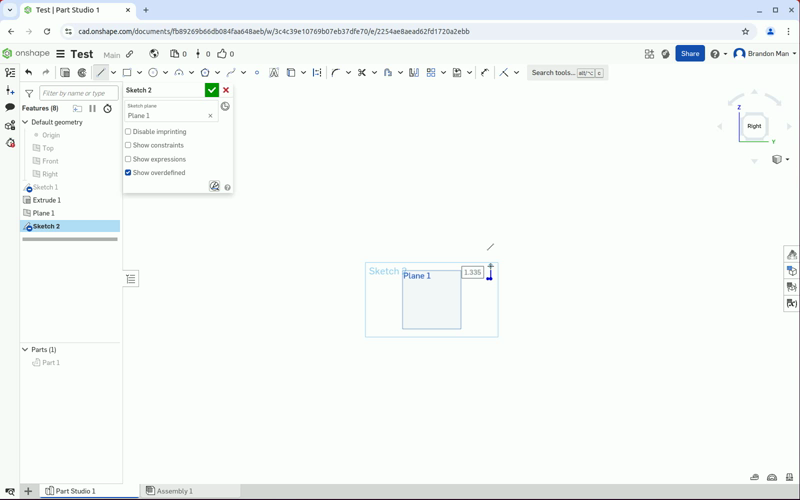
scroll(-6)
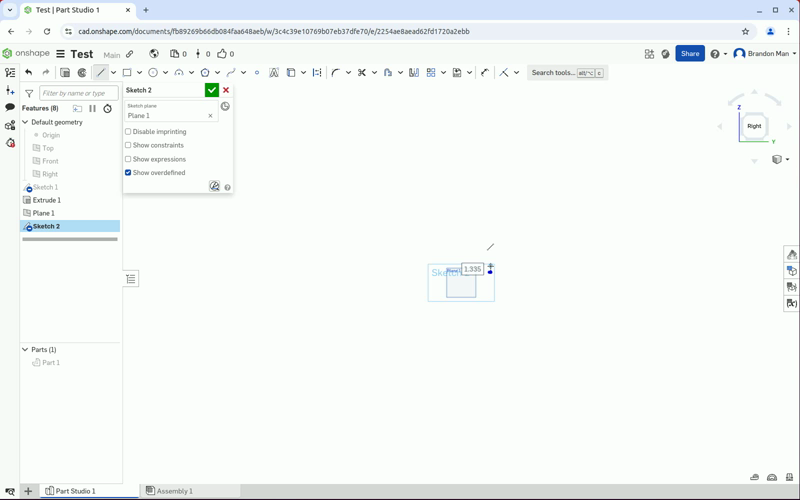
key_up(shift)
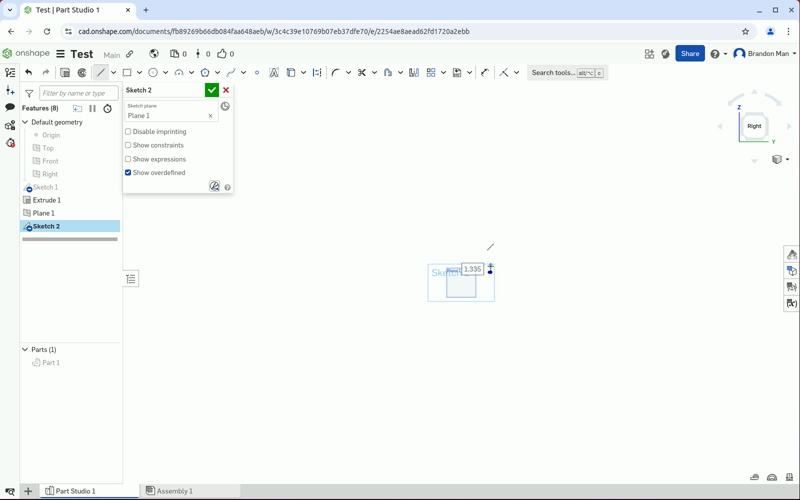
key_down(shift)
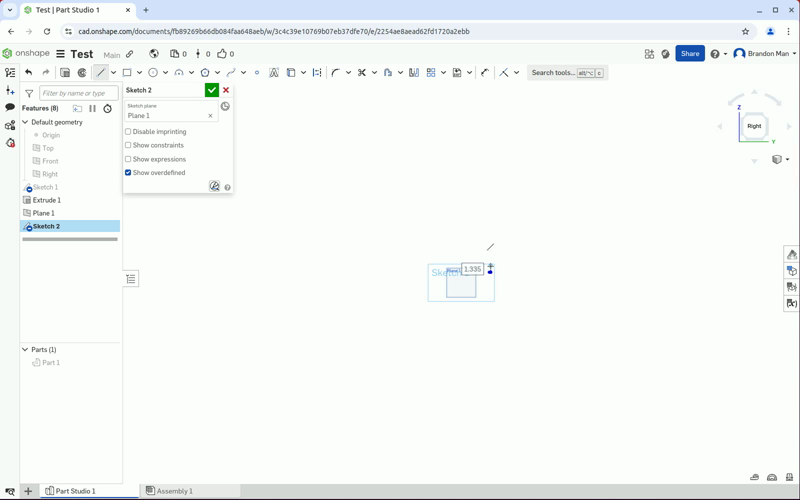
mouse_move(520, 265)
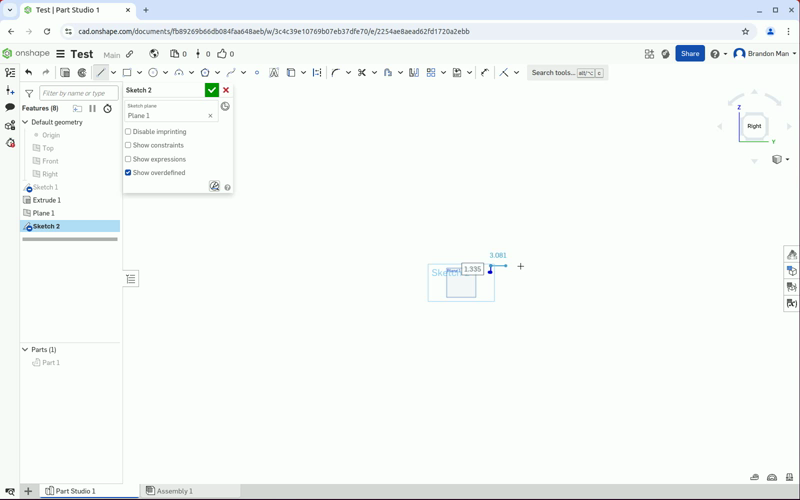
mouse_move(489, 265)
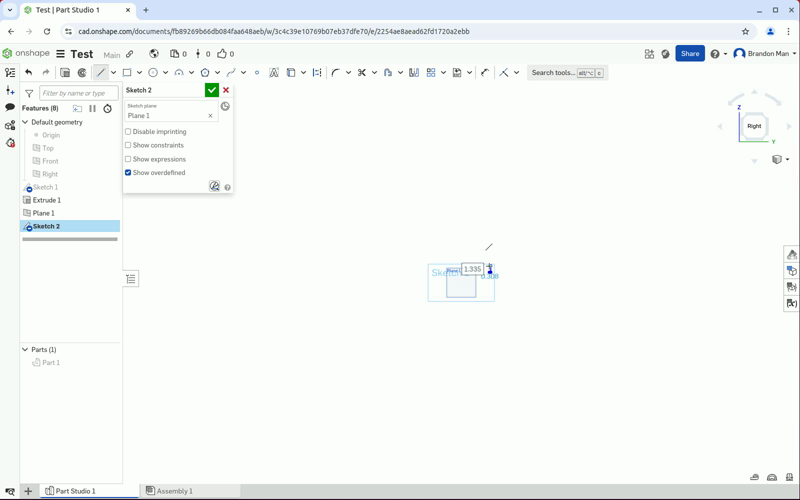
scroll(6)
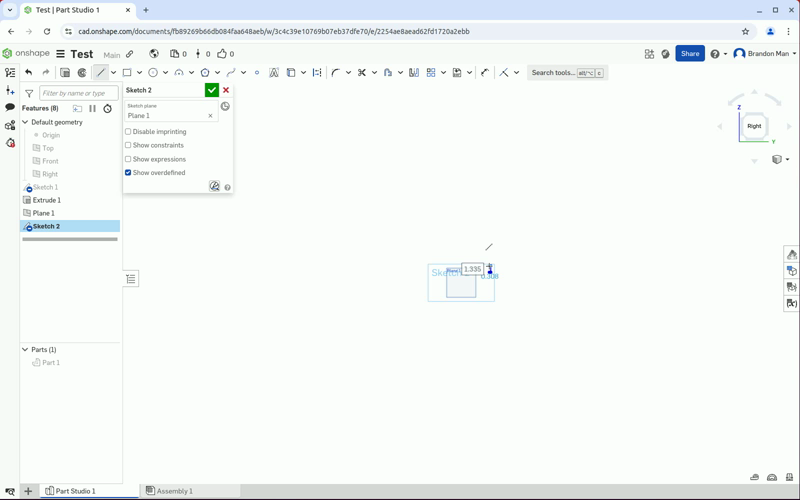
scroll(6)
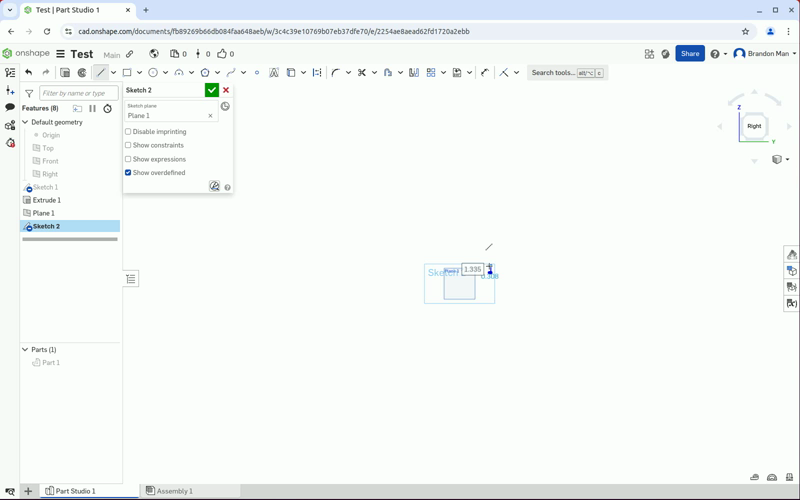
scroll(6)
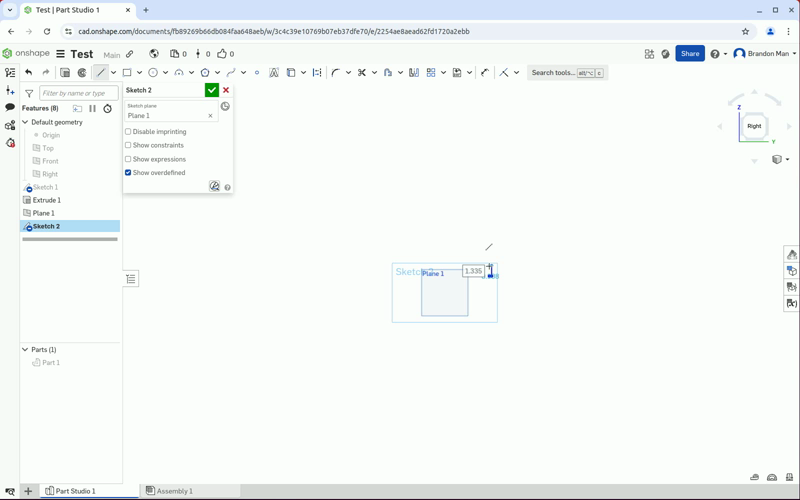
scroll(6)
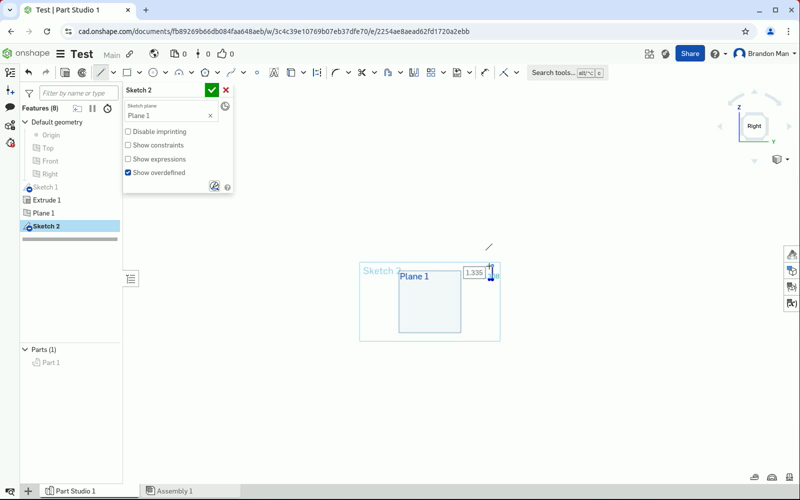
scroll(6)
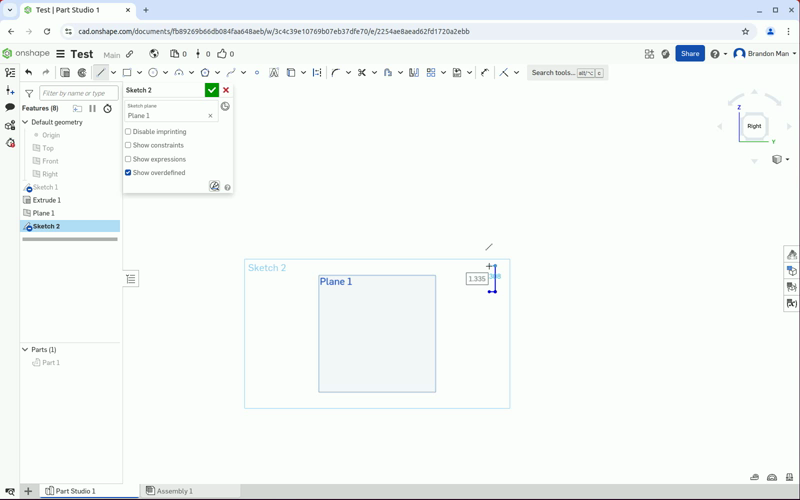
scroll(6)
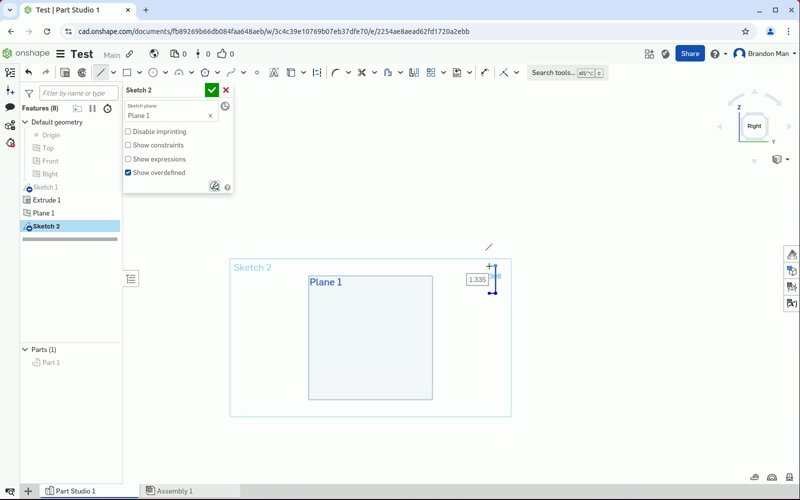
scroll(6)
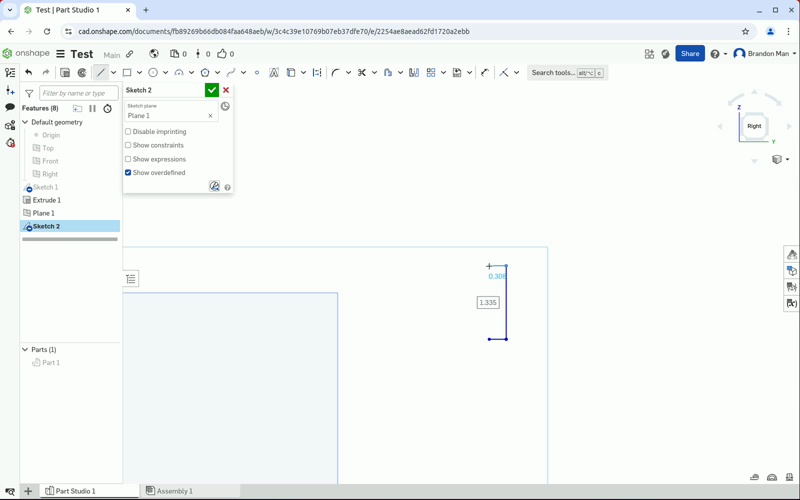
click(489, 265)
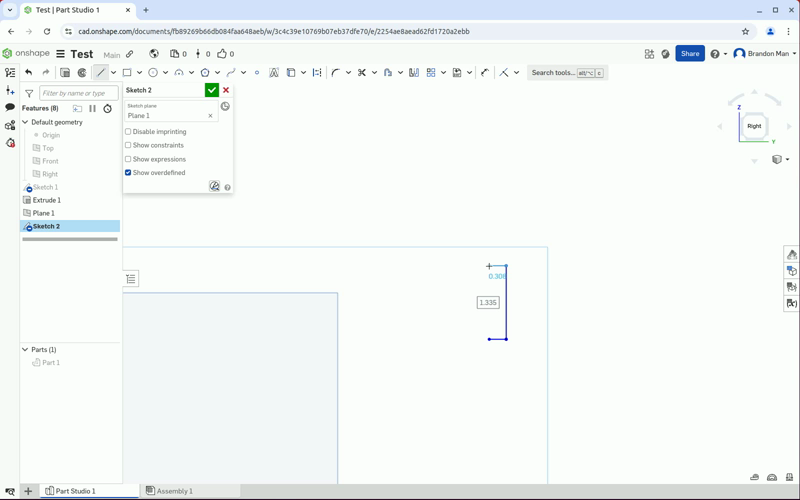
scroll(-6)
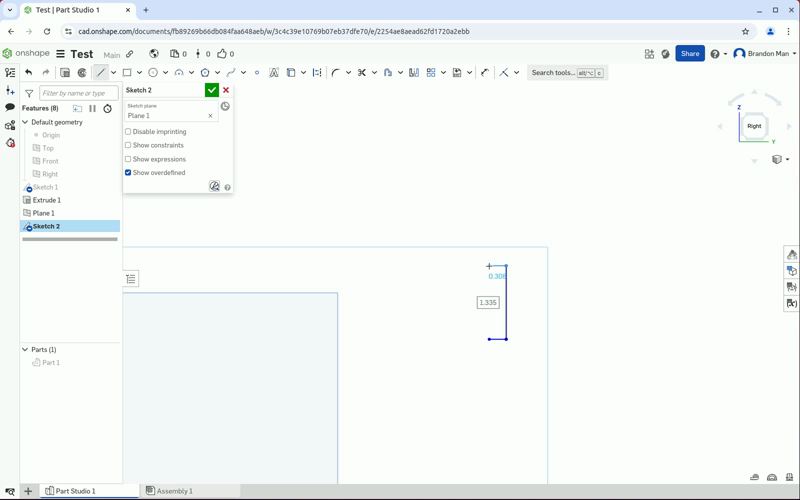
scroll(-6)
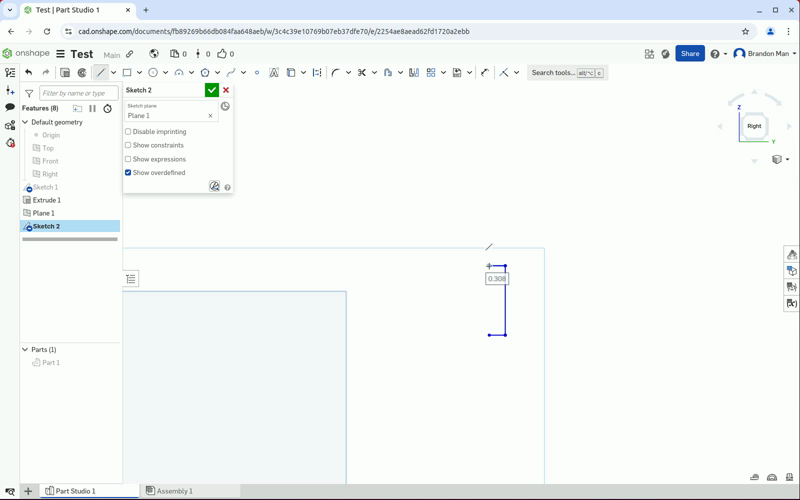
scroll(-6)
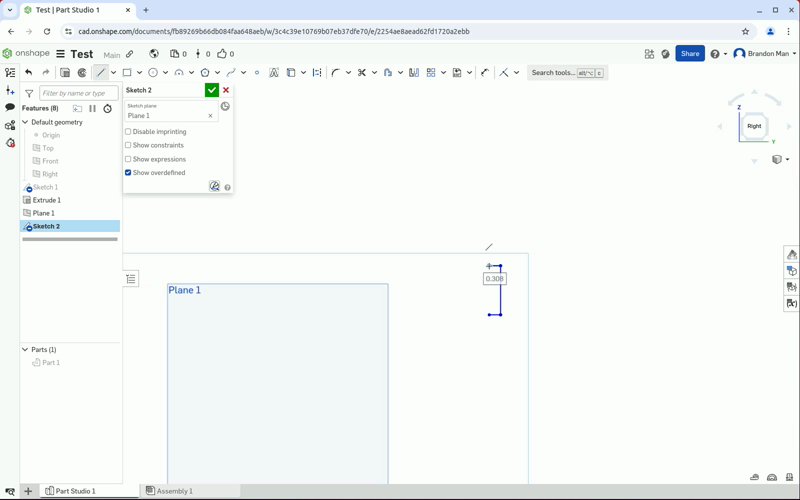
scroll(-6)
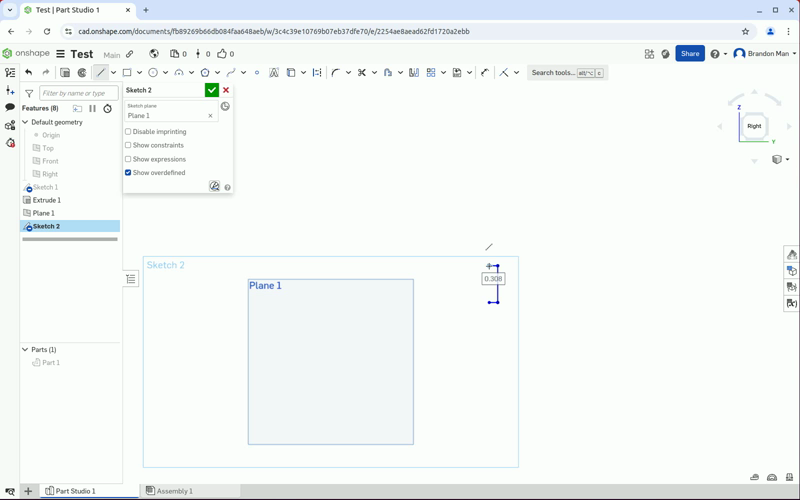
scroll(-6)
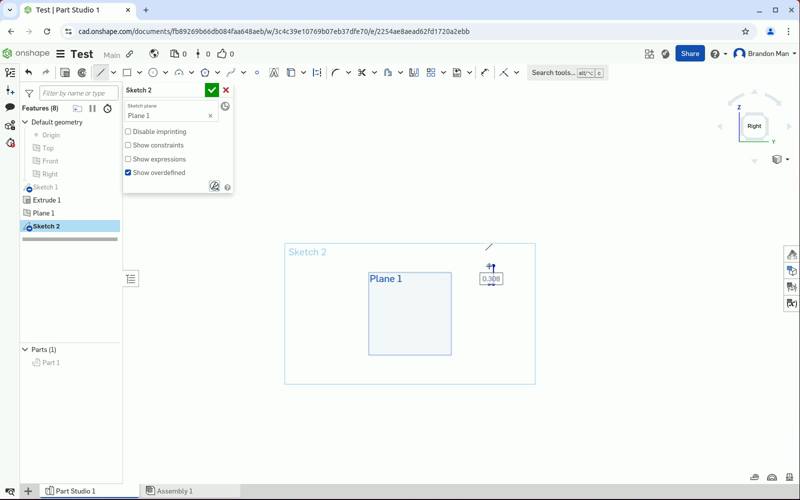
scroll(-6)
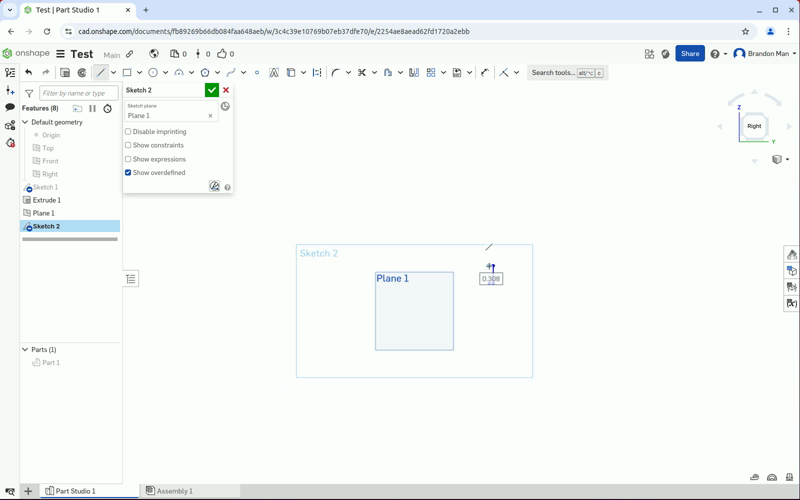
scroll(-6)
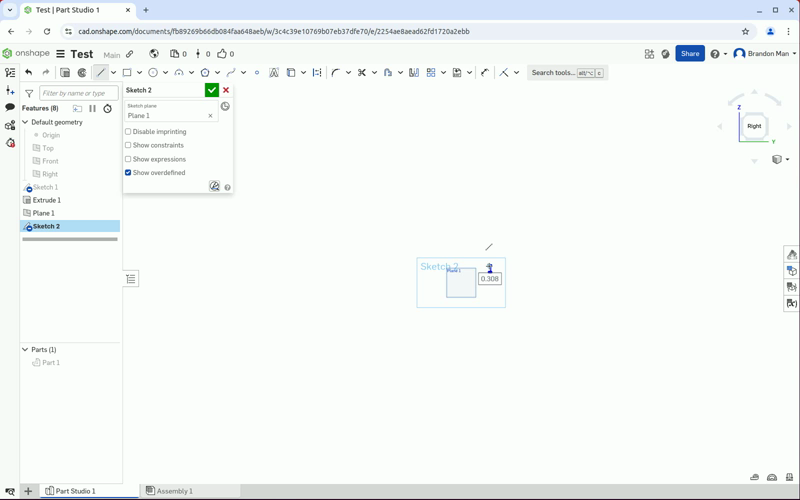
key_up(shift)
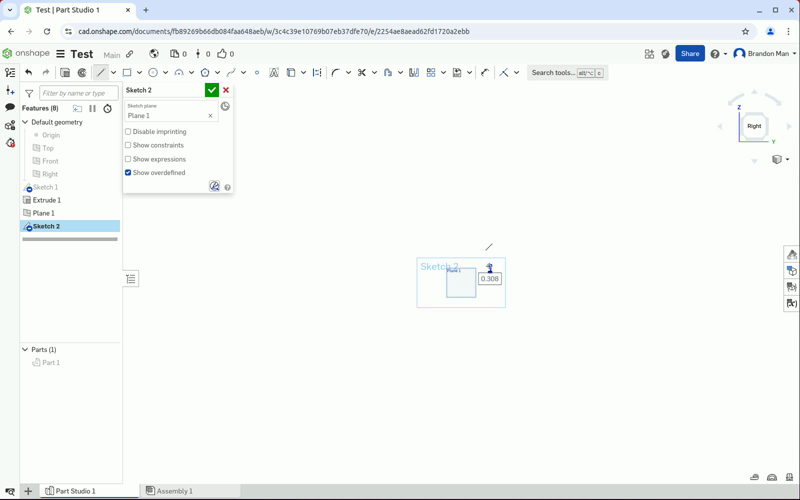
mouse_move(519, 265)
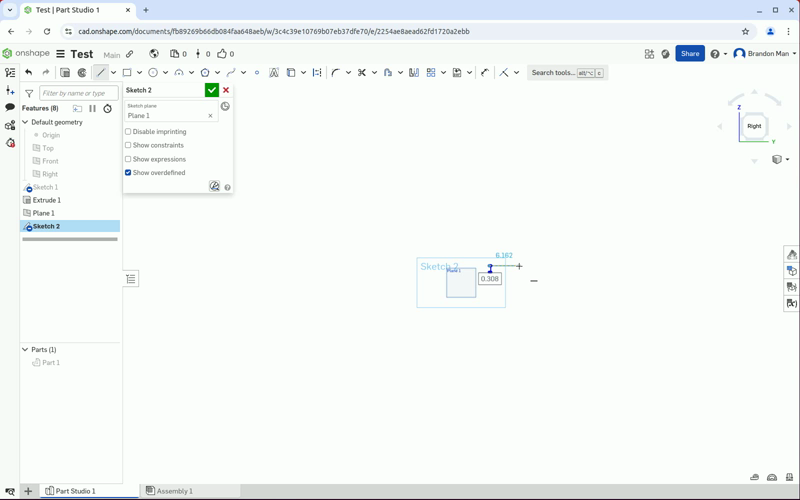
key_down(shift)
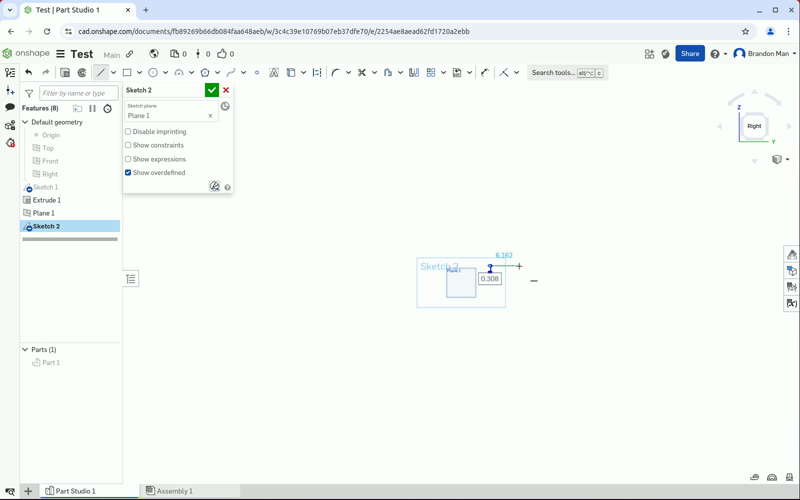
mouse_move(489, 272)
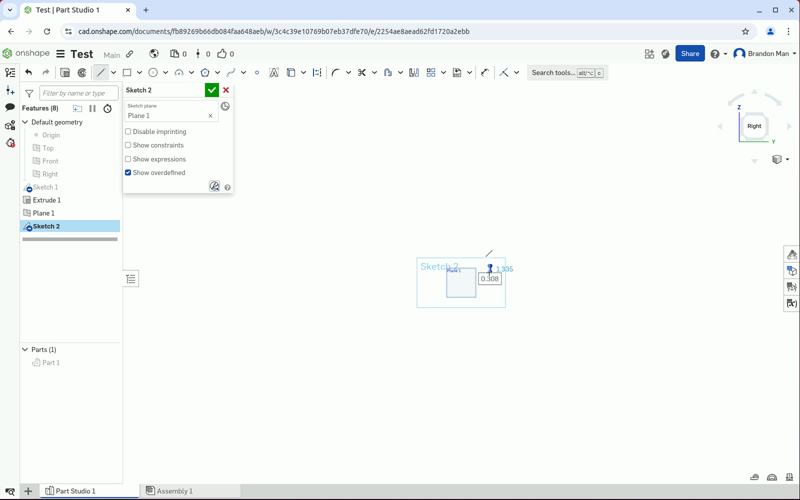
scroll(6)
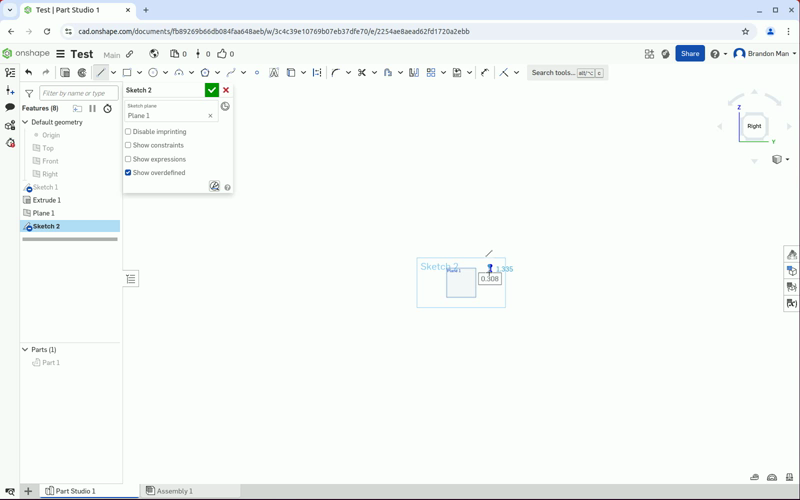
scroll(6)
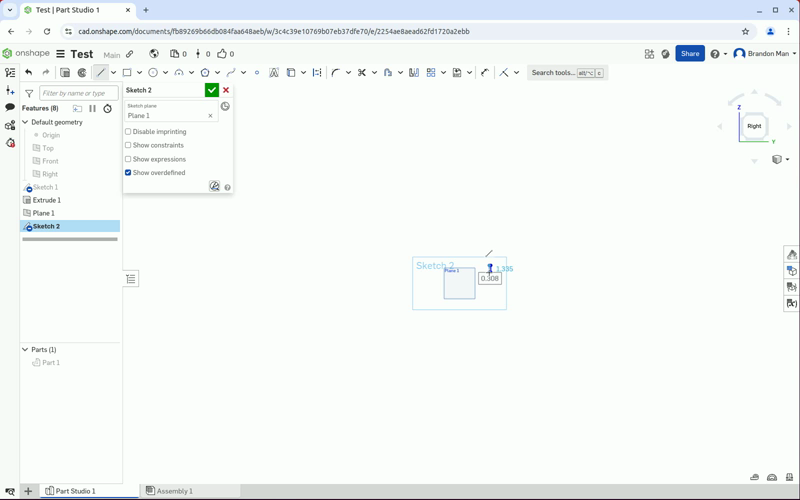
scroll(6)
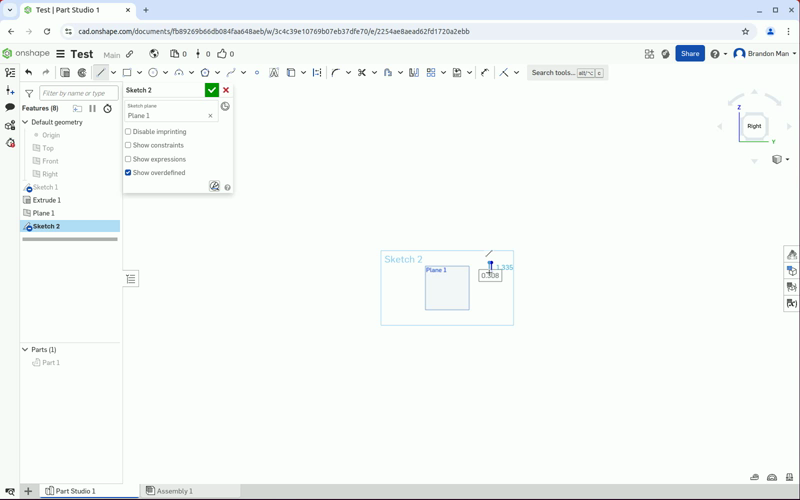
scroll(6)
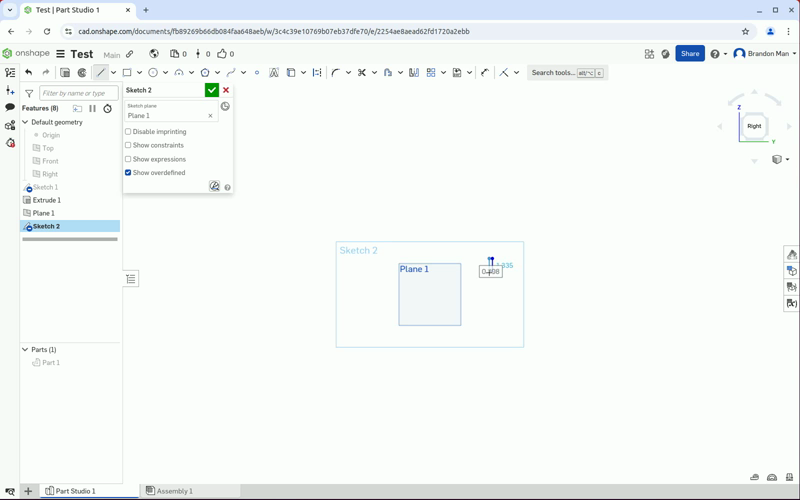
scroll(6)
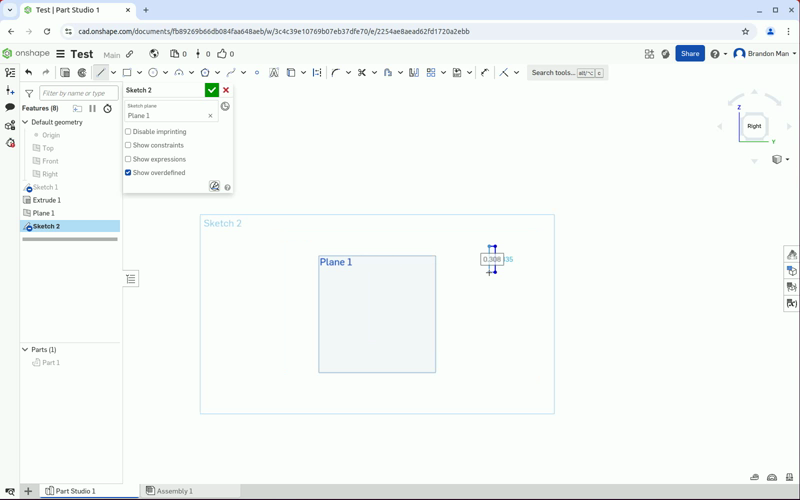
scroll(6)
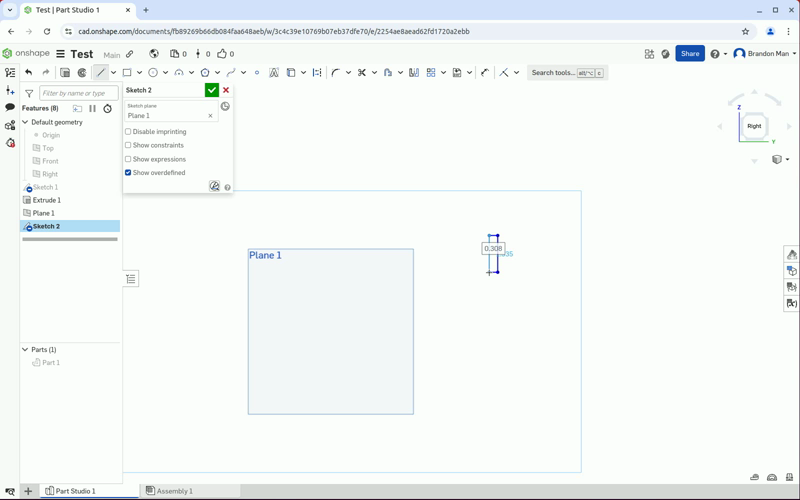
scroll(6)
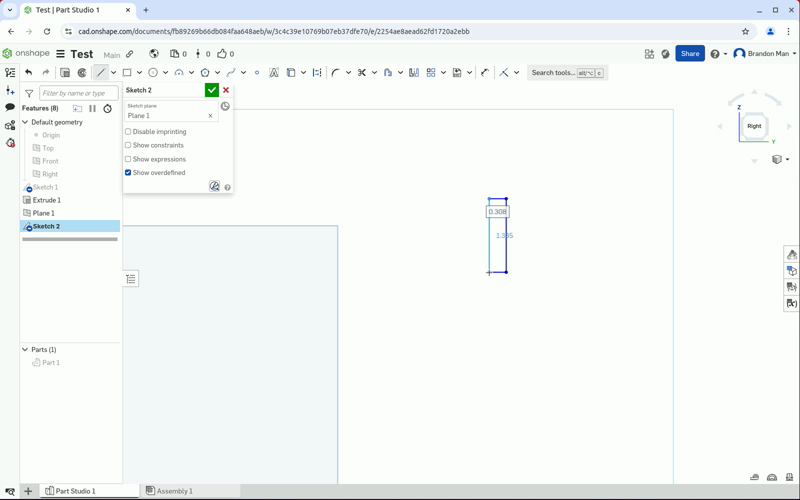
key_up(shift)
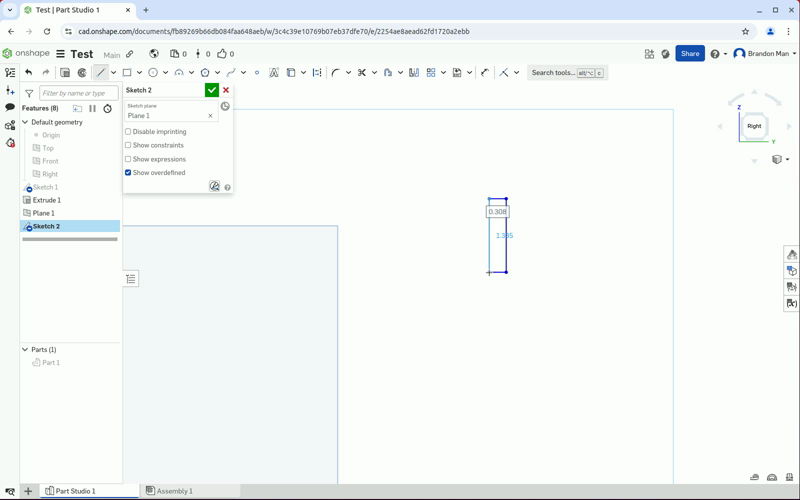
click(489, 272)
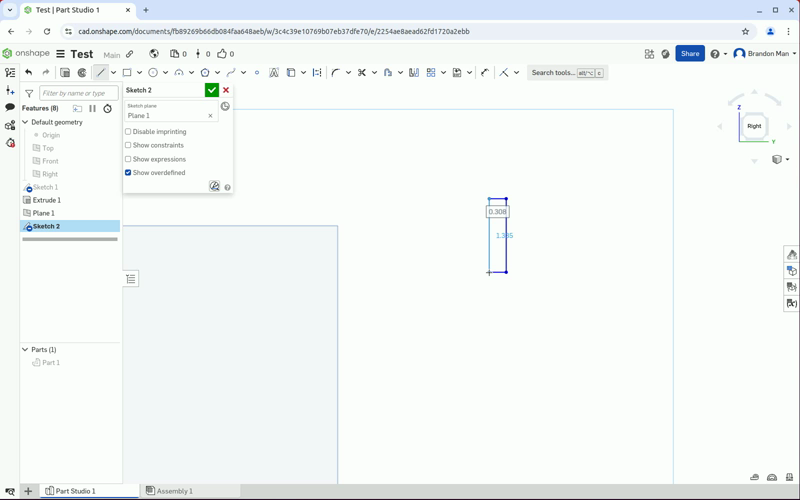
scroll(-6)
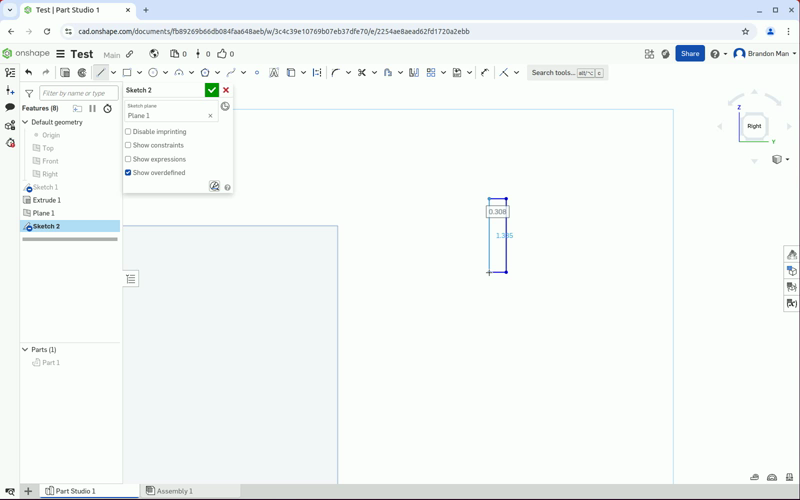
scroll(-6)
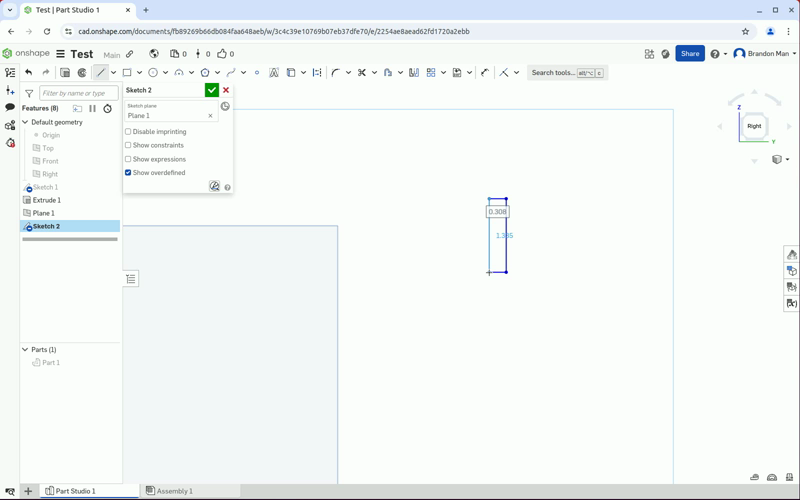
scroll(-6)
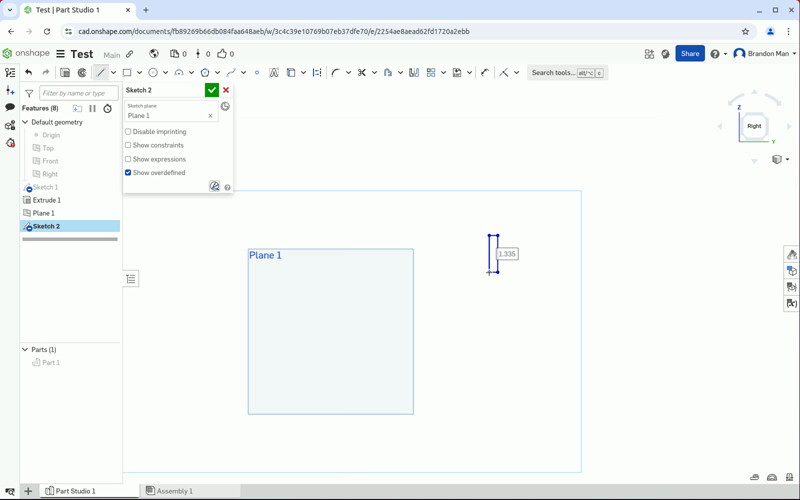
scroll(-6)
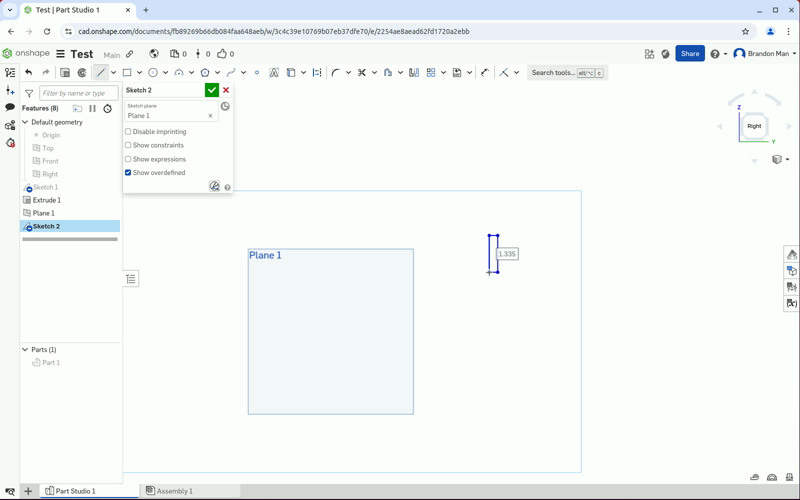
scroll(-6)
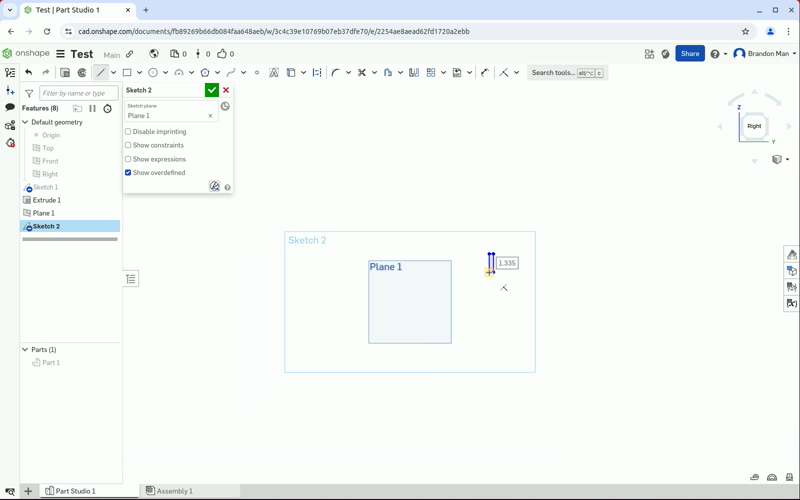
scroll(-6)
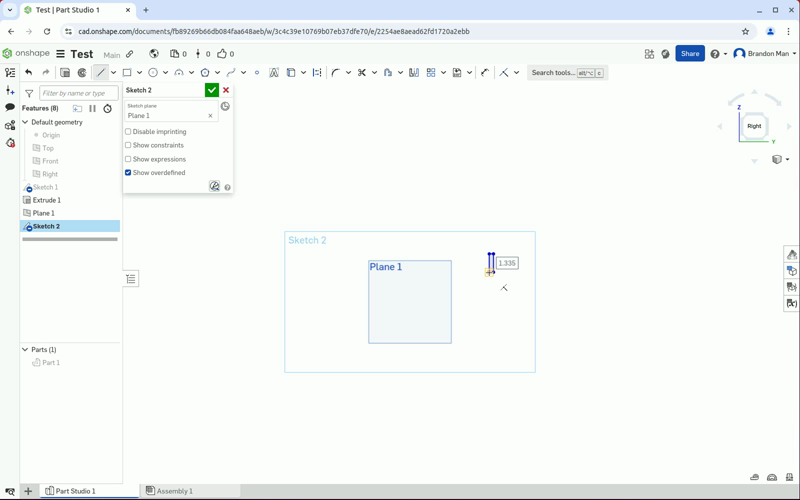
scroll(-6)
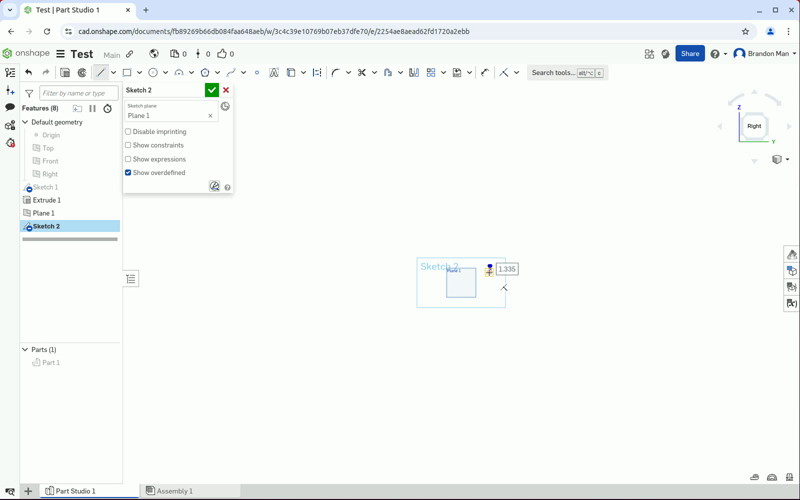
key(esc)
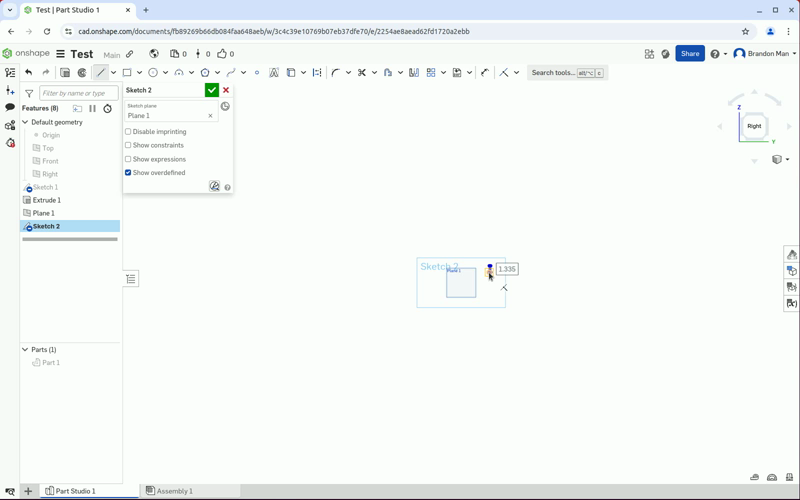
mouse_move(489, 271)
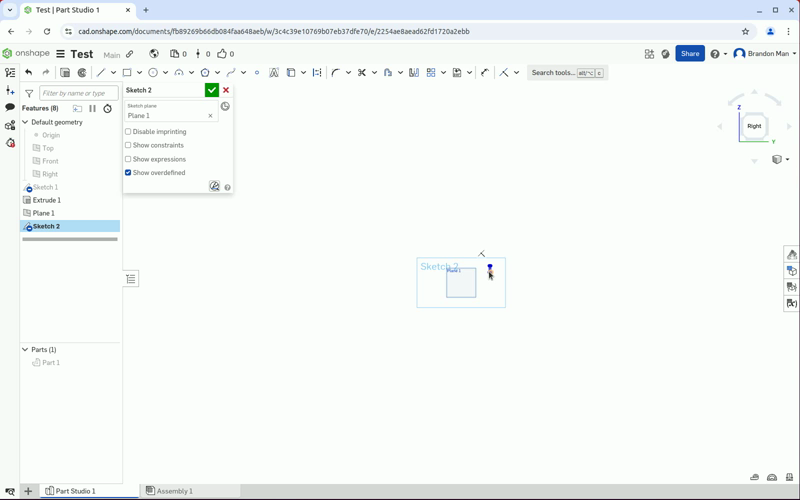
scroll(6)
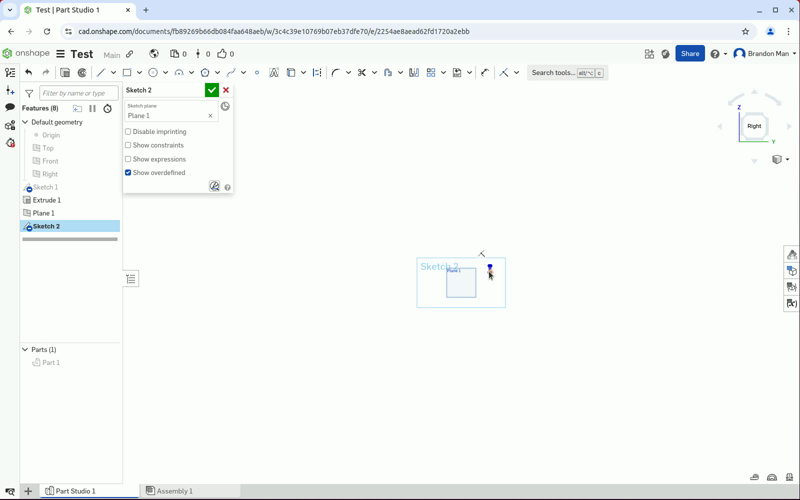
scroll(6)
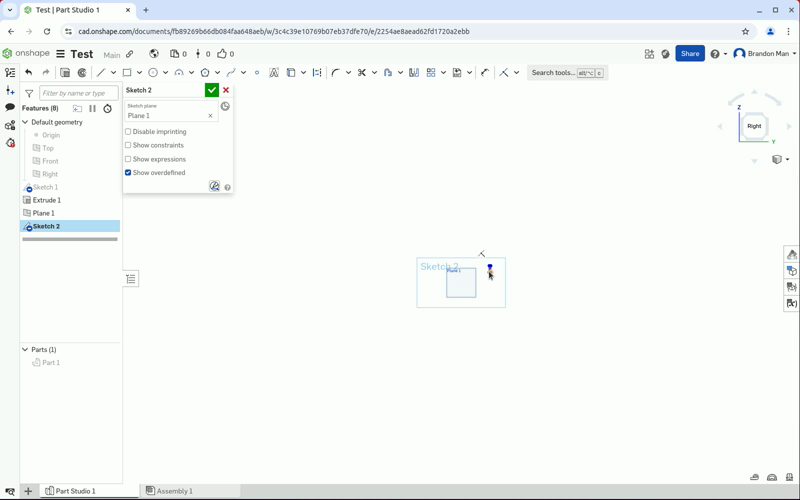
scroll(6)
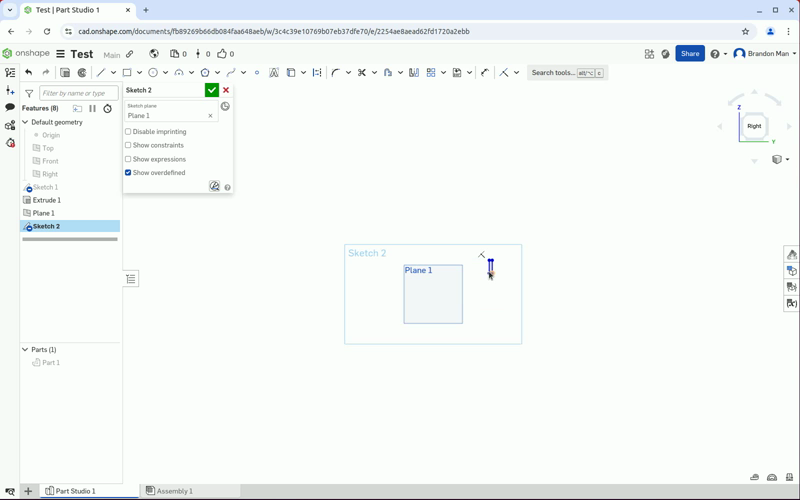
scroll(6)
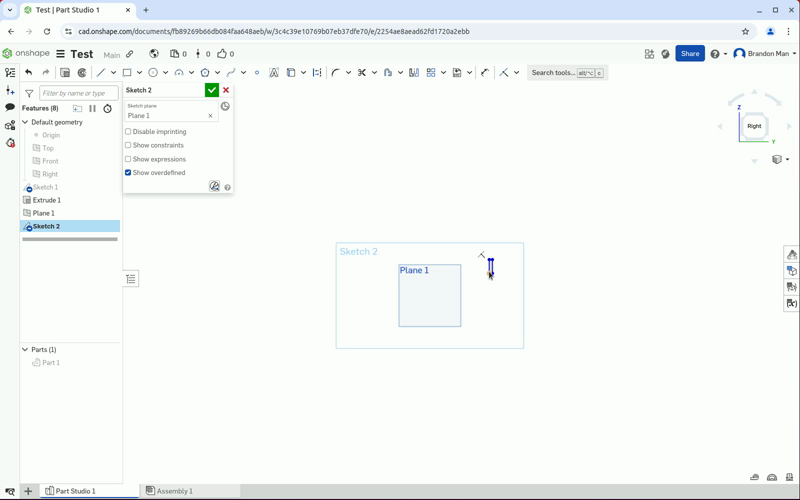
scroll(6)
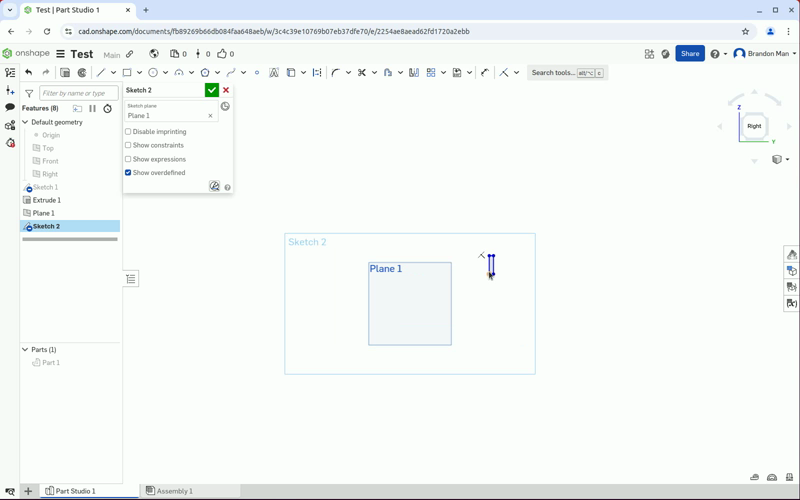
scroll(6)
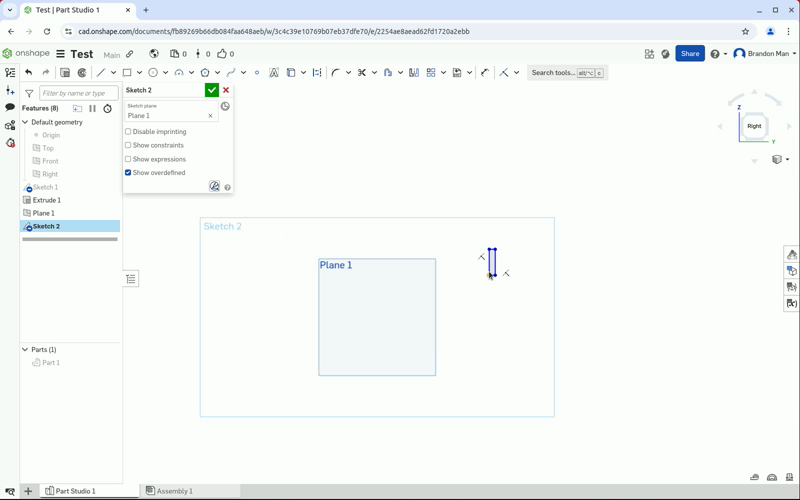
scroll(6)
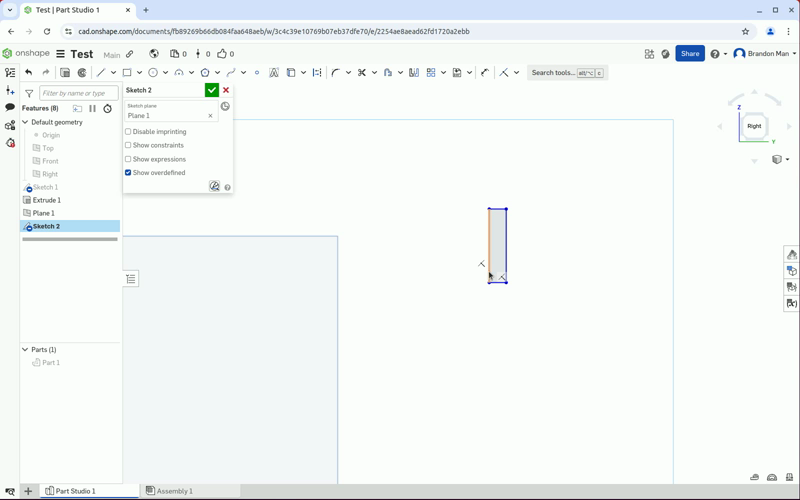
click(489, 271)
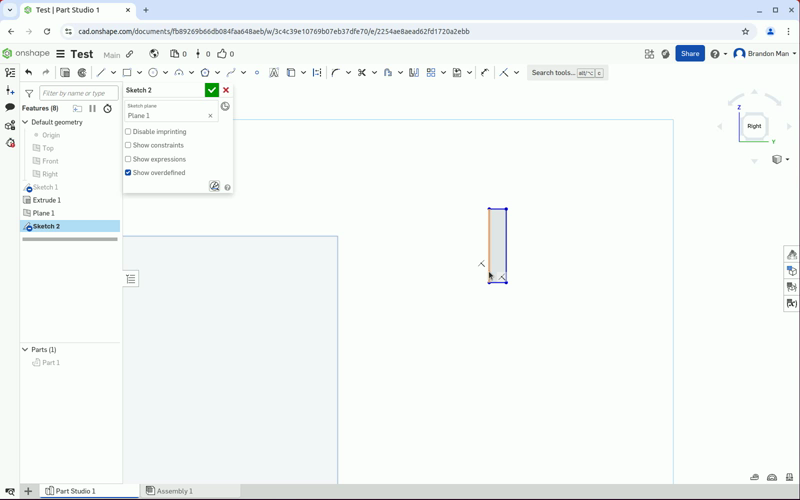
scroll(-6)
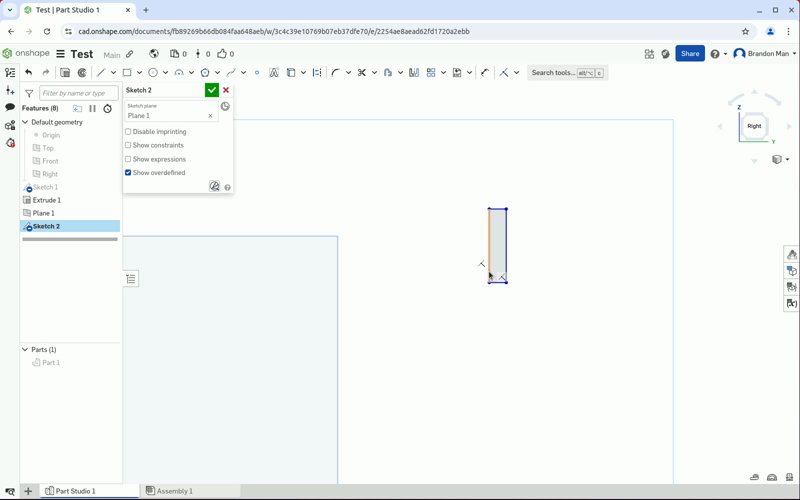
scroll(-6)
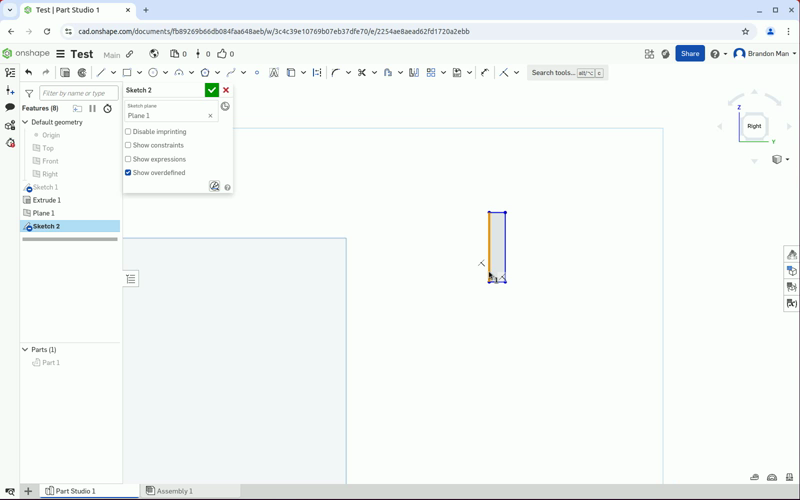
scroll(-6)
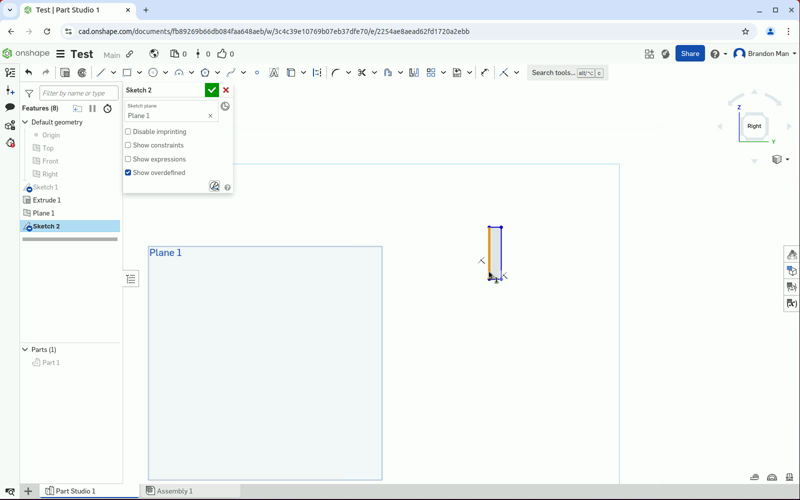
scroll(-6)
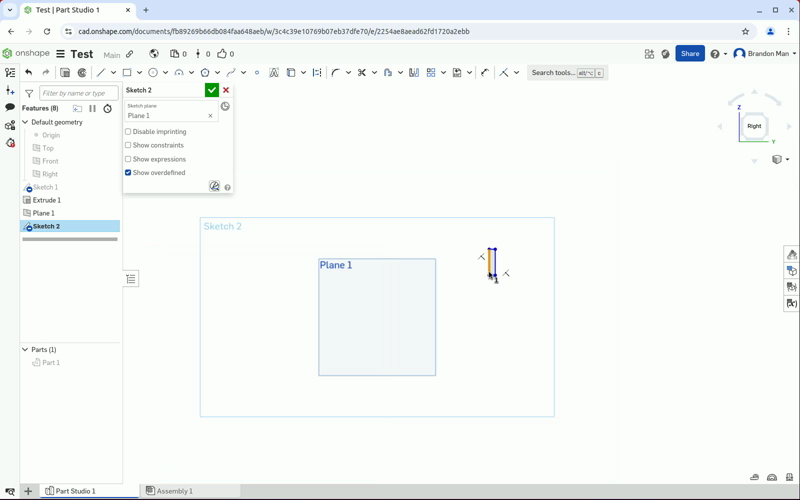
scroll(-6)
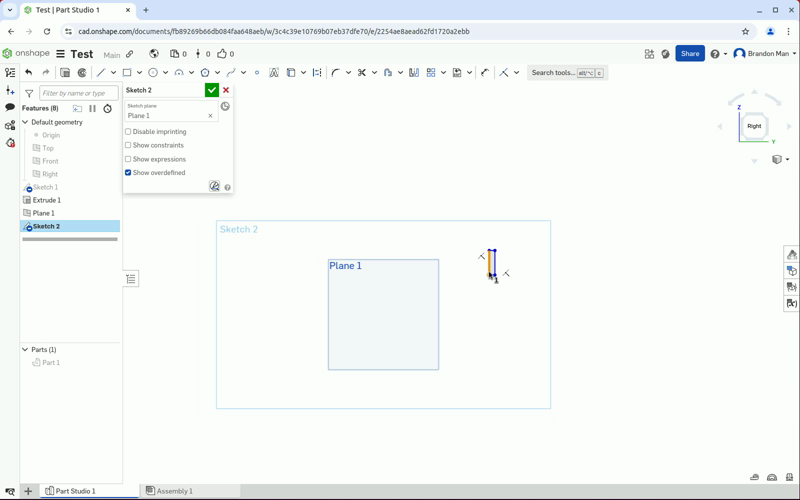
scroll(-6)
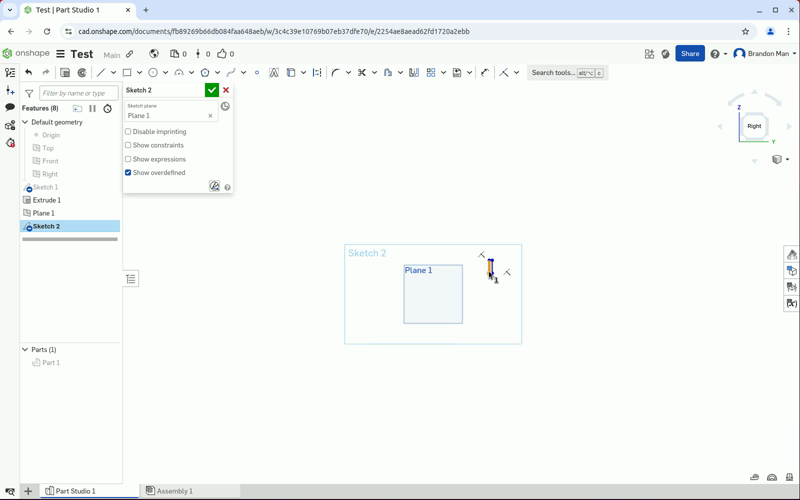
scroll(-6)
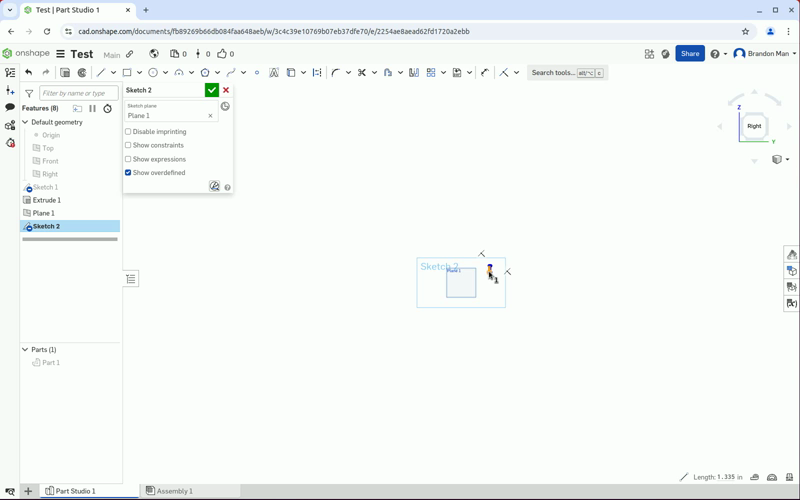
mouse_move(73, 352)
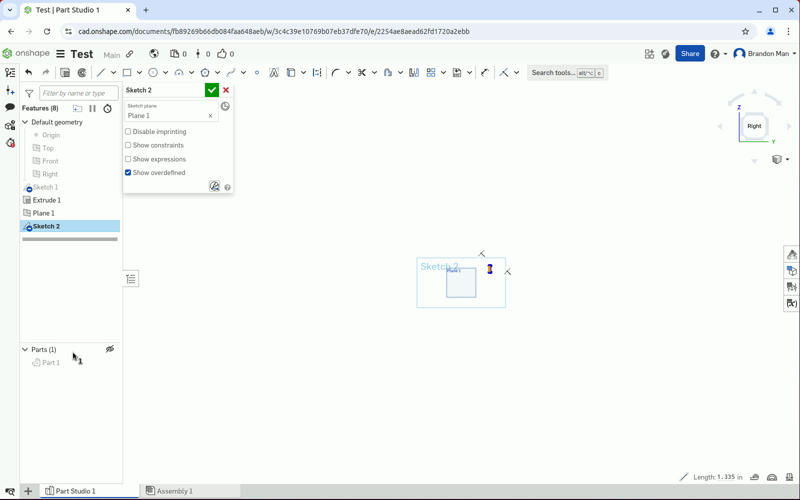
key(shift+y)
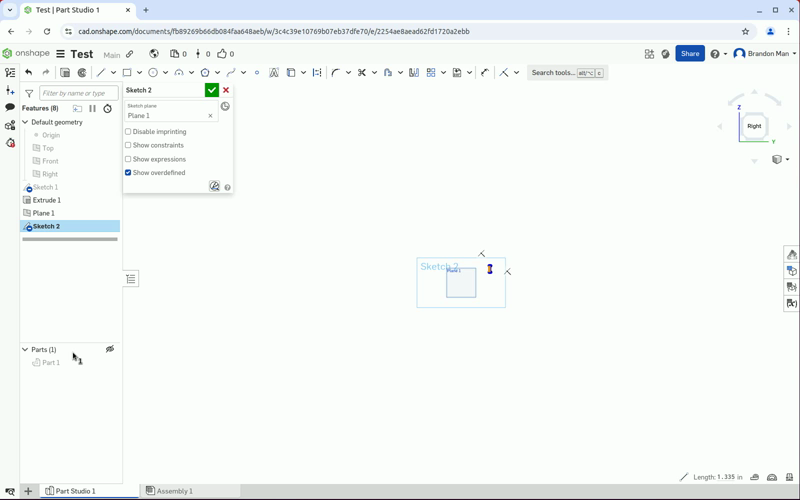
key(shift+e)
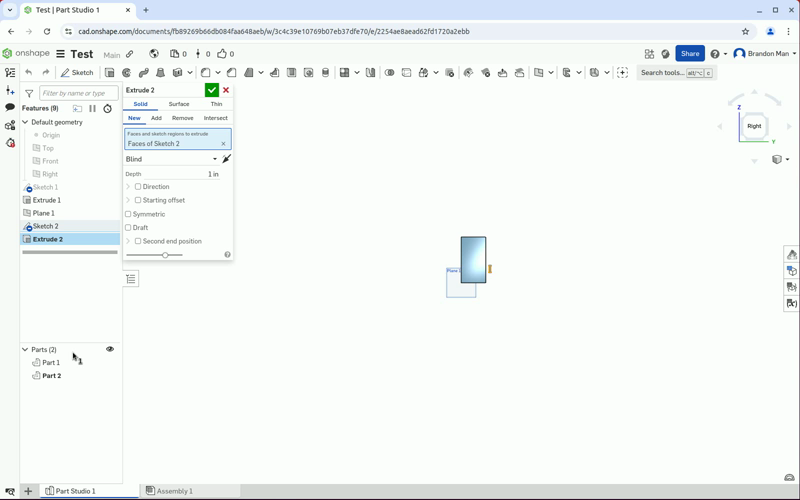
mouse_move(143, 106)
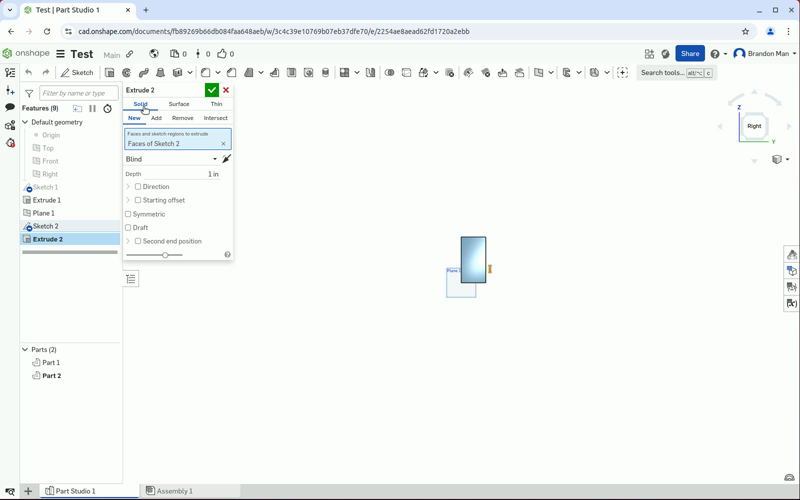
click(143, 106)
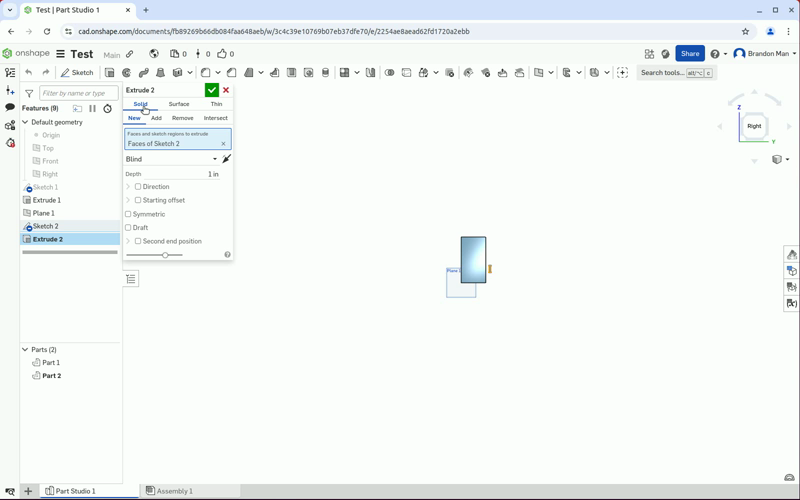
mouse_move(186, 120)
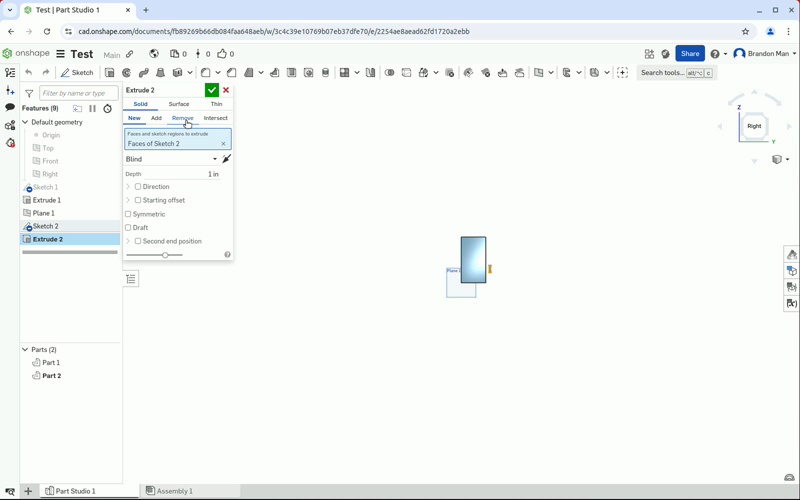
click(186, 120)
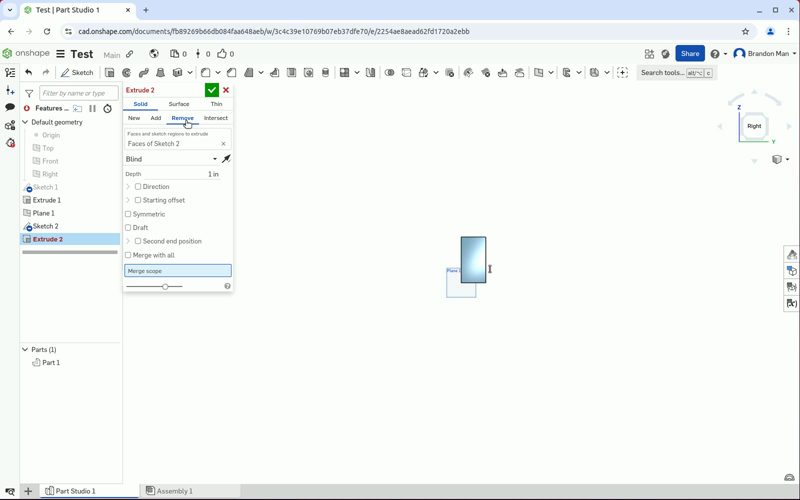
key(tab, 4)
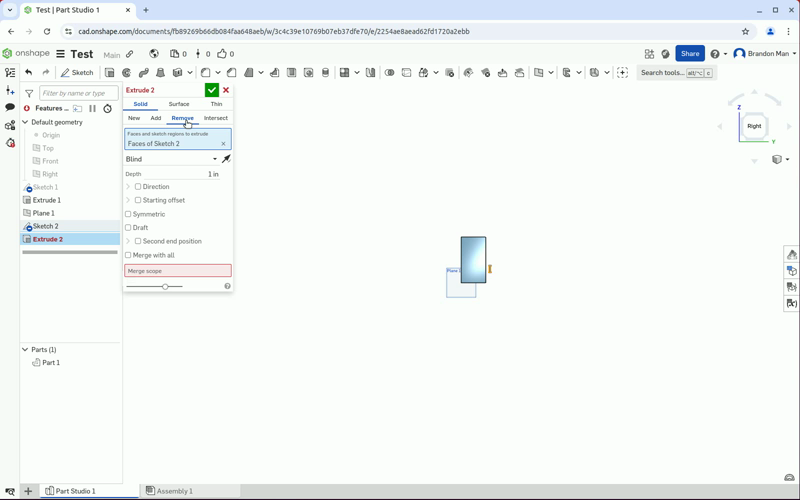
text(15.405)
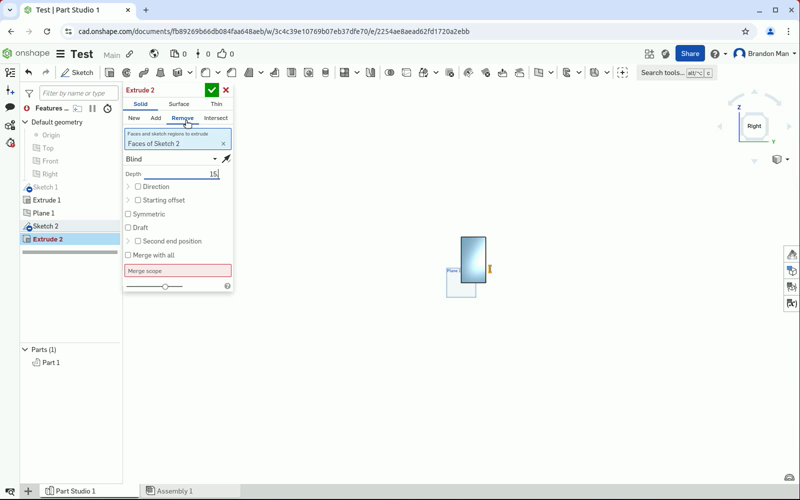
key(tab, 6)
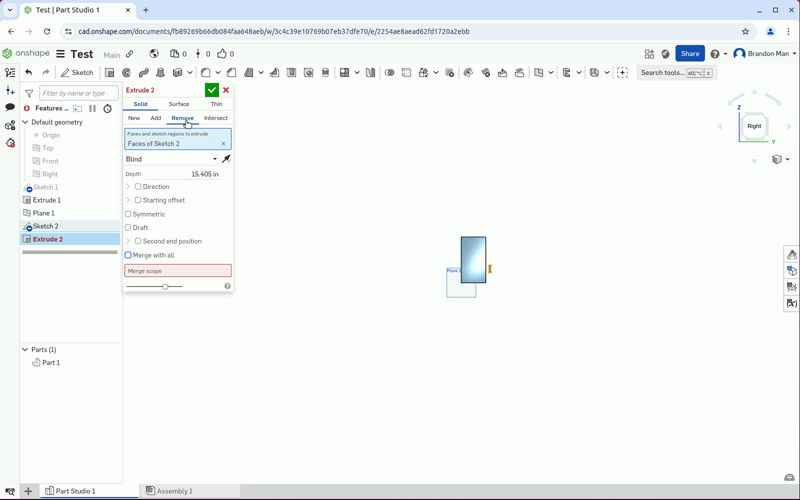
key(space)
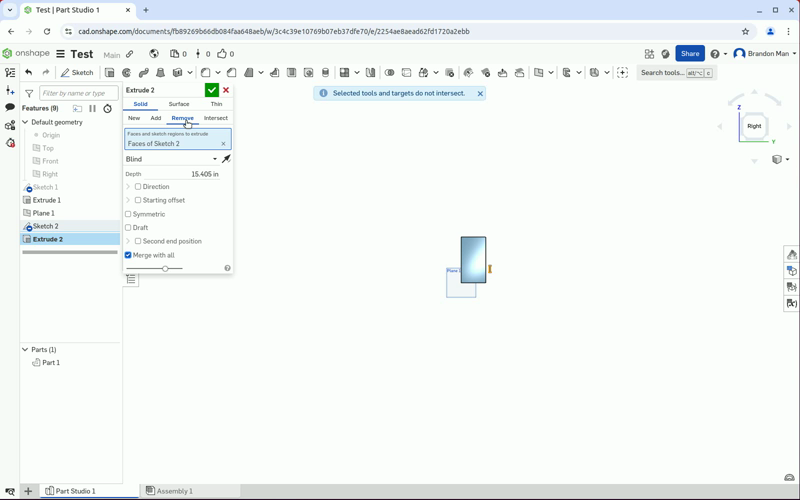
key(enter)
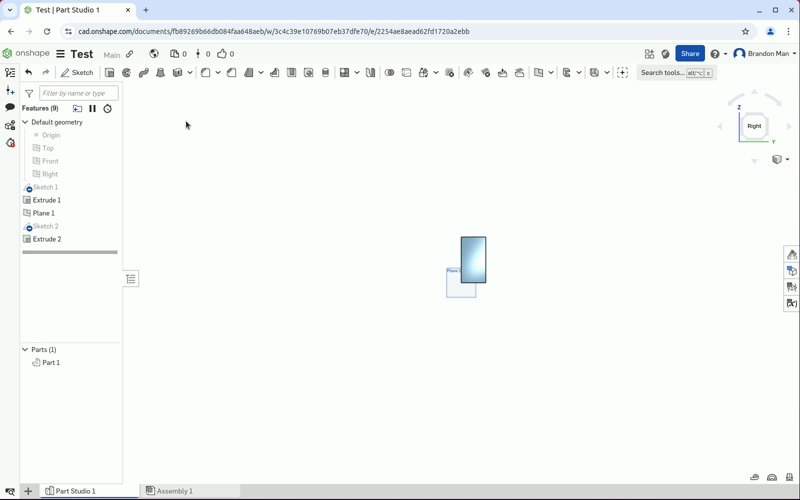
key(shift+h)
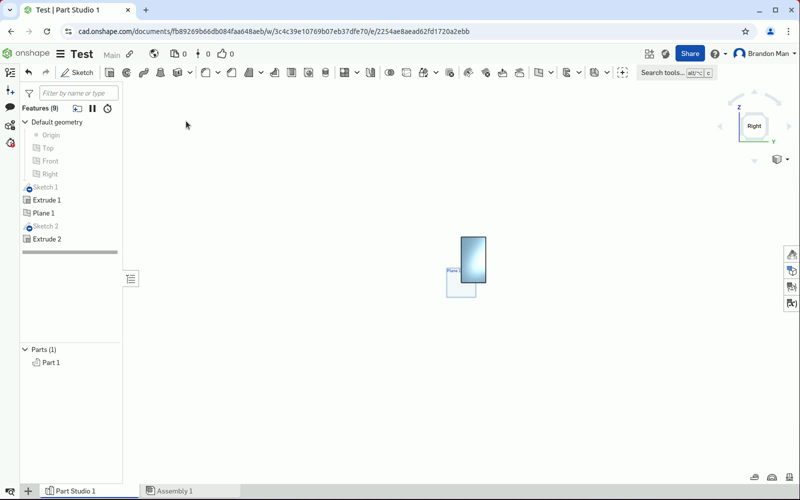
key(shift+h)
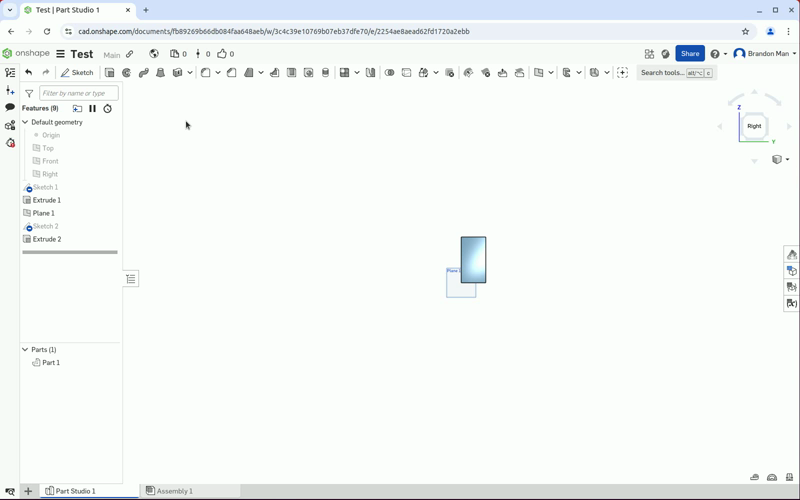
key(shift+7)
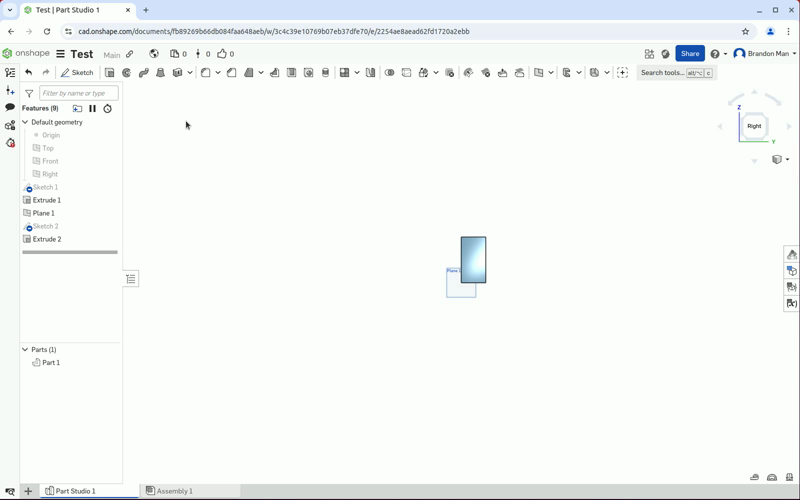
key(right, 2)
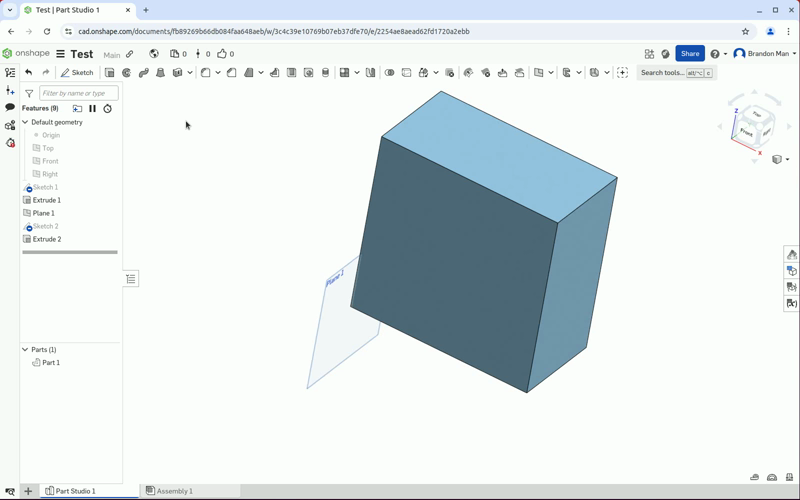
key(down, 2)
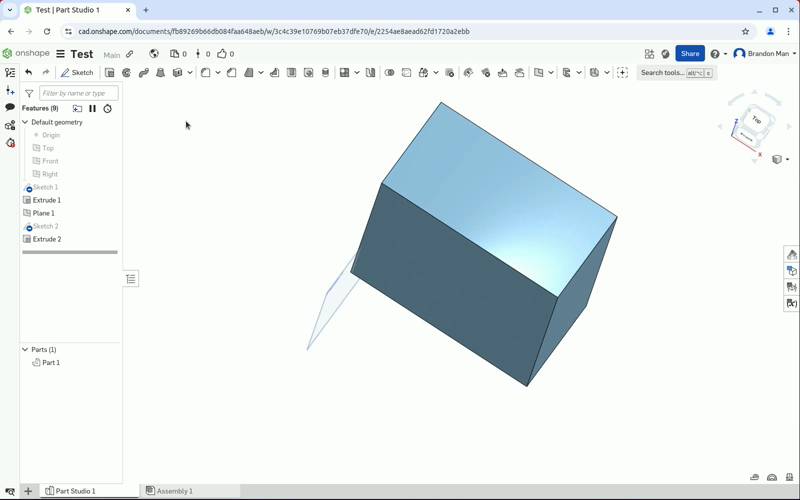
key(up, 2)
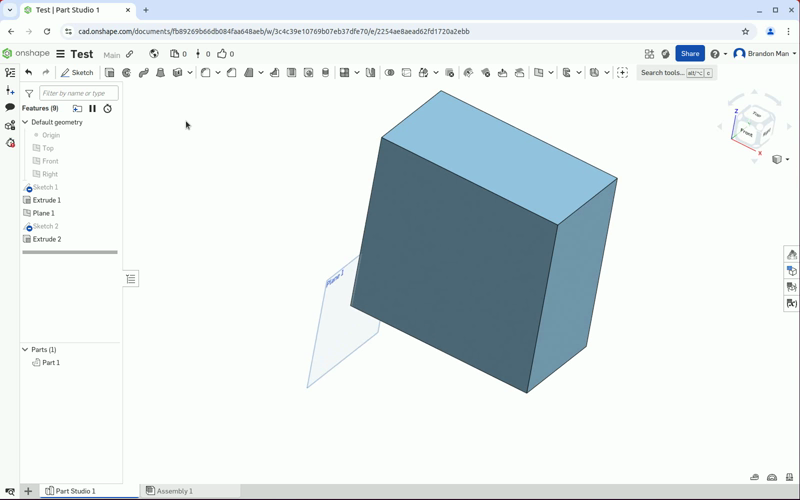
key(left, 2)
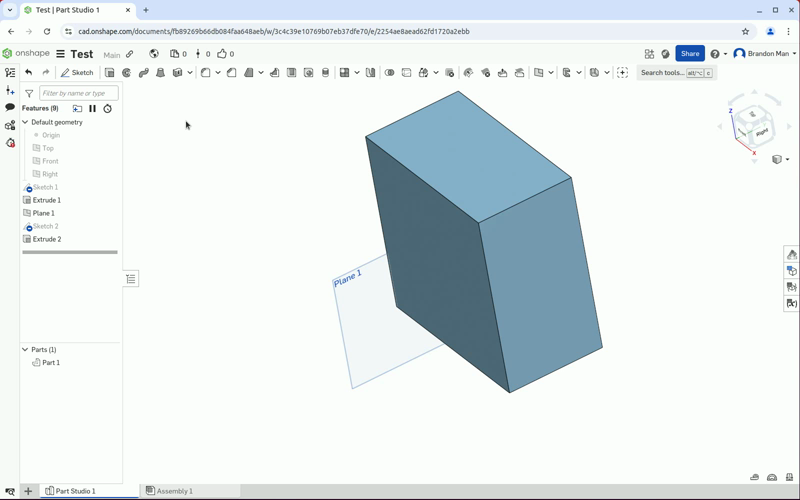
mouse_move(73, 189)
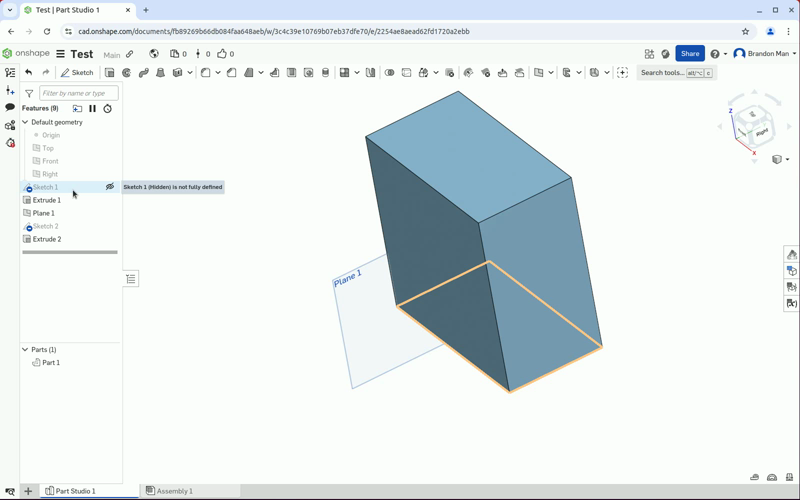
click(73, 189)